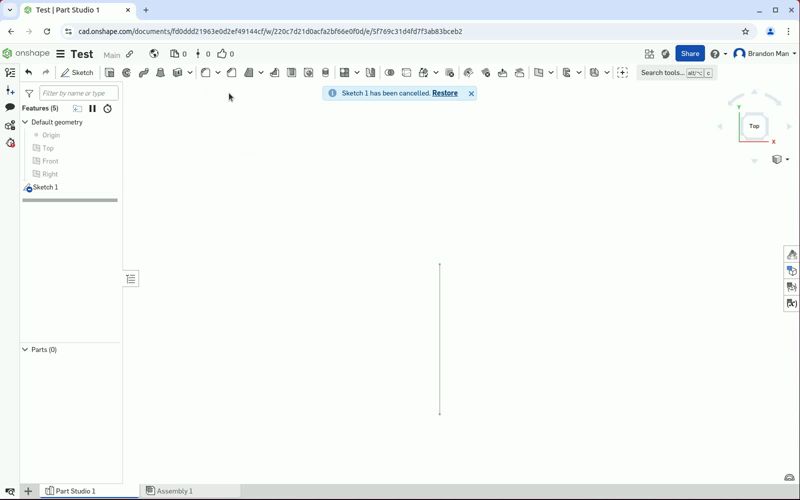
key(shift+h)
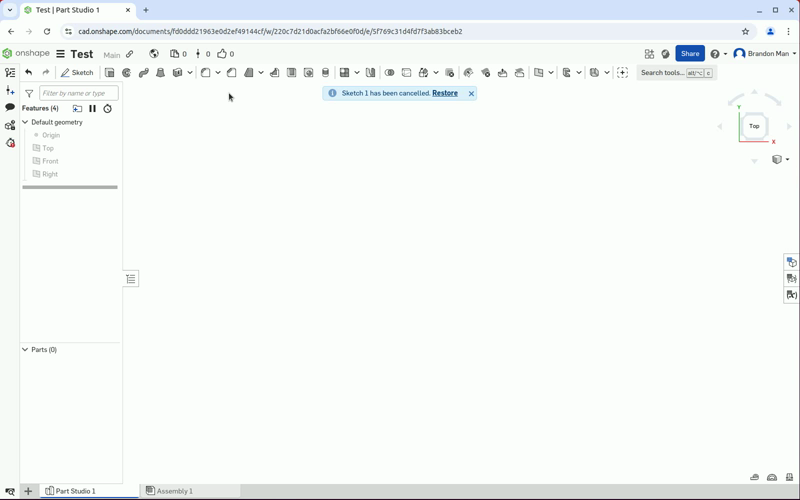
mouse_move(73, 352)
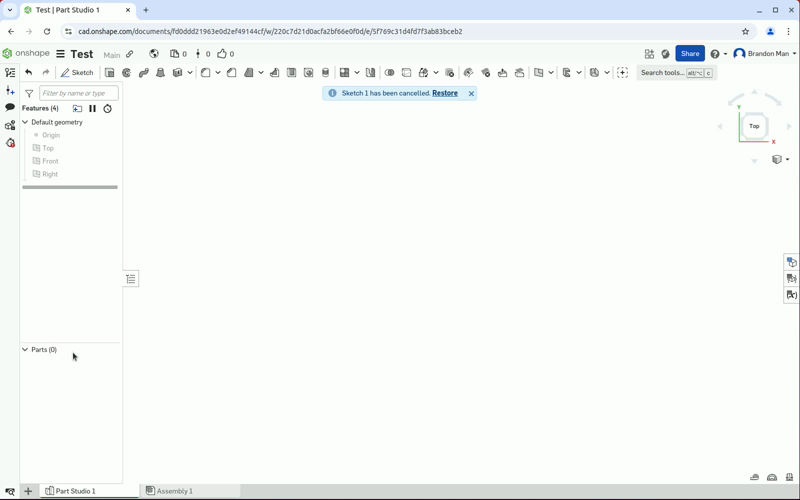
key(y)
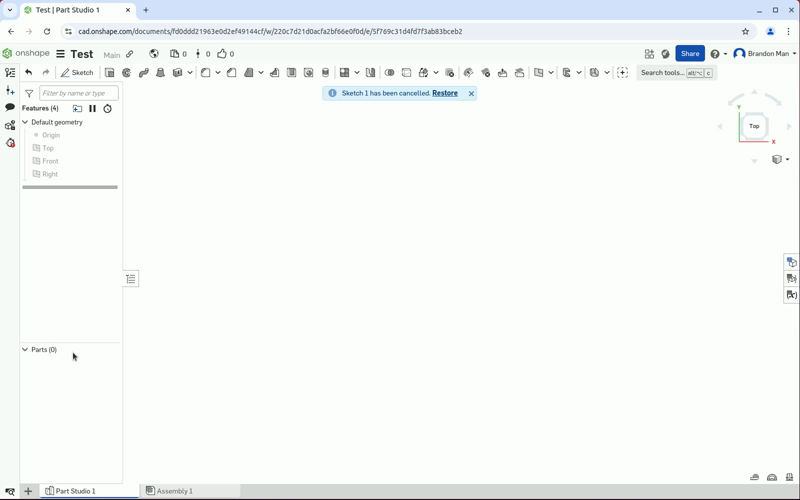
key(shift+p)
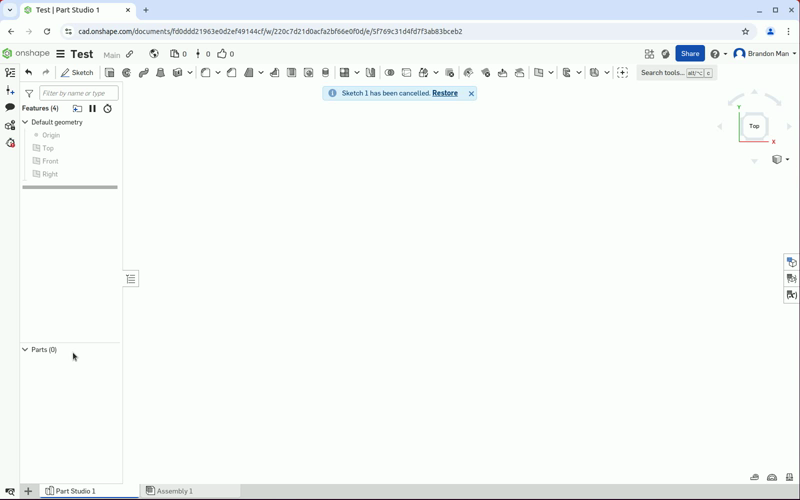
key(space)
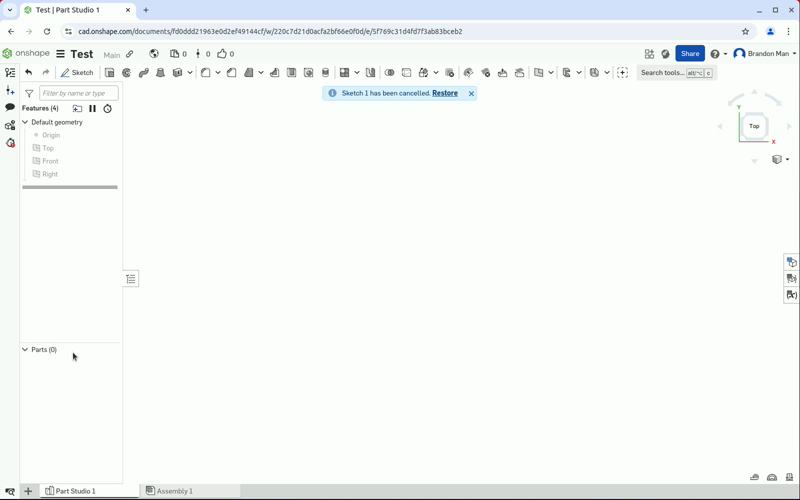
key_down(shift)
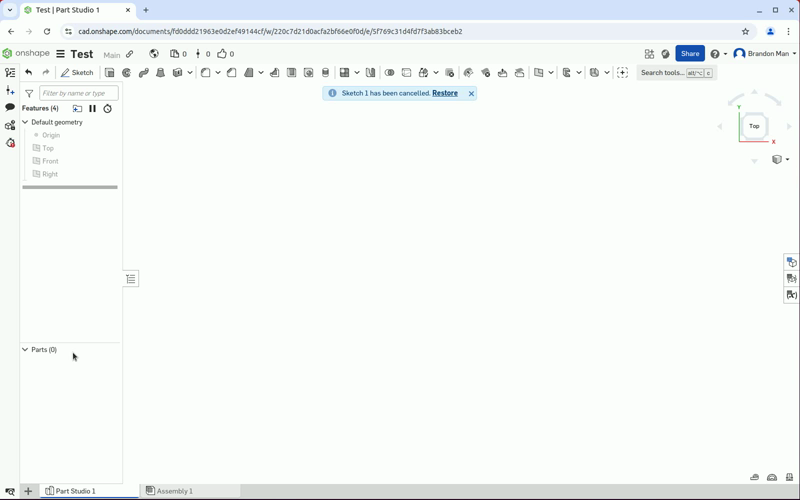
key(up)
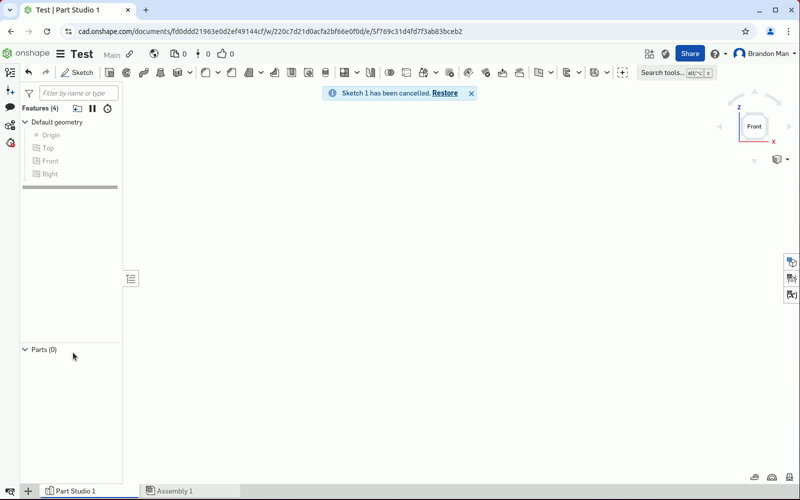
key_up(shift)
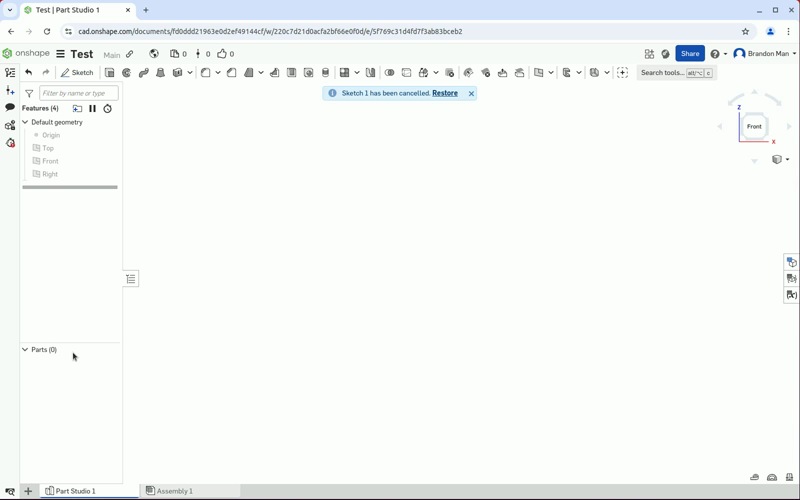
mouse_move(73, 352)
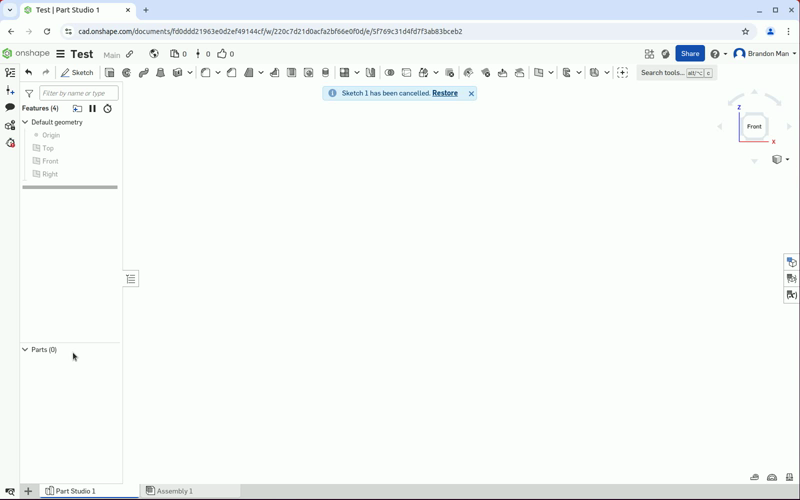
key(shift+y)
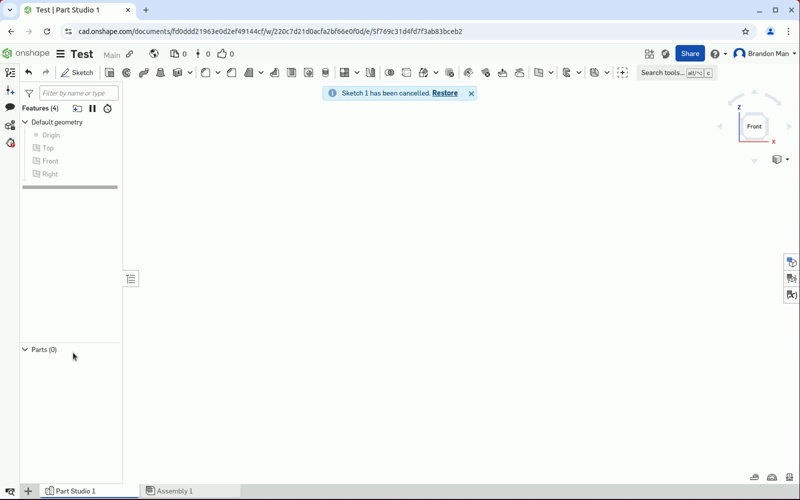
key(shift+s)
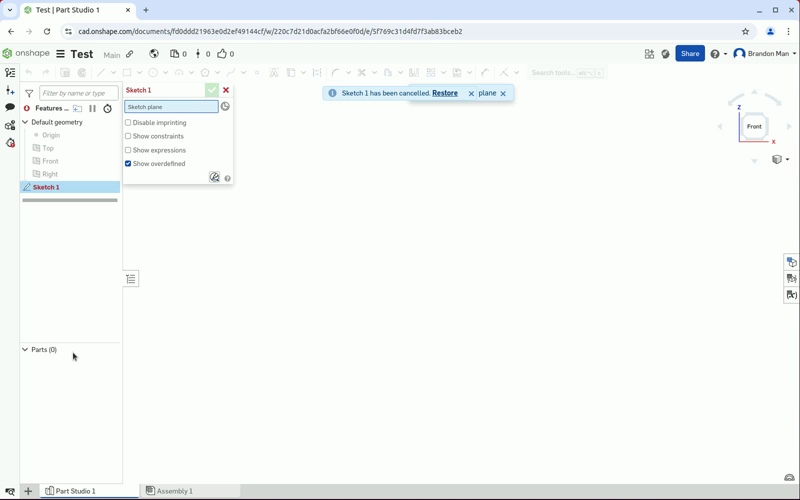
mouse_move(73, 163)
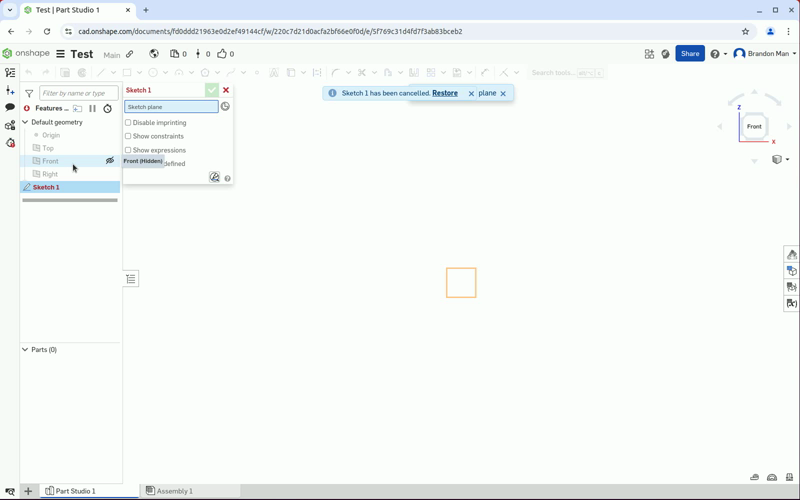
click(73, 163)
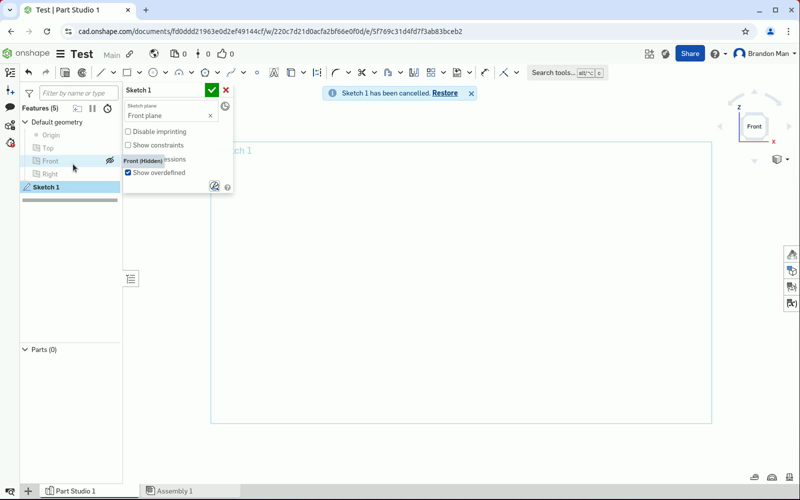
mouse_move(73, 352)
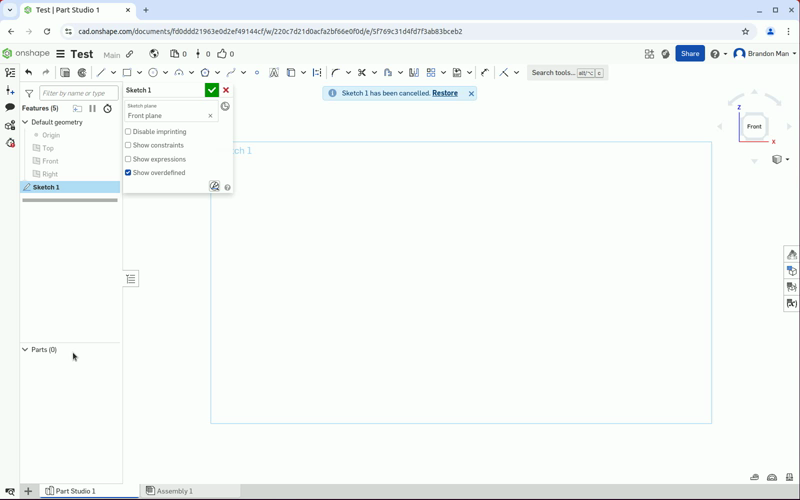
key(y)
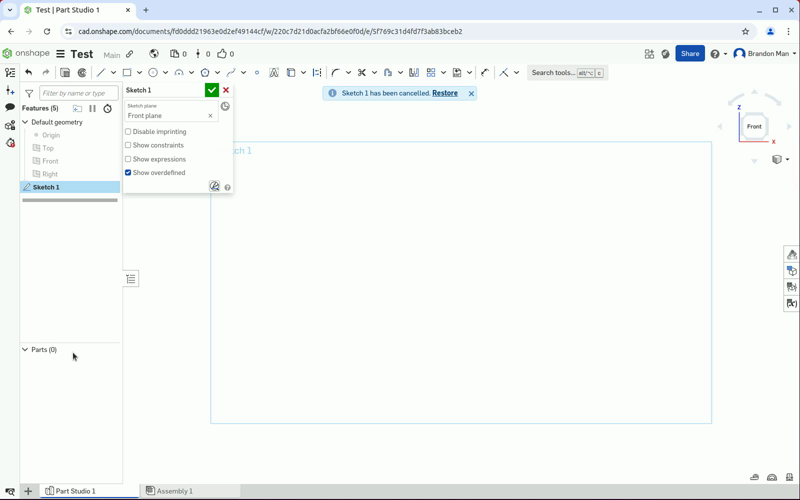
key(a)
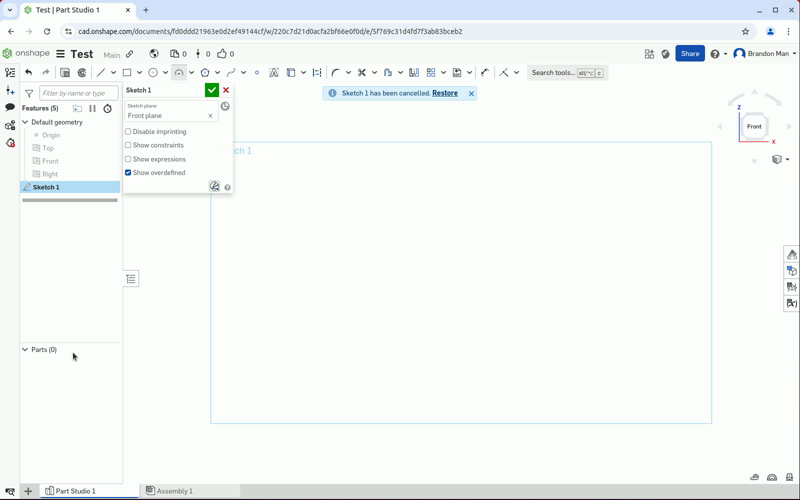
key_down(shift)
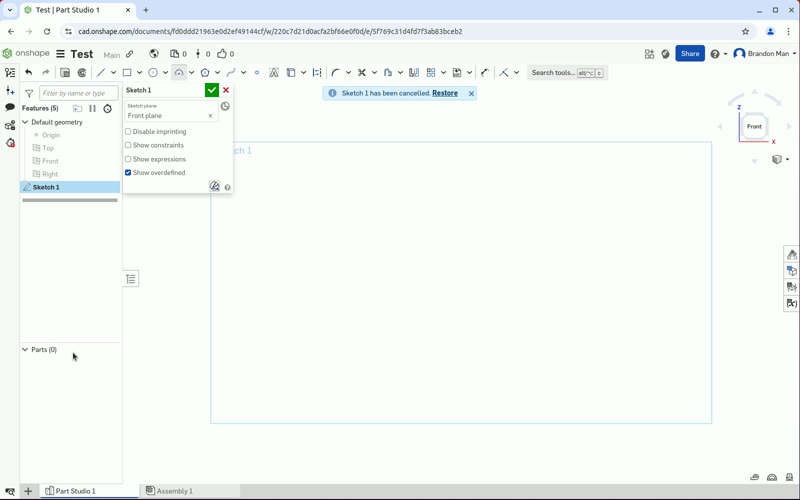
mouse_move(524, 311)
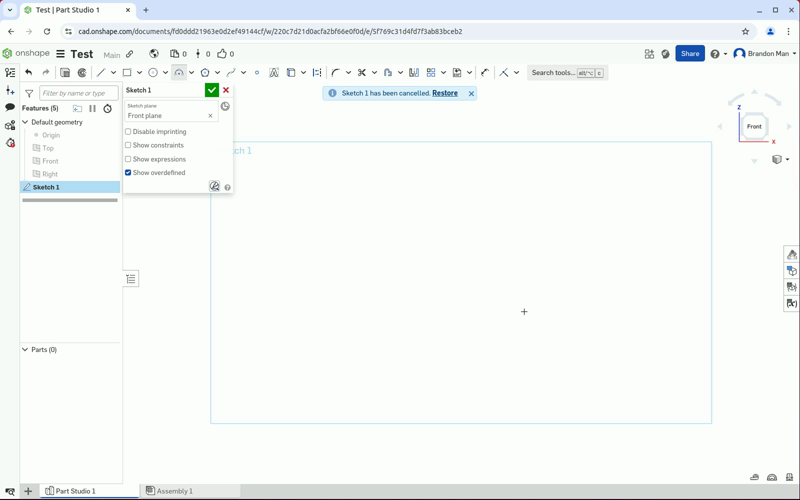
click(524, 311)
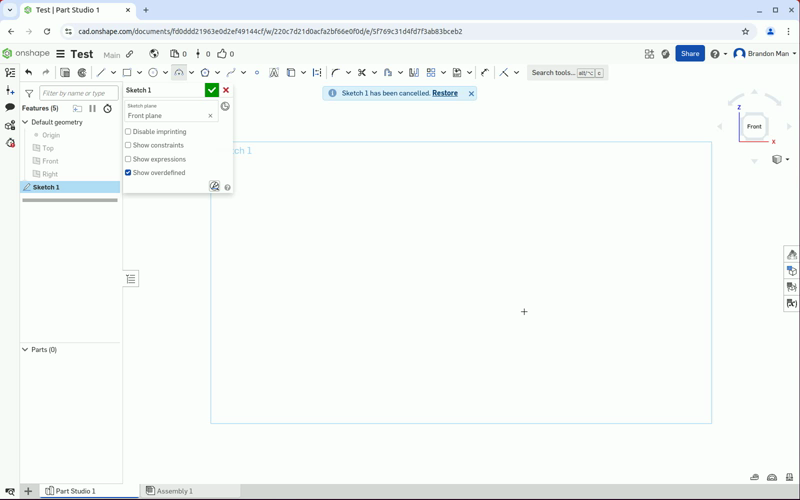
key_up(shift)
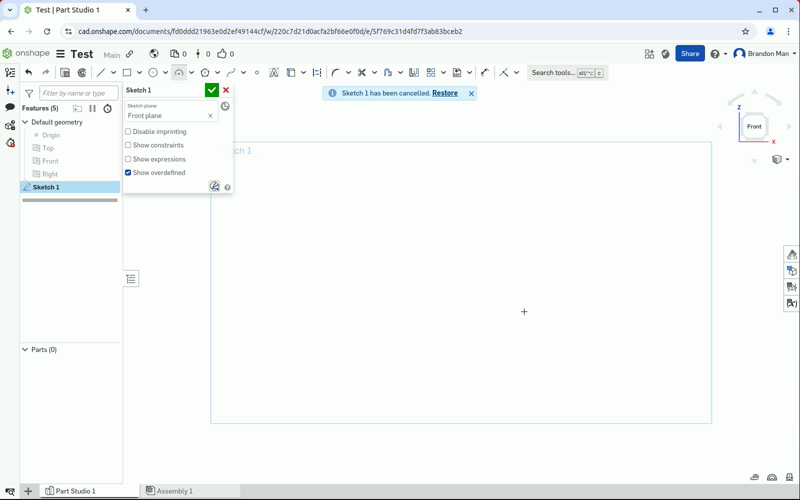
key_down(shift)
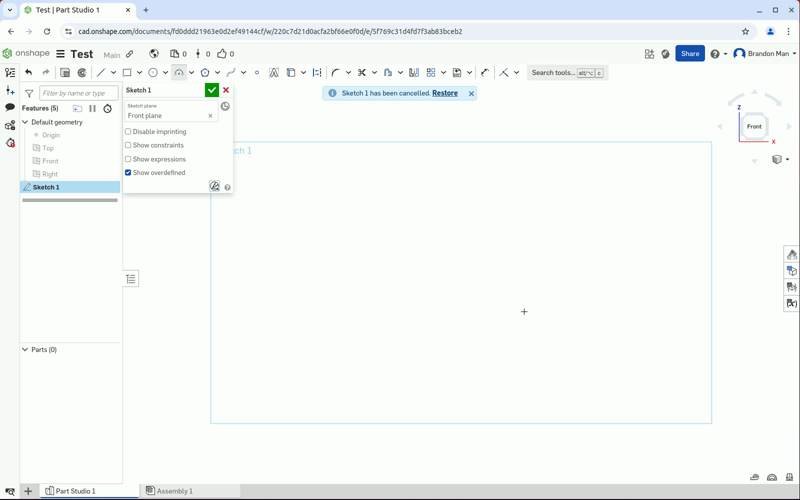
mouse_move(573, 282)
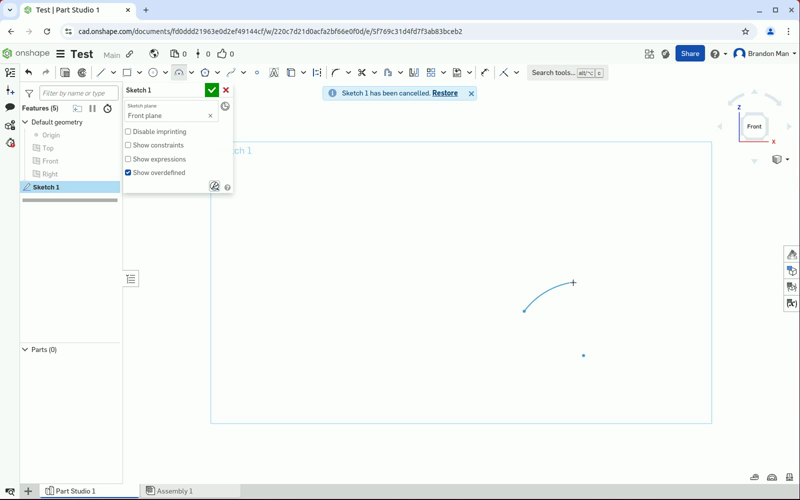
click(573, 282)
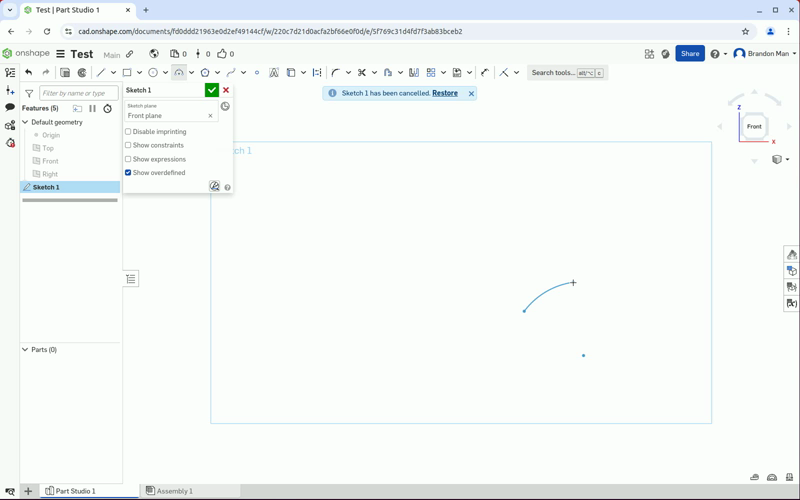
mouse_move(552, 303)
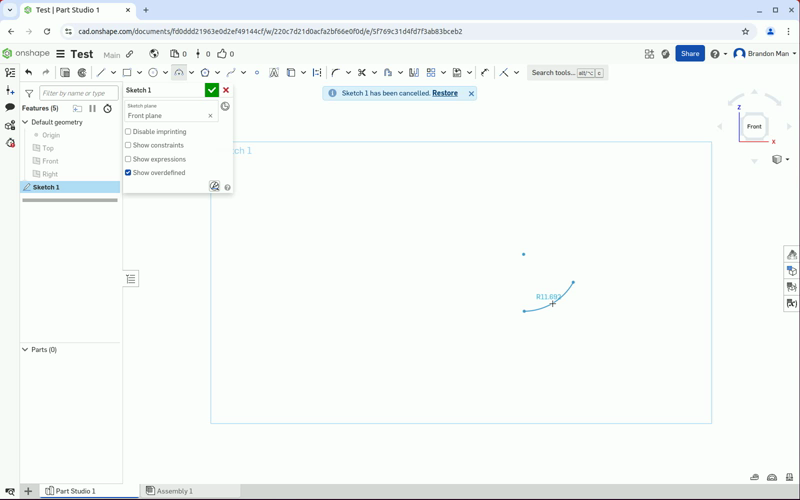
click(552, 303)
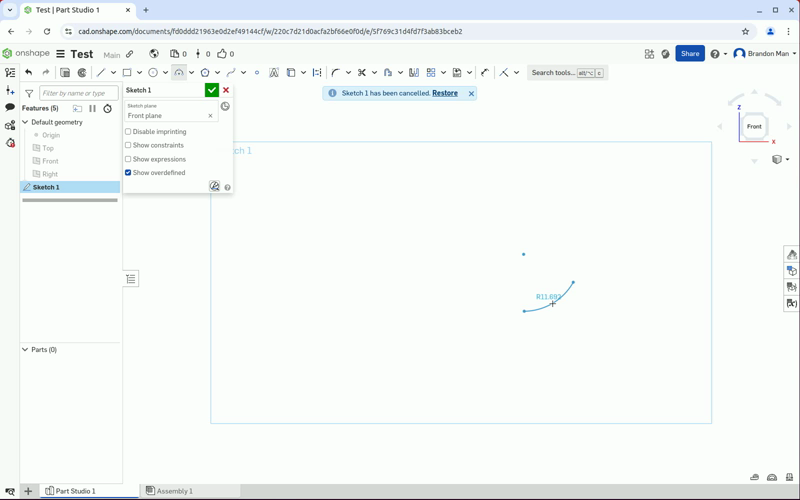
key_up(shift)
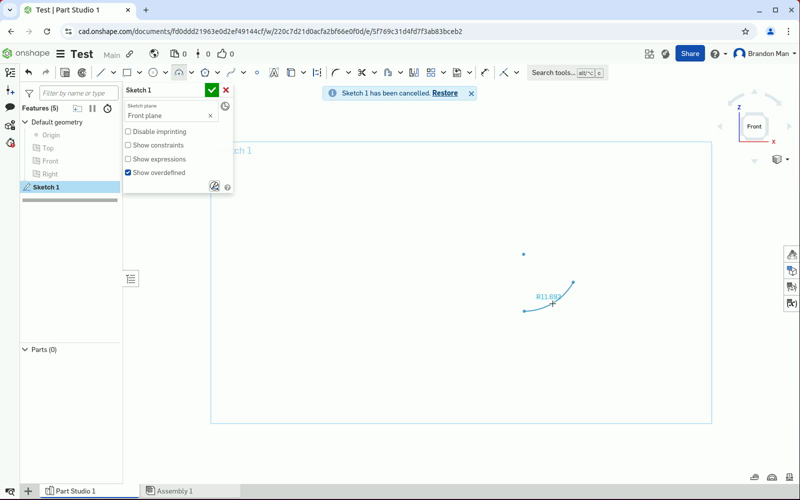
mouse_move(573, 282)
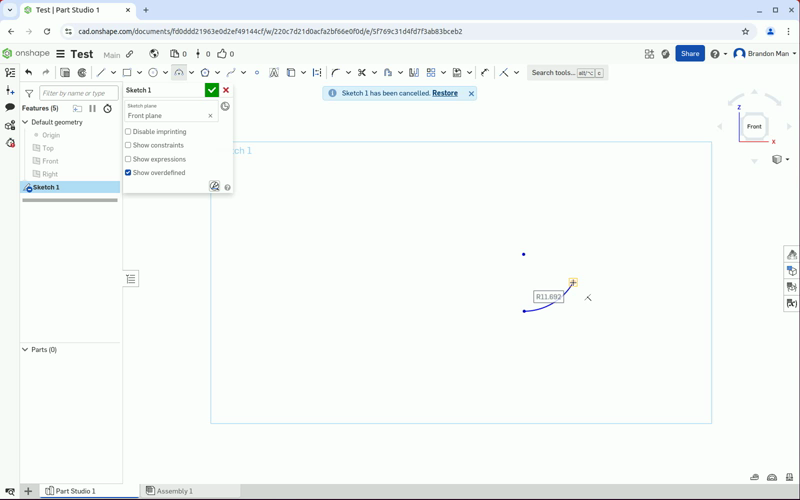
click(573, 282)
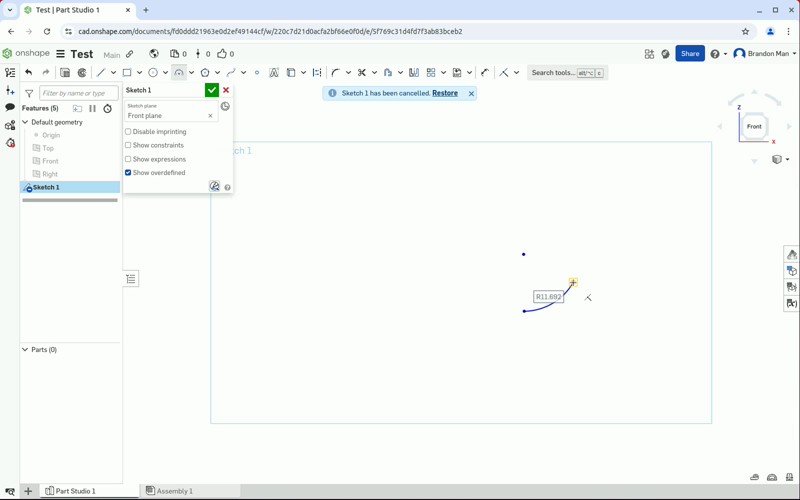
key_down(shift)
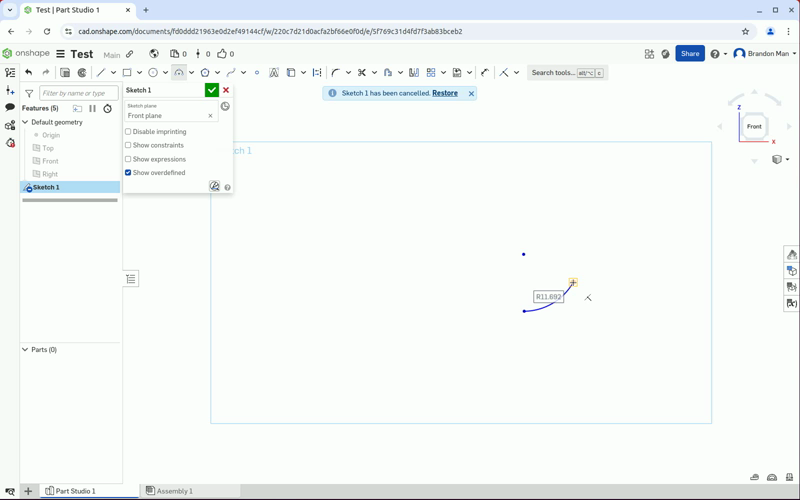
mouse_move(524, 254)
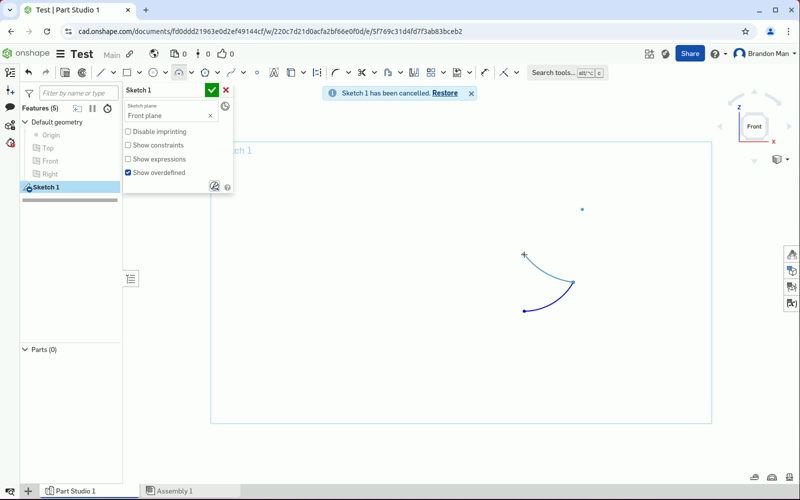
click(524, 254)
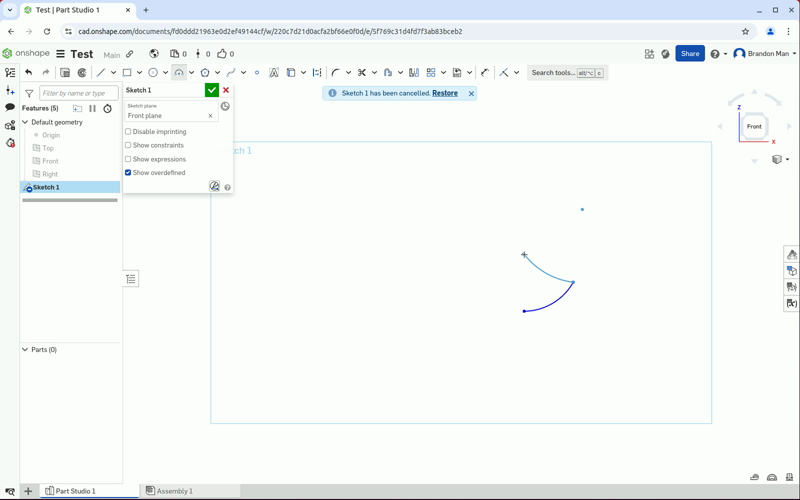
mouse_move(552, 261)
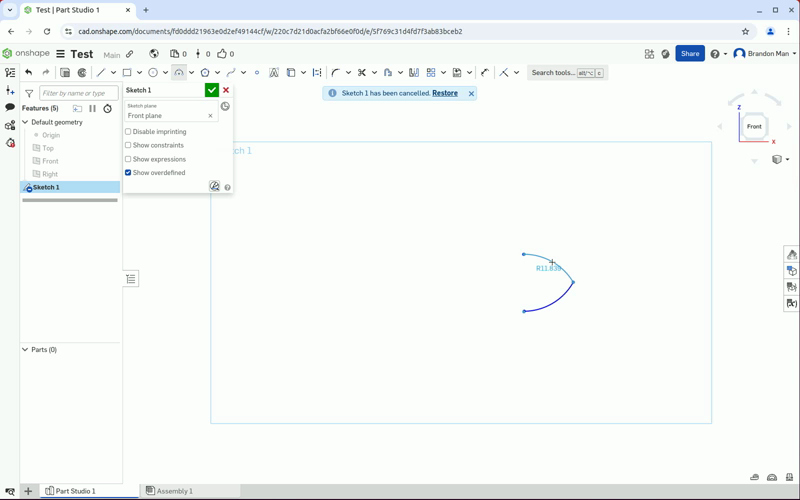
click(552, 261)
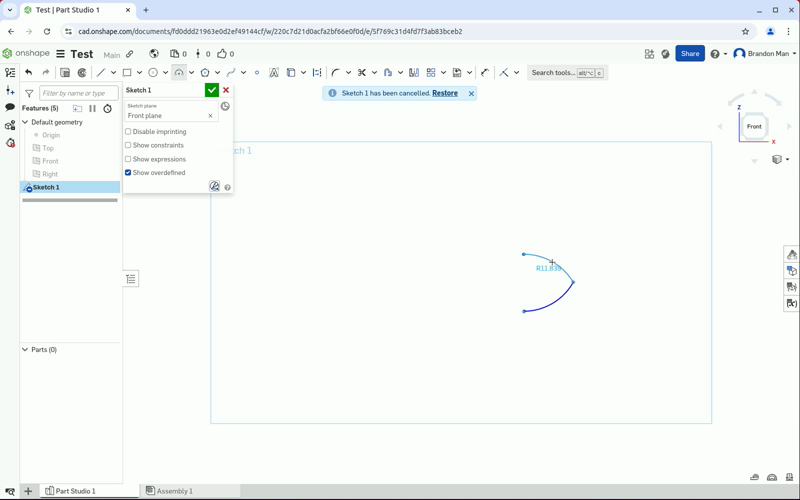
key_up(shift)
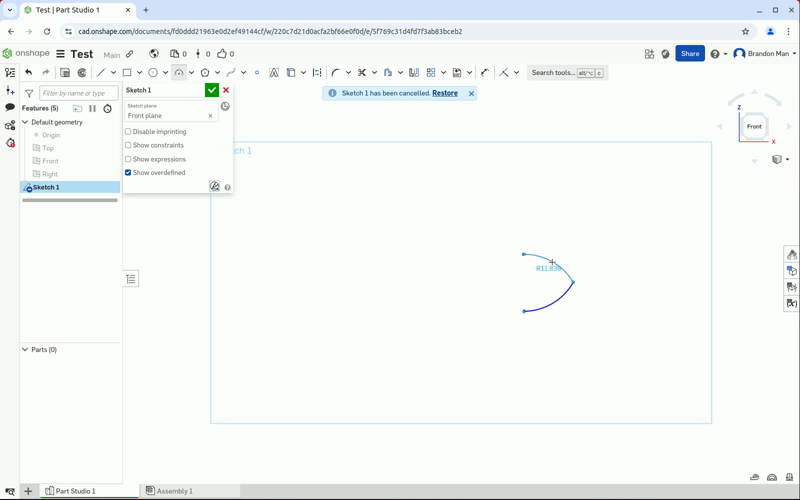
key(esc)
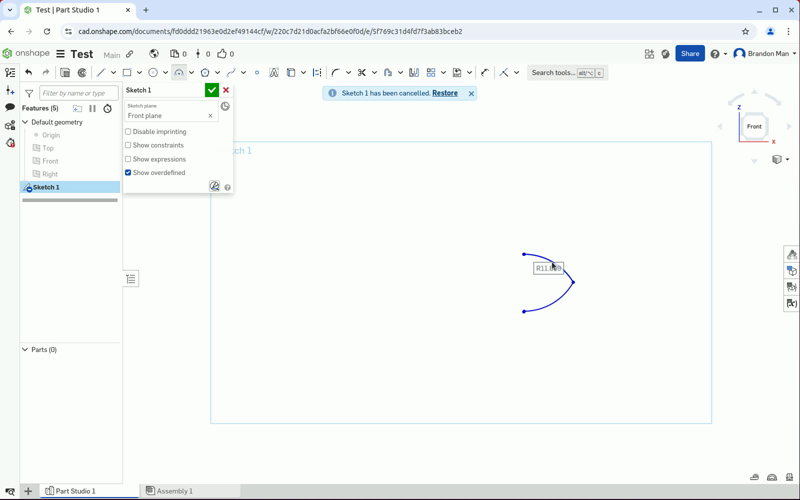
key(l)
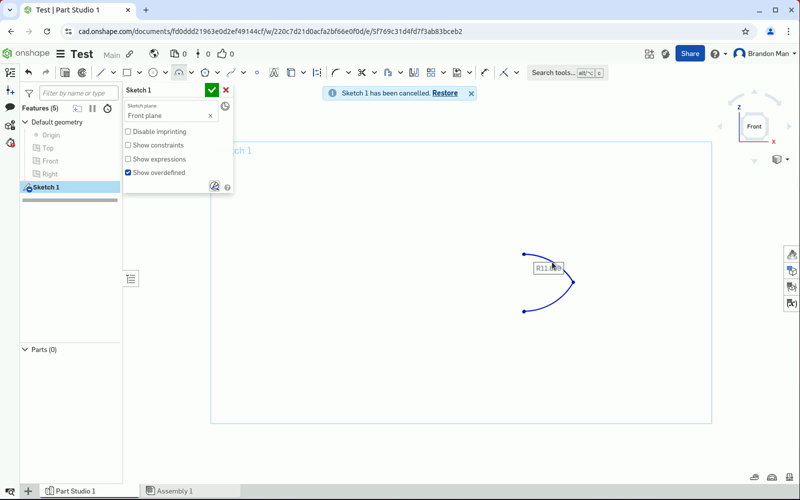
mouse_move(524, 254)
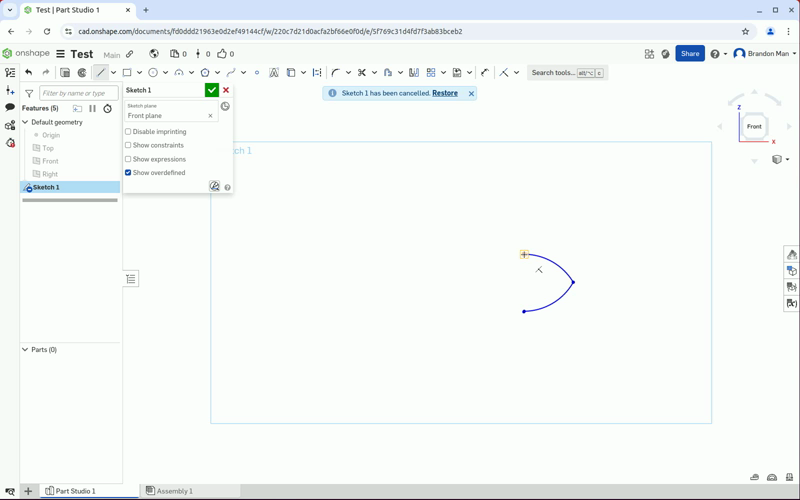
click(524, 254)
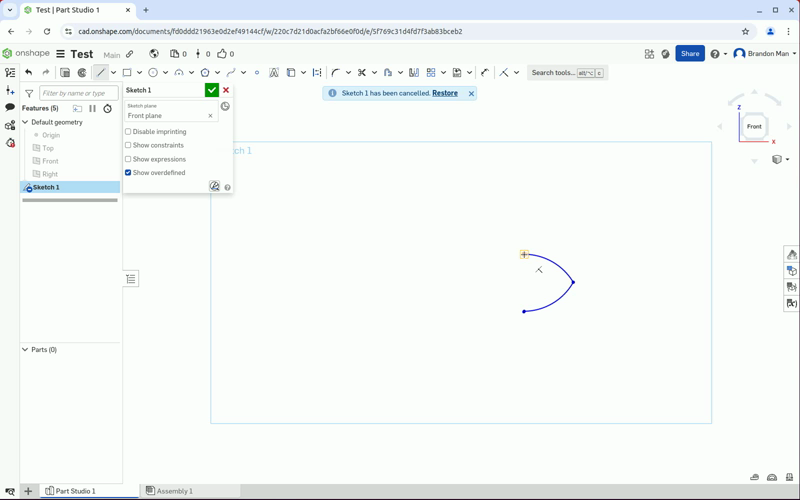
mouse_move(554, 254)
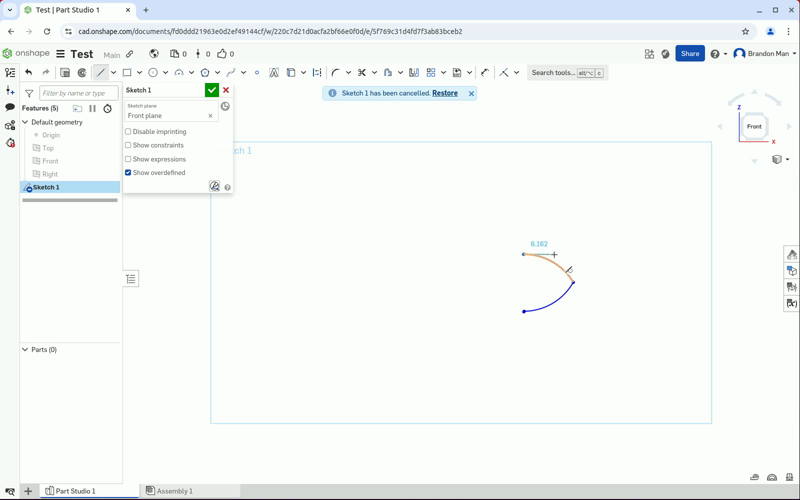
key_down(shift)
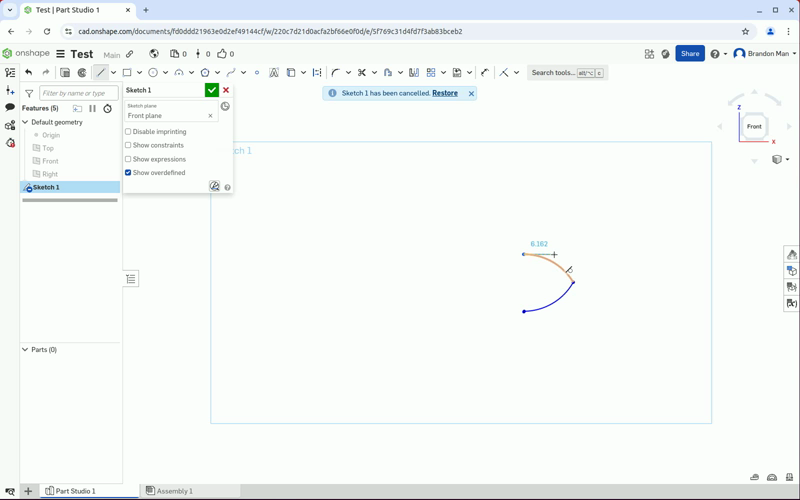
mouse_move(524, 311)
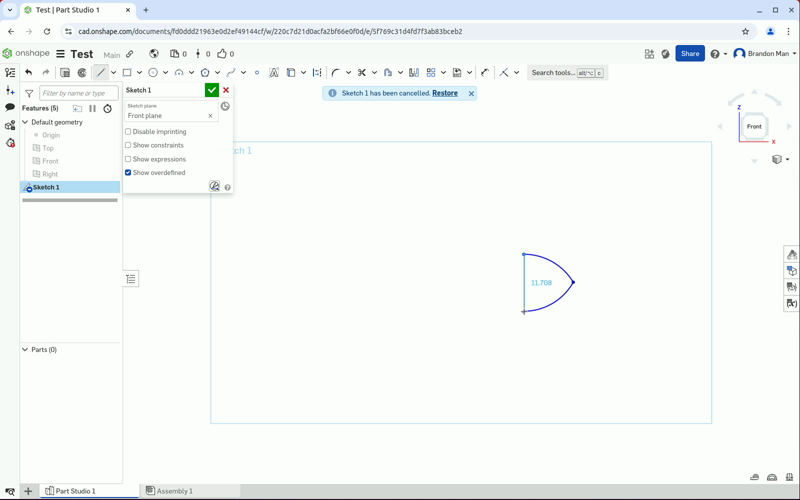
scroll(6)
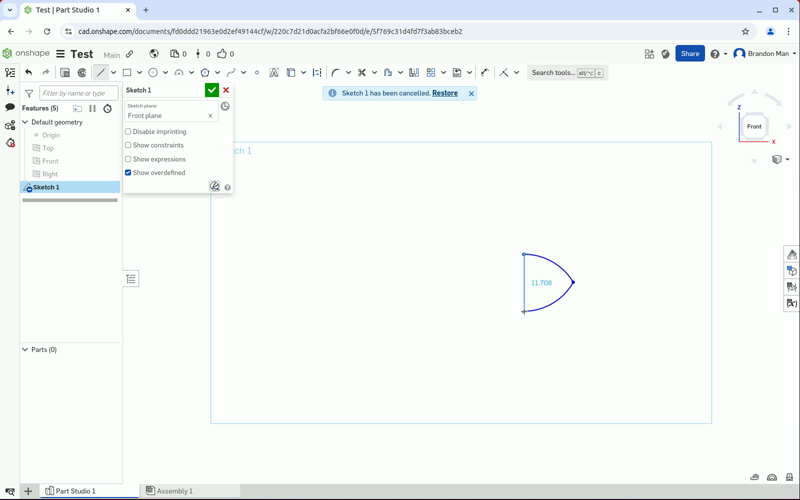
scroll(6)
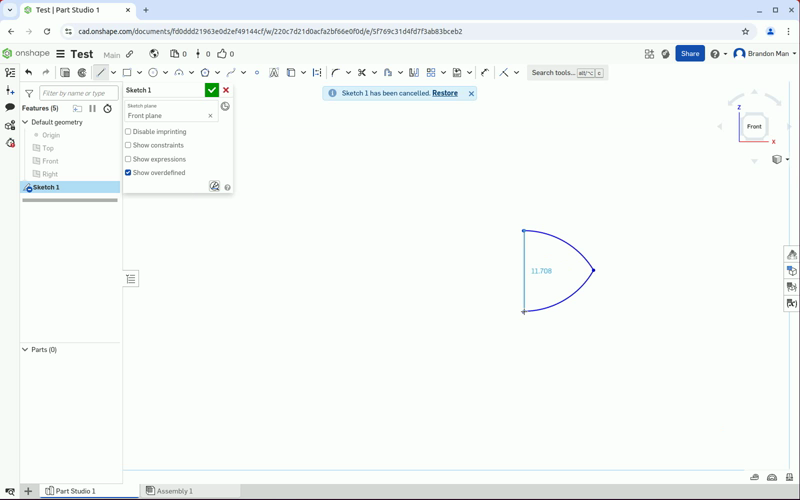
scroll(6)
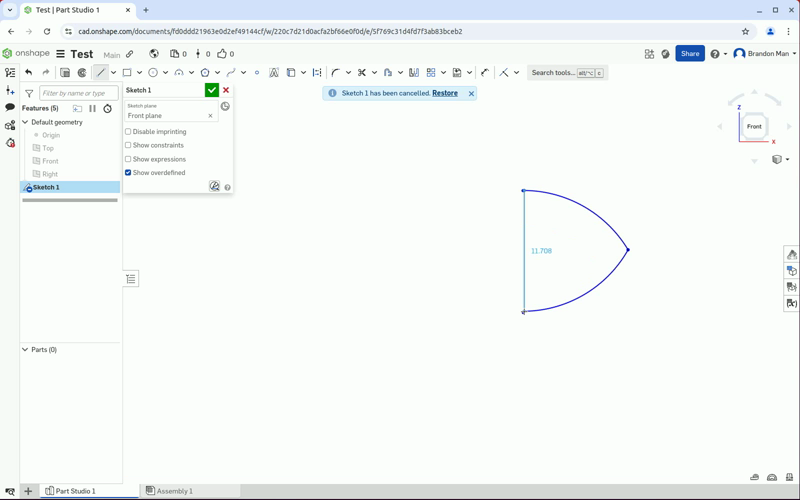
scroll(6)
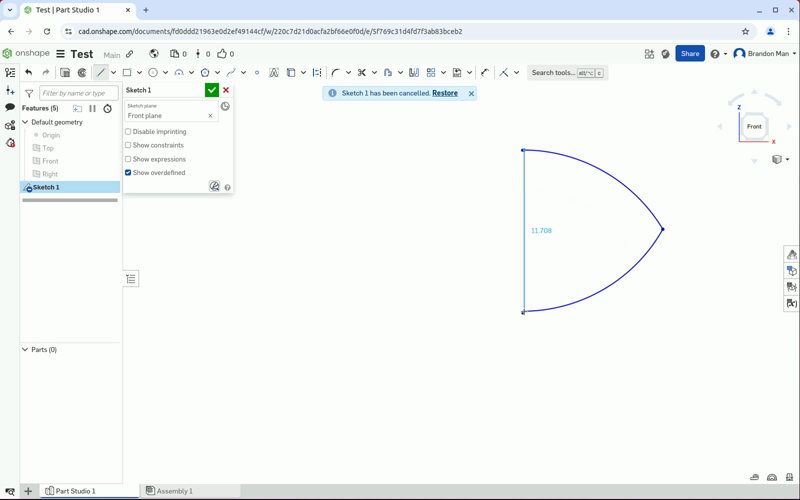
scroll(6)
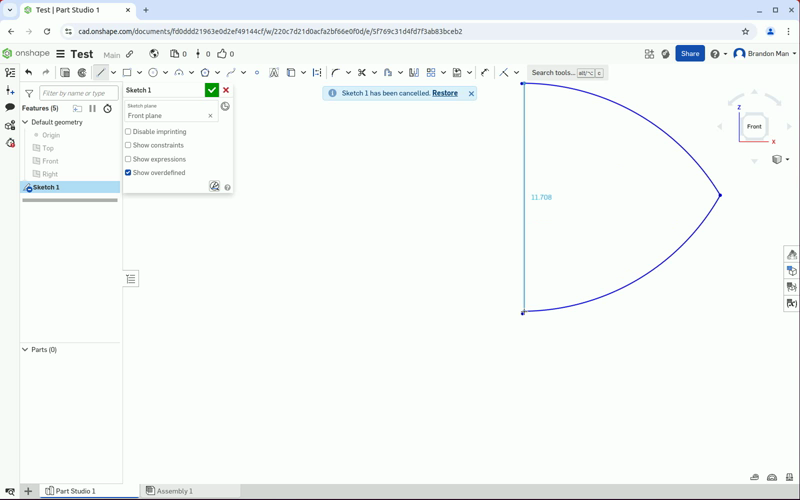
scroll(6)
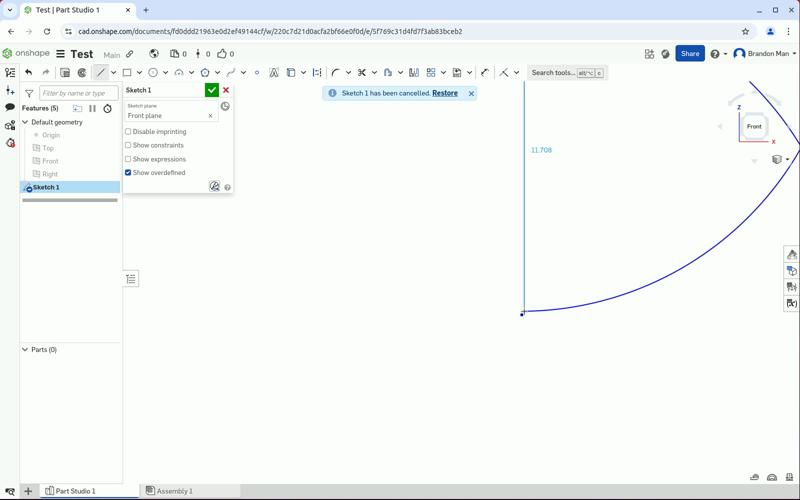
scroll(6)
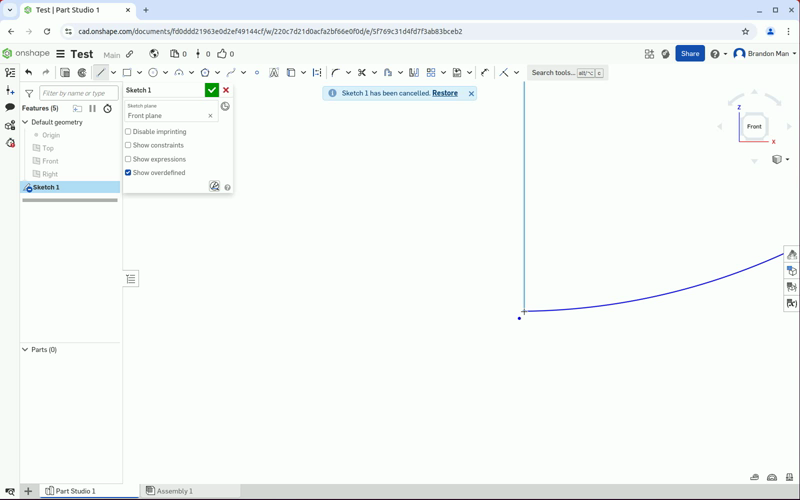
key_up(shift)
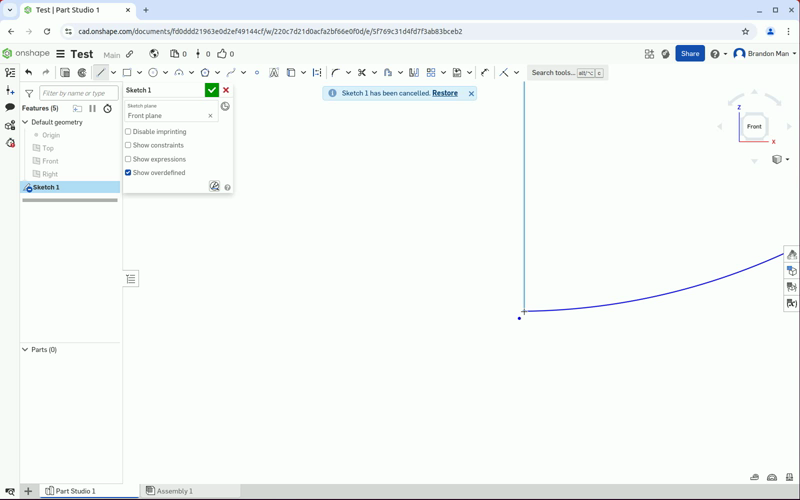
click(524, 311)
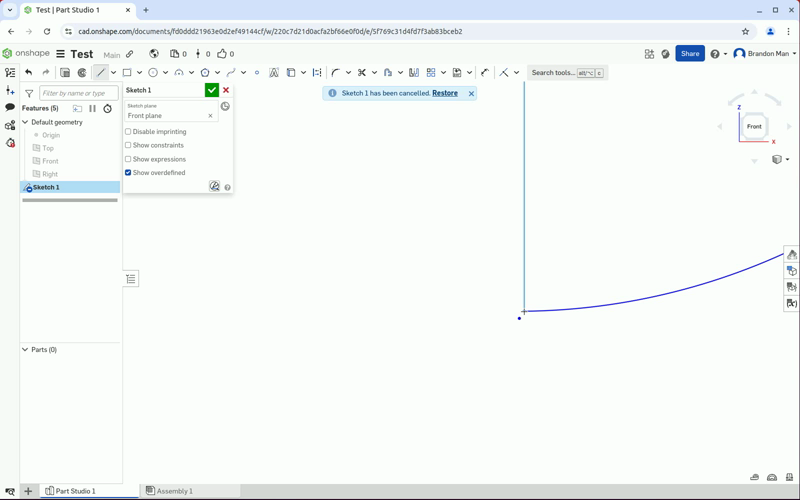
scroll(-6)
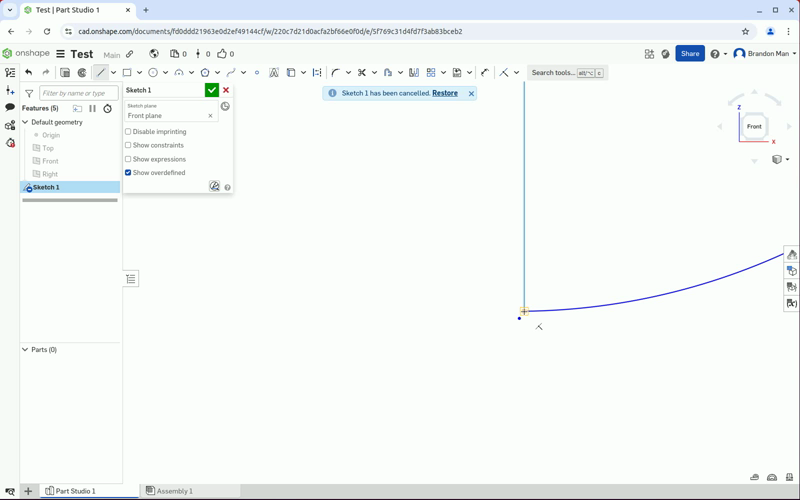
scroll(-6)
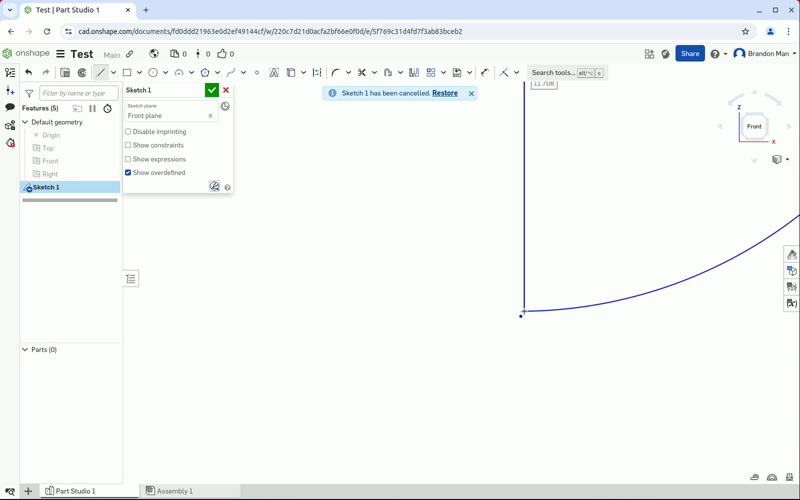
scroll(-6)
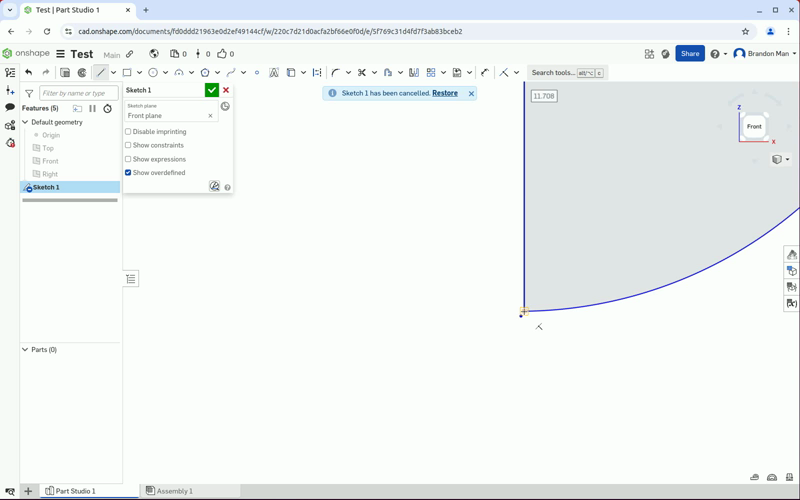
scroll(-6)
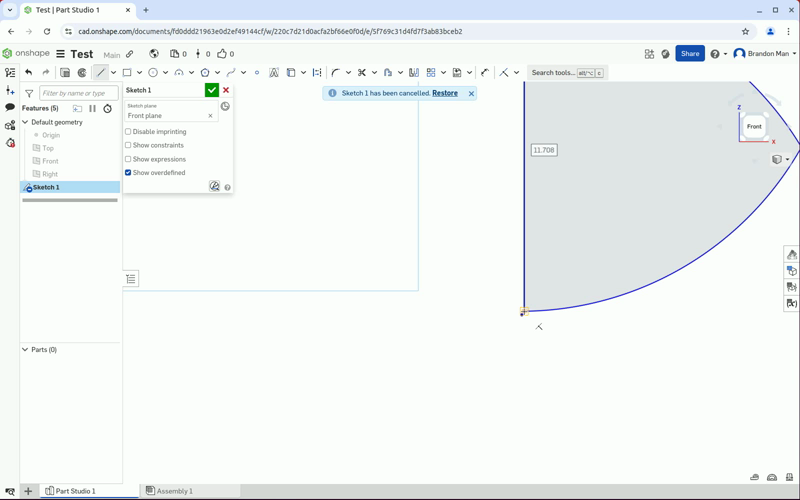
scroll(-6)
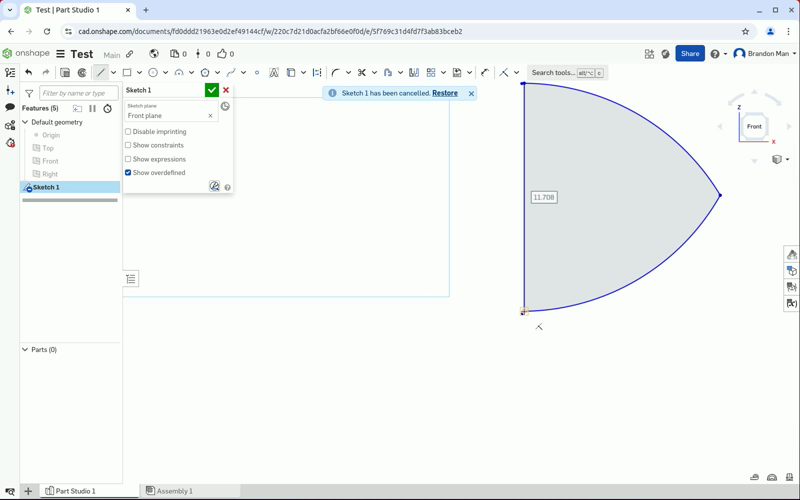
scroll(-6)
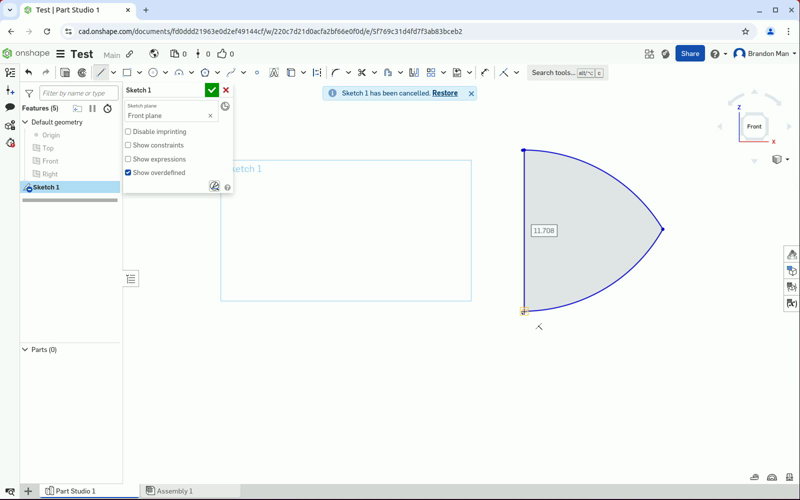
scroll(-6)
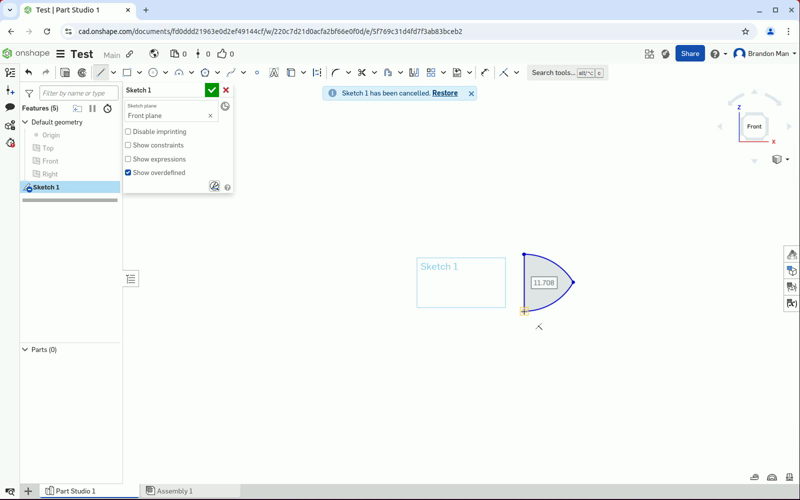
key(esc)
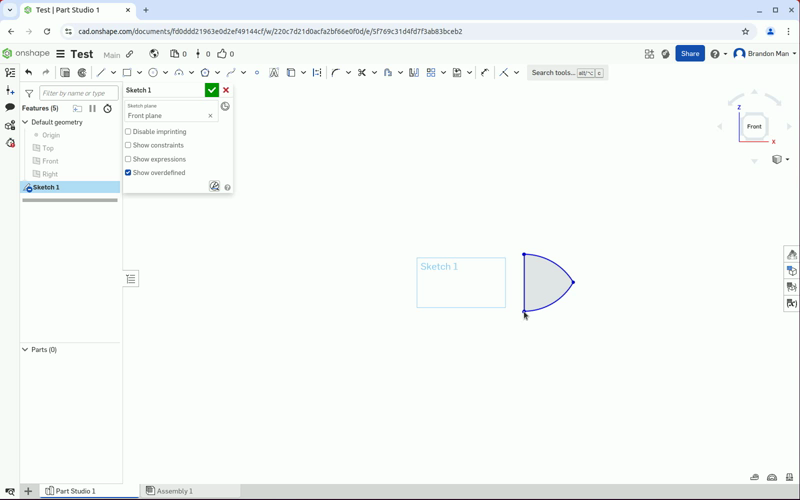
key(c)
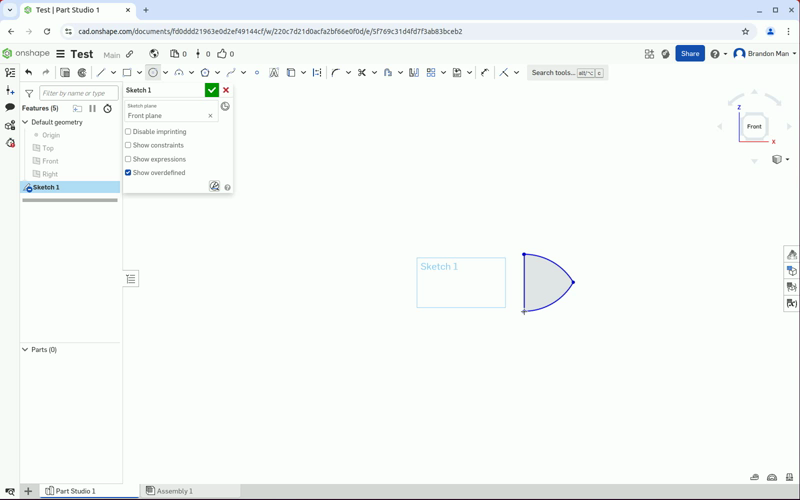
key_down(shift)
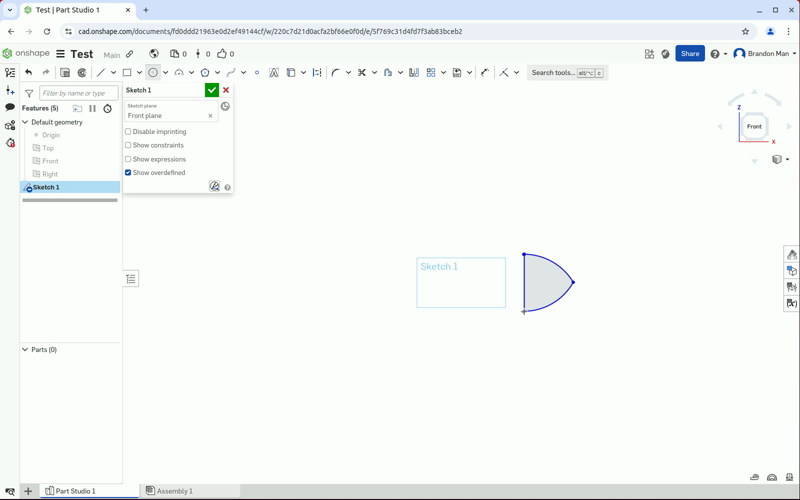
mouse_move(537, 282)
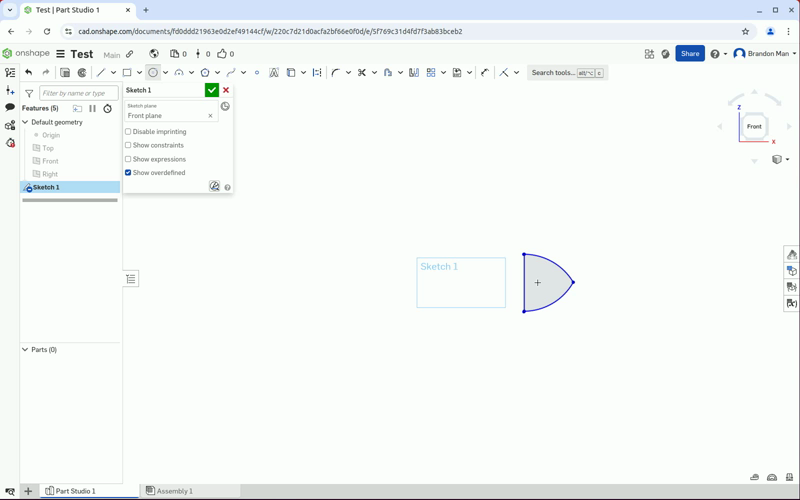
click(537, 282)
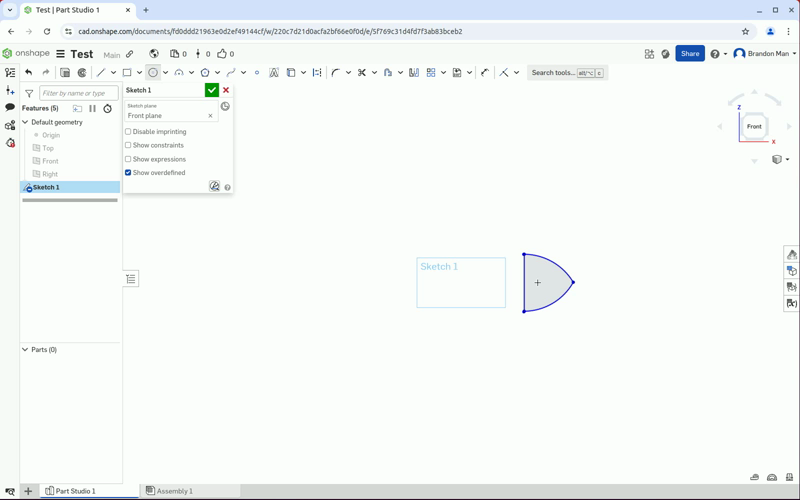
key_up(shift)
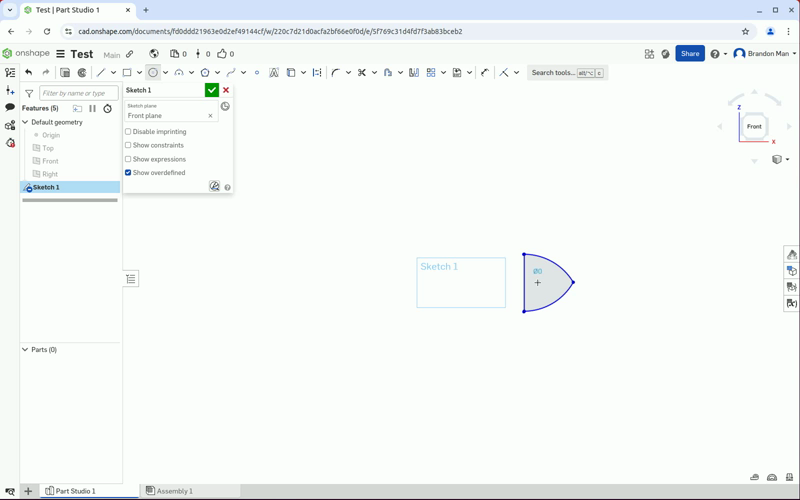
mouse_move(541, 282)
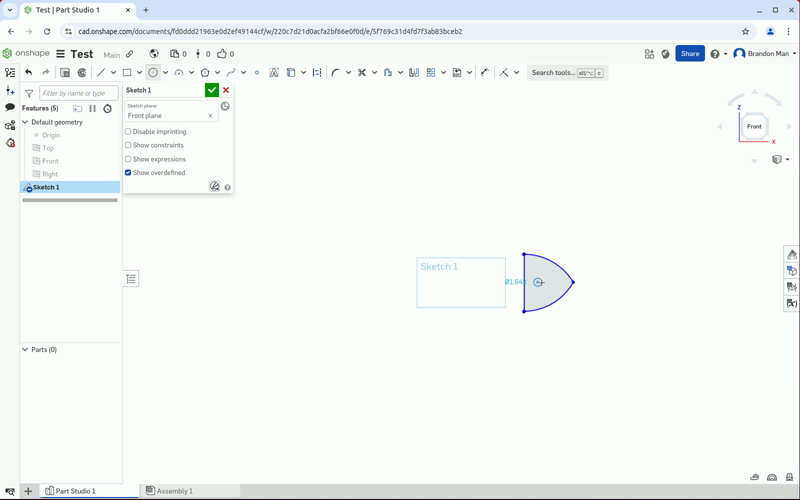
click(541, 282)
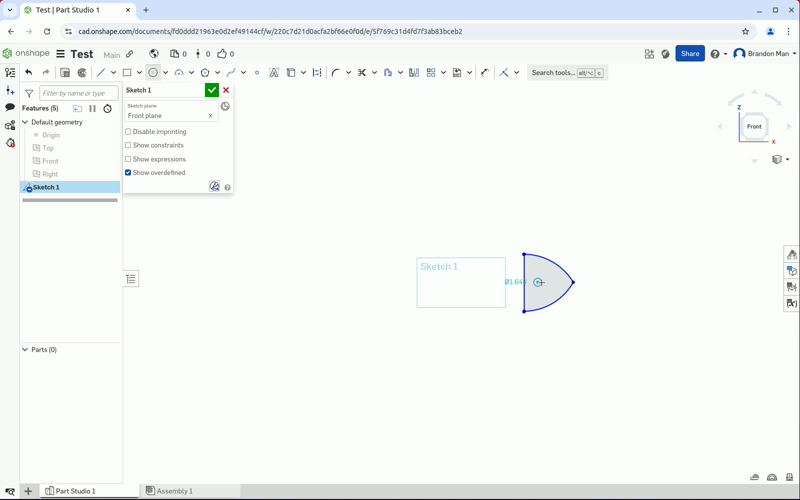
key(esc)
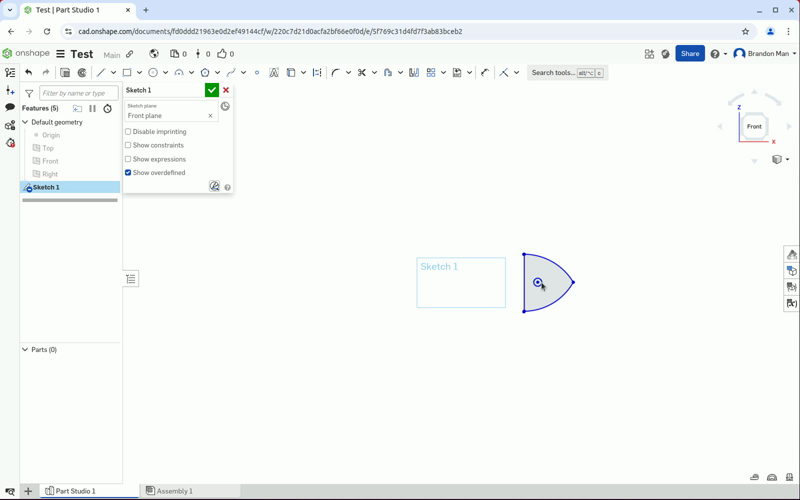
mouse_move(545, 264)
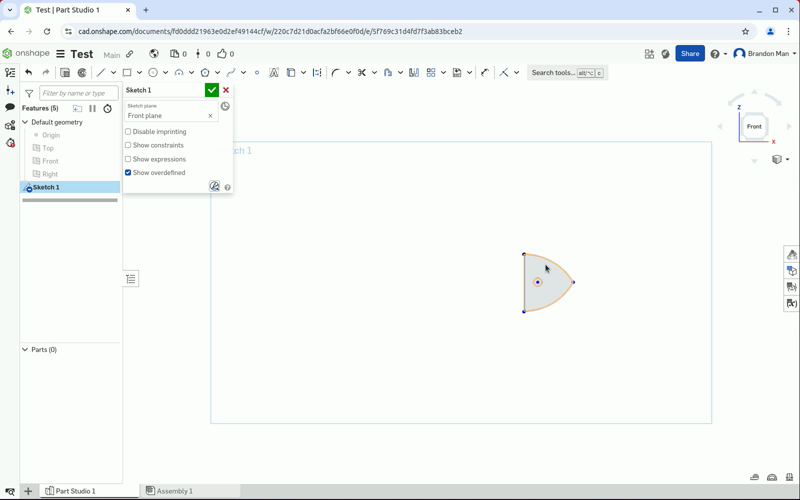
click(545, 264)
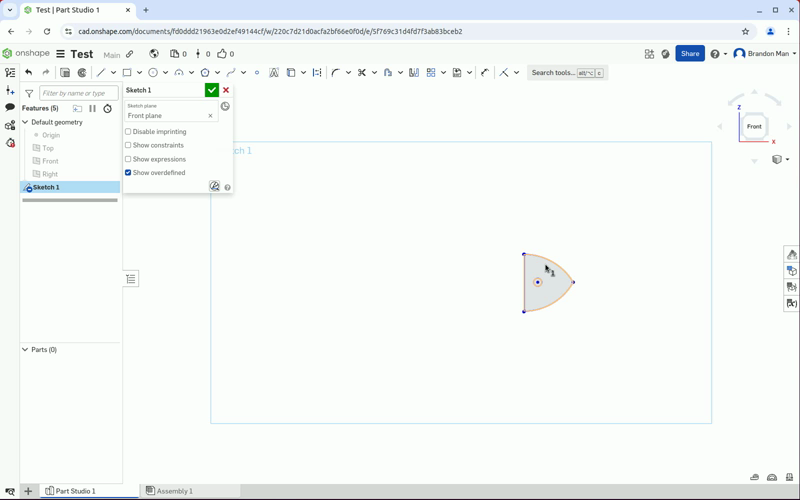
mouse_move(73, 352)
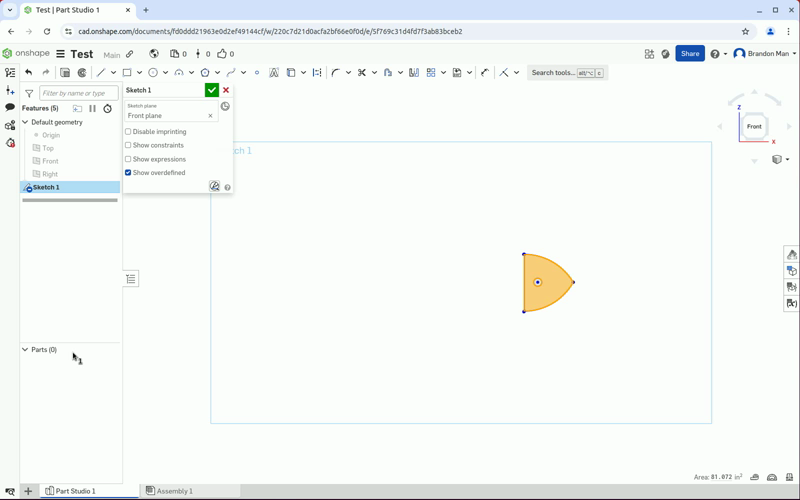
key(shift+y)
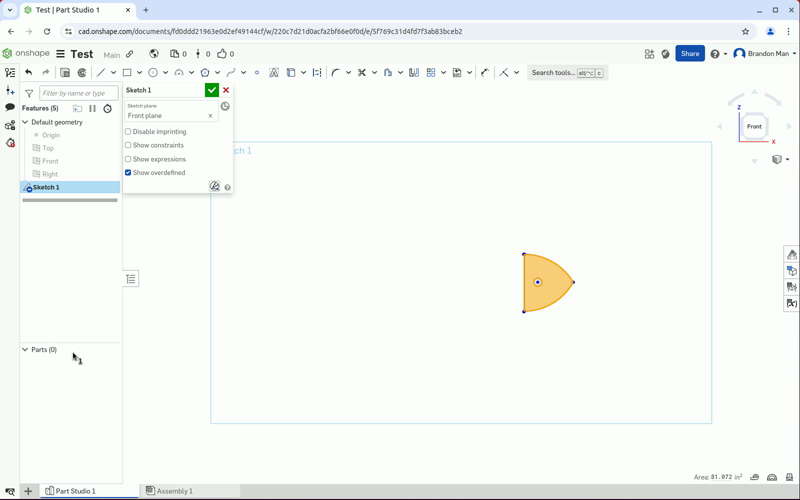
key(shift+e)
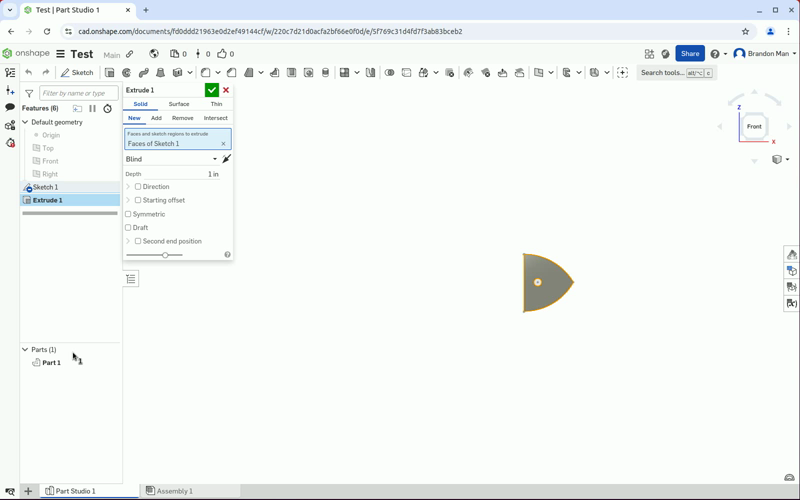
mouse_move(143, 106)
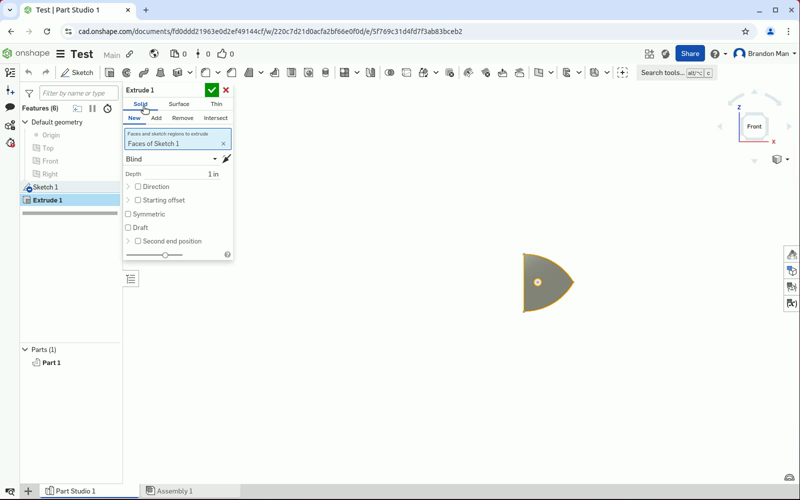
click(143, 106)
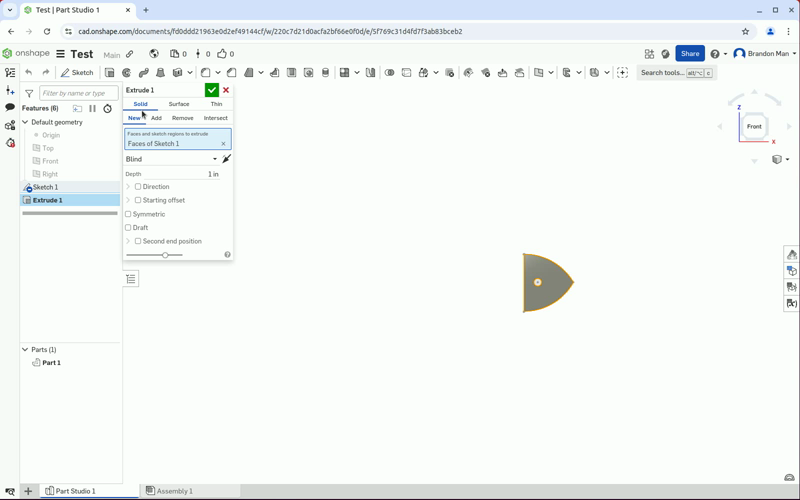
mouse_move(137, 120)
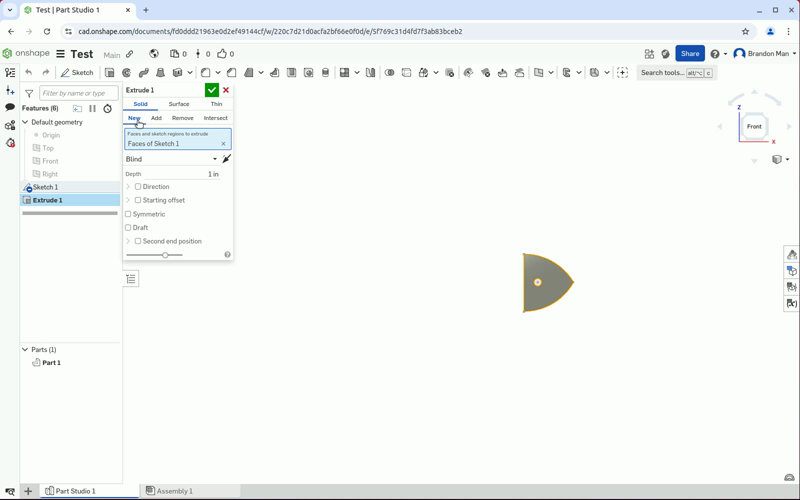
click(137, 120)
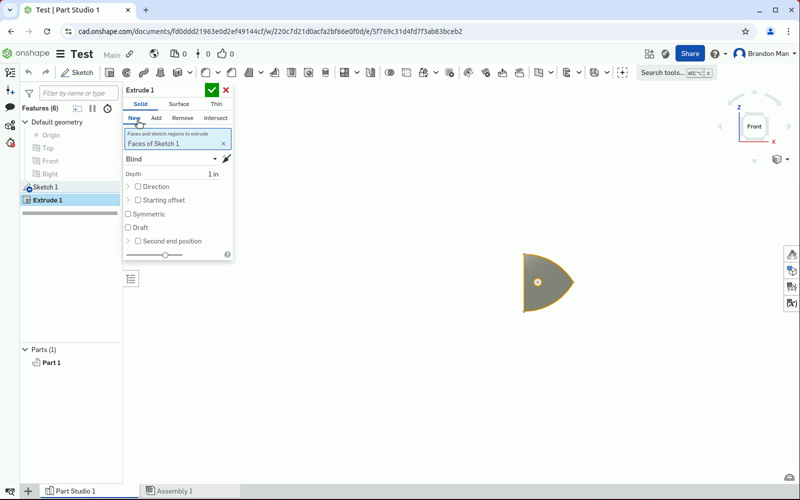
key(tab, 4)
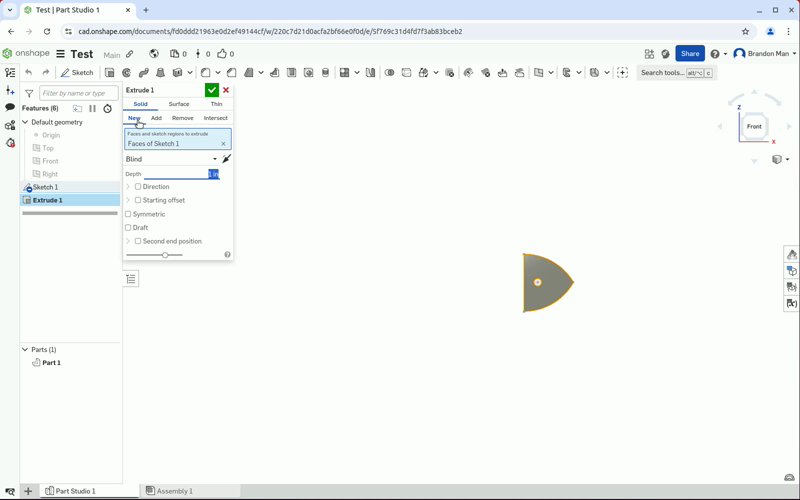
text(6.499)
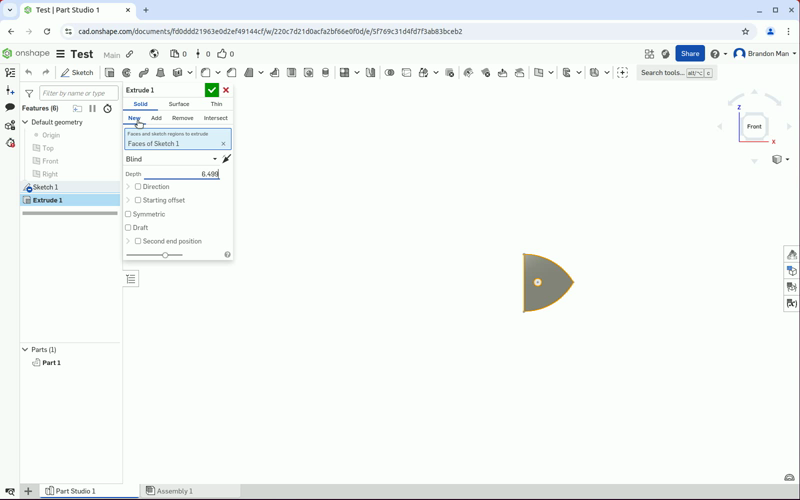
key(enter)
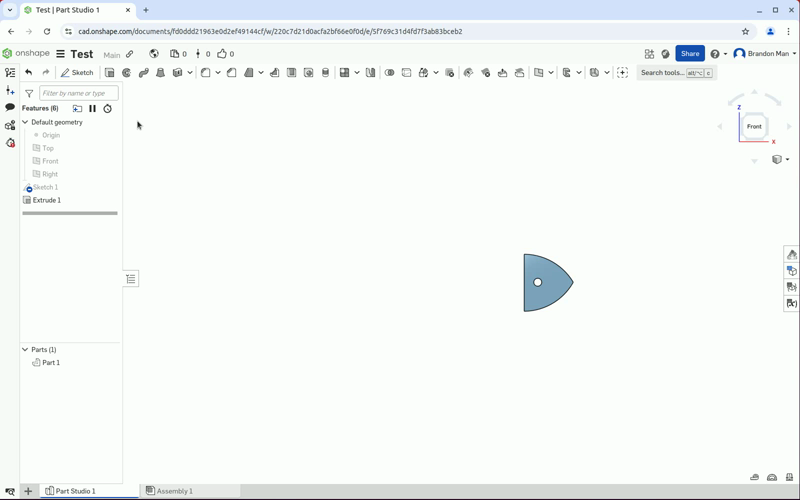
key(shift+h)
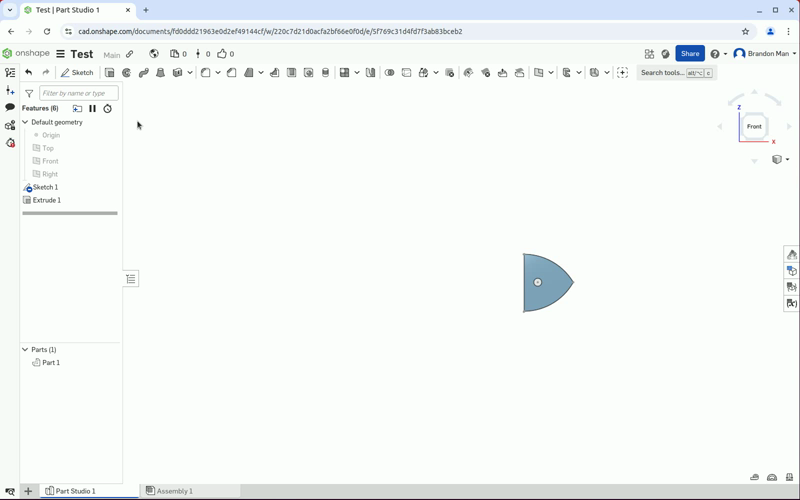
key(shift+h)
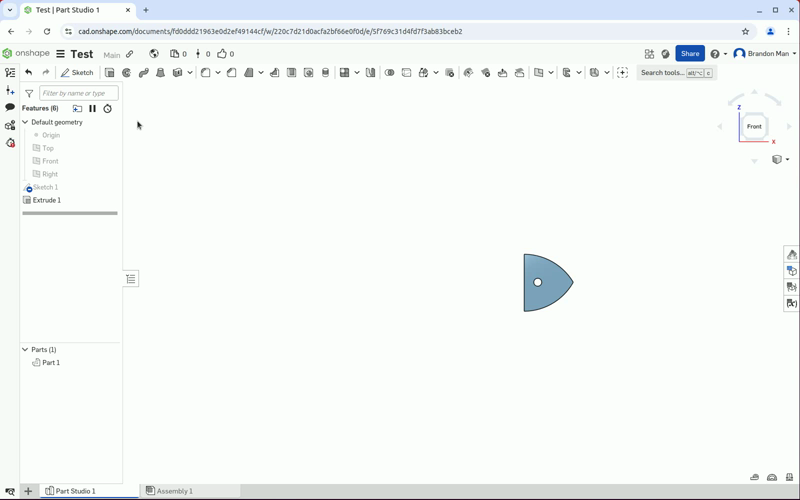
mouse_move(73, 189)
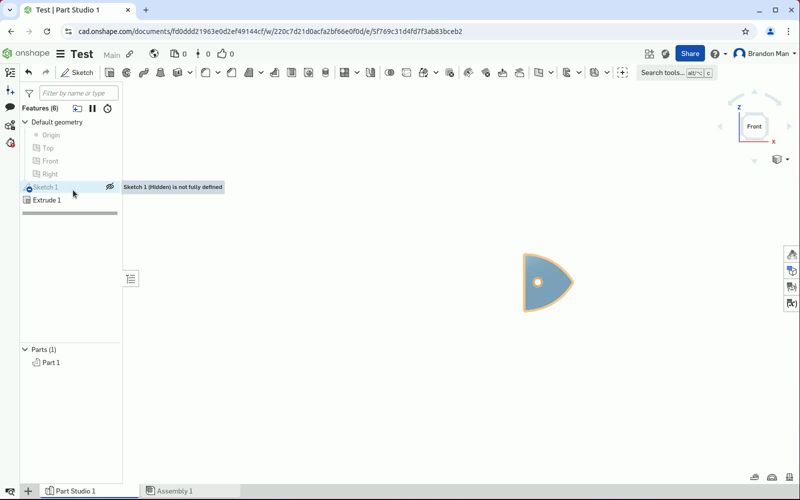
click(73, 189)
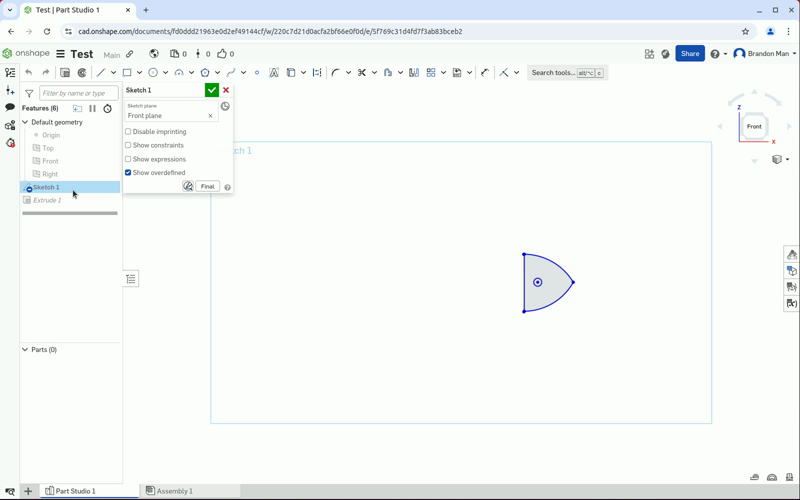
mouse_move(229, 92)
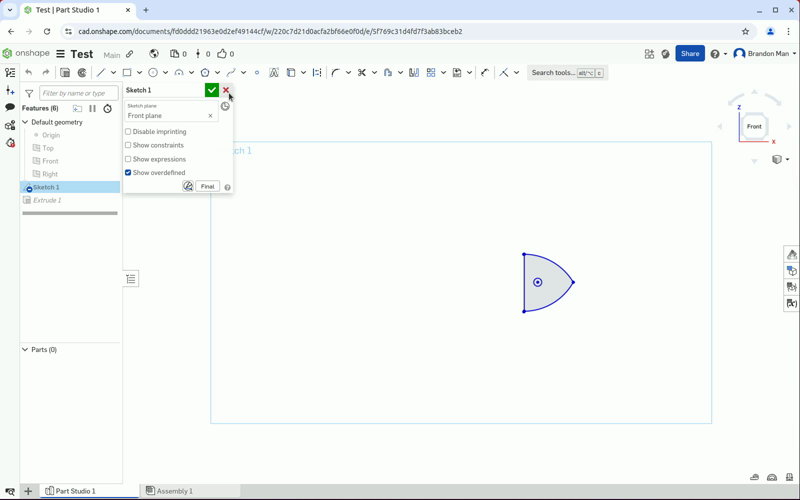
click(229, 92)
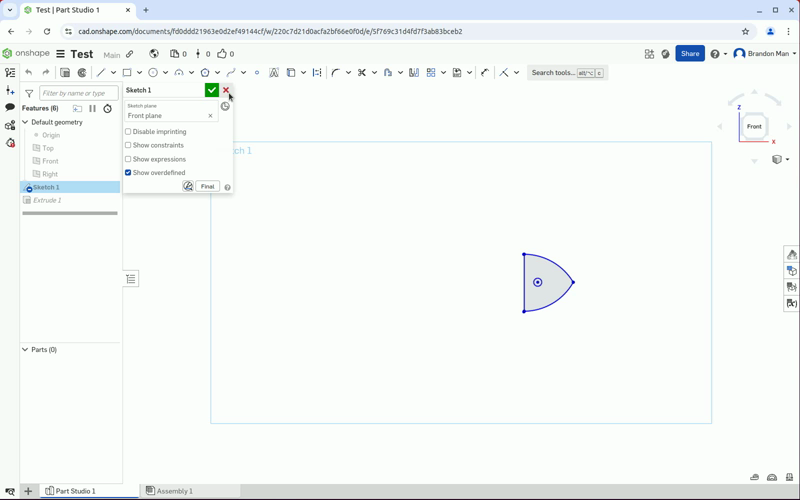
key(shift+s)
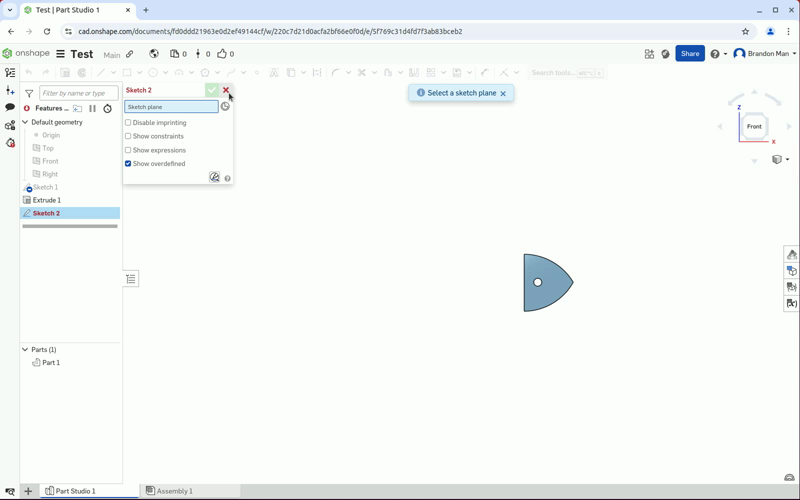
mouse_move(73, 163)
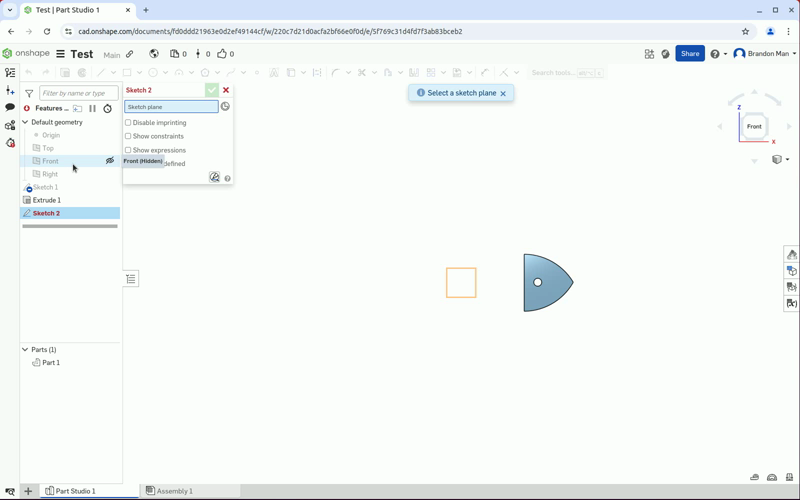
click(73, 163)
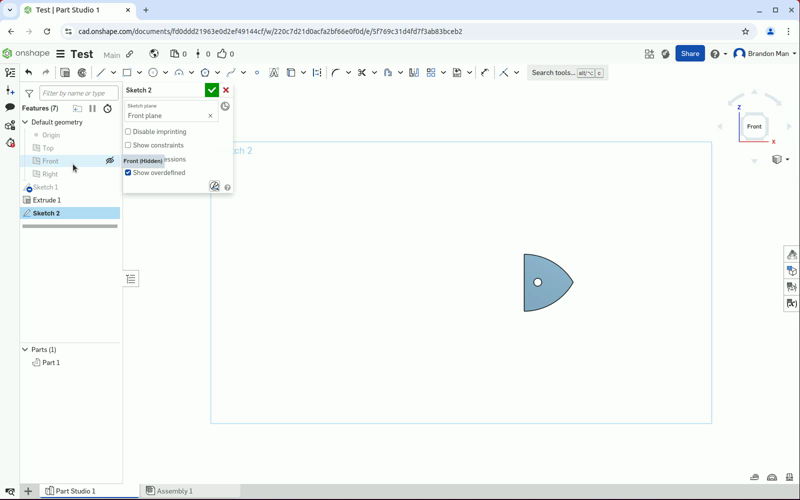
mouse_move(73, 352)
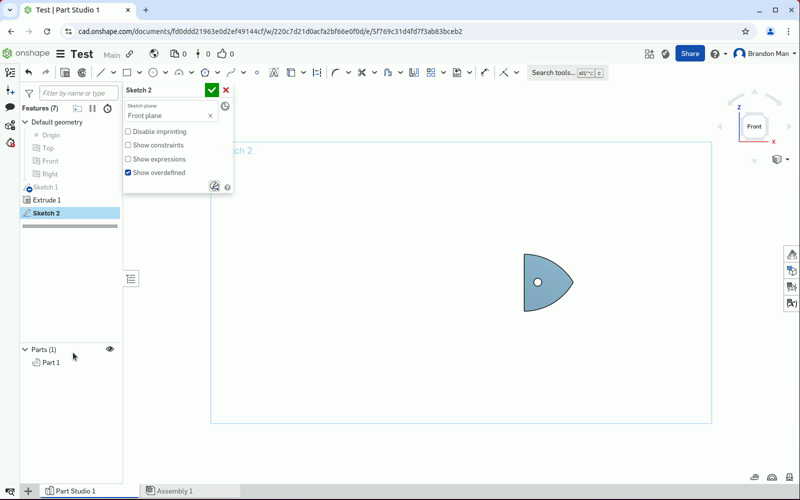
key(y)
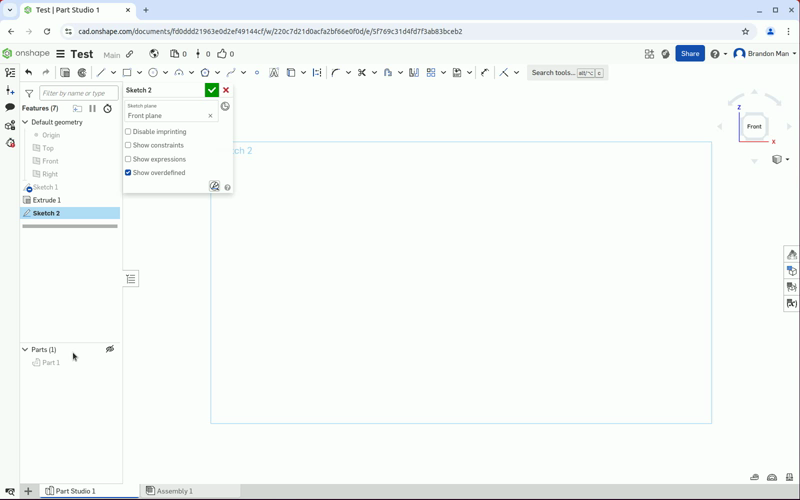
key(l)
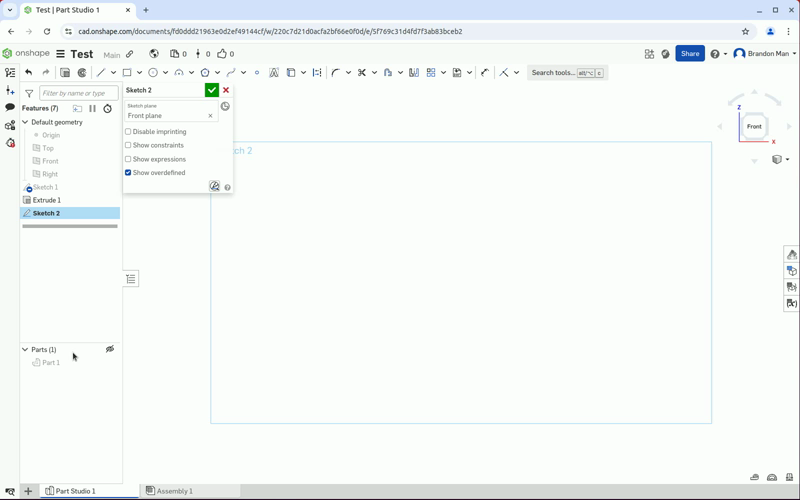
key_down(shift)
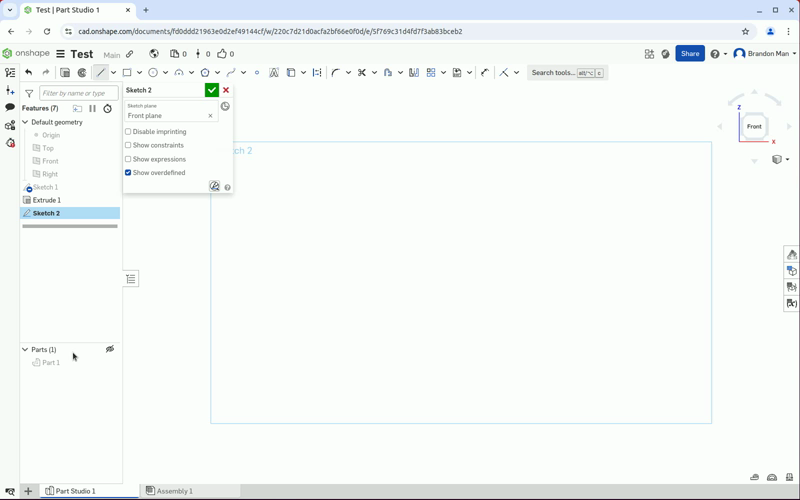
mouse_move(456, 311)
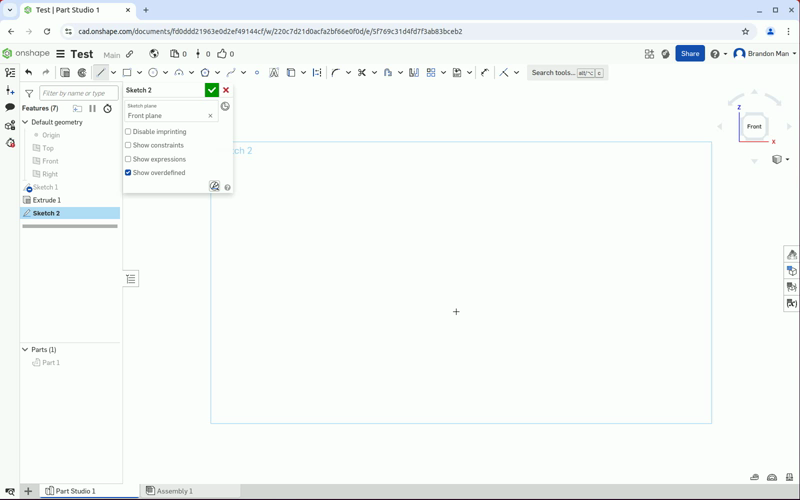
click(456, 311)
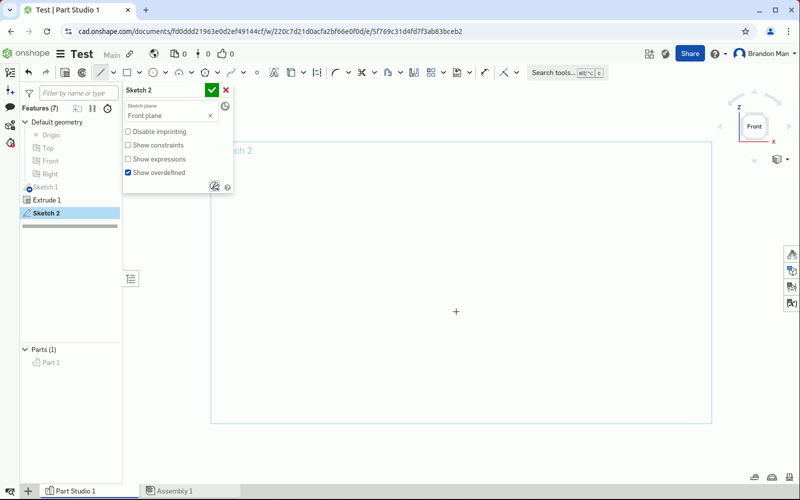
key_up(shift)
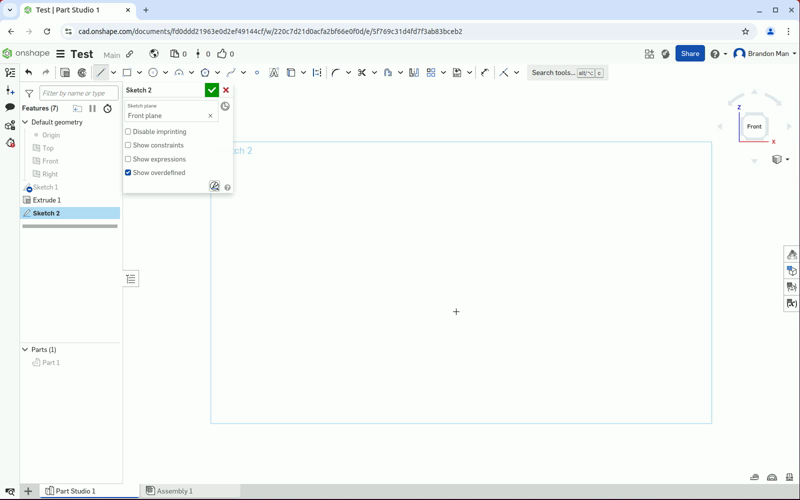
key_down(shift)
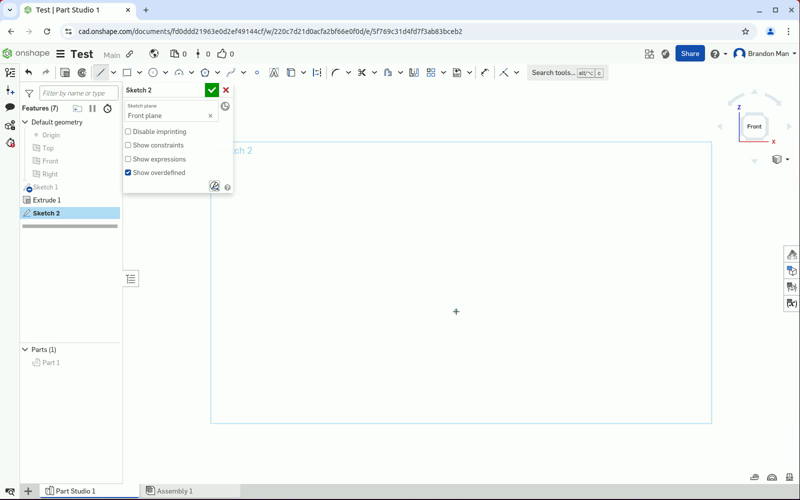
mouse_move(524, 311)
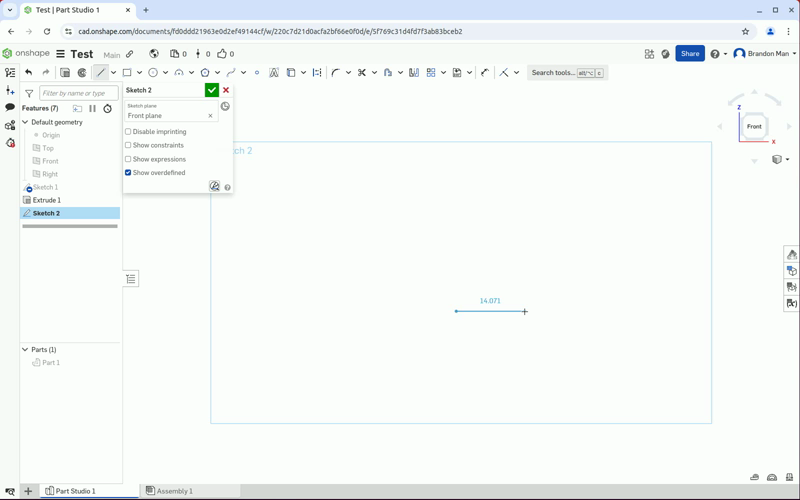
click(524, 311)
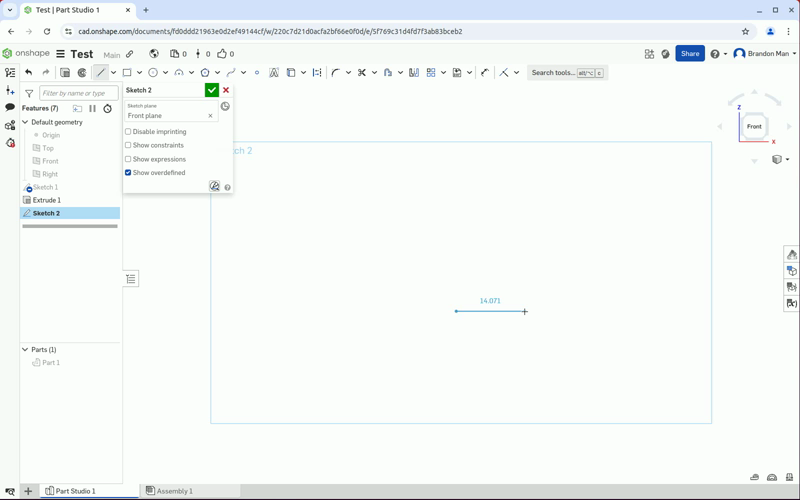
key_up(shift)
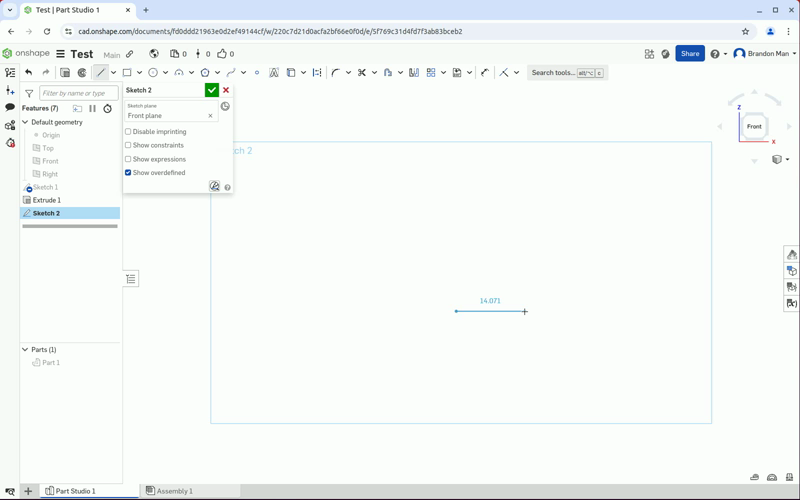
key_down(shift)
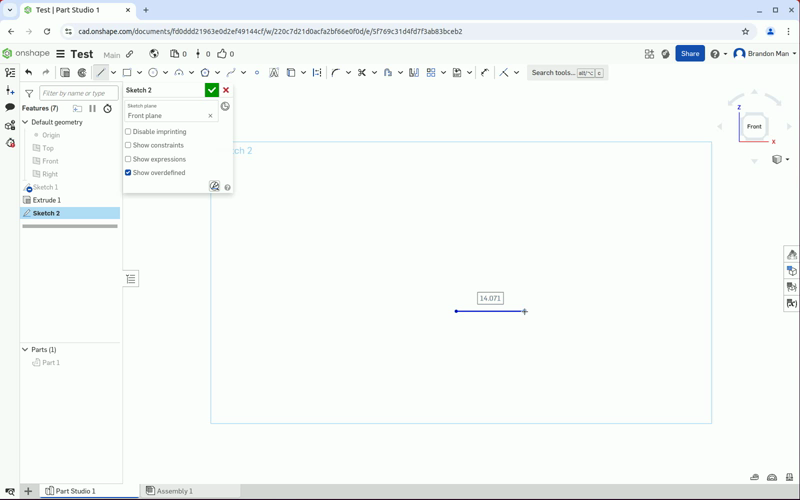
mouse_move(554, 311)
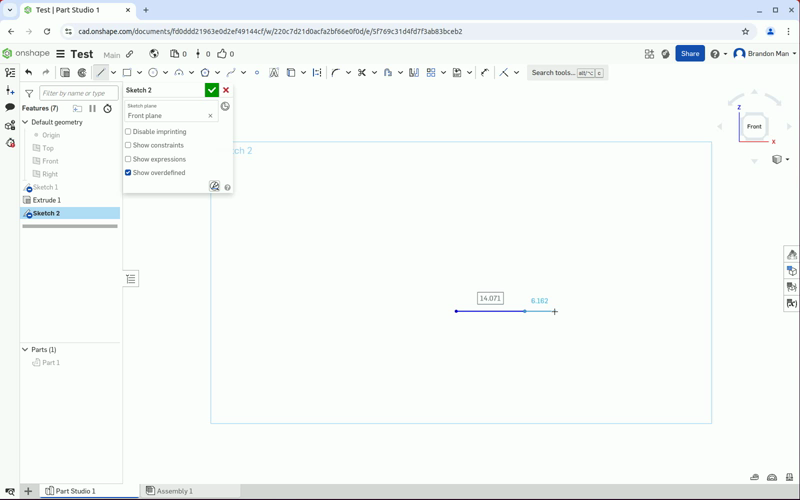
mouse_move(524, 254)
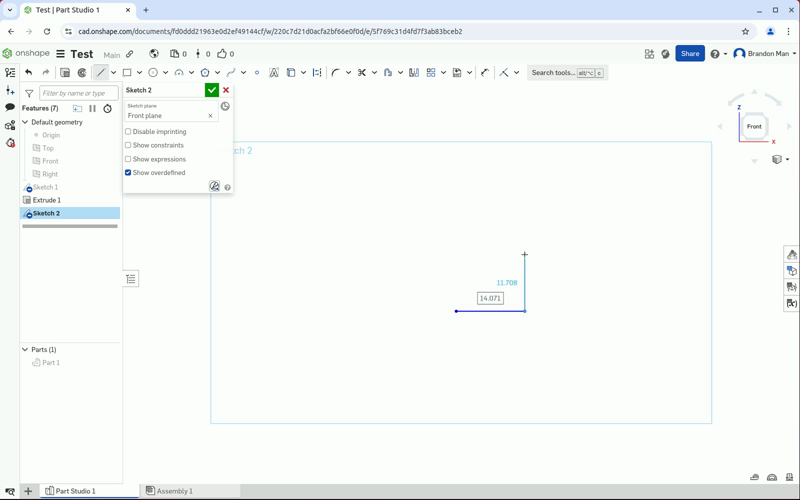
click(524, 254)
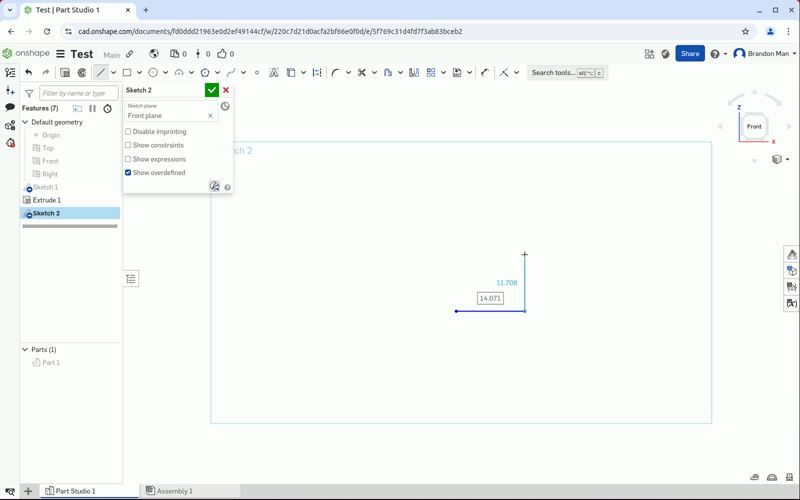
key_up(shift)
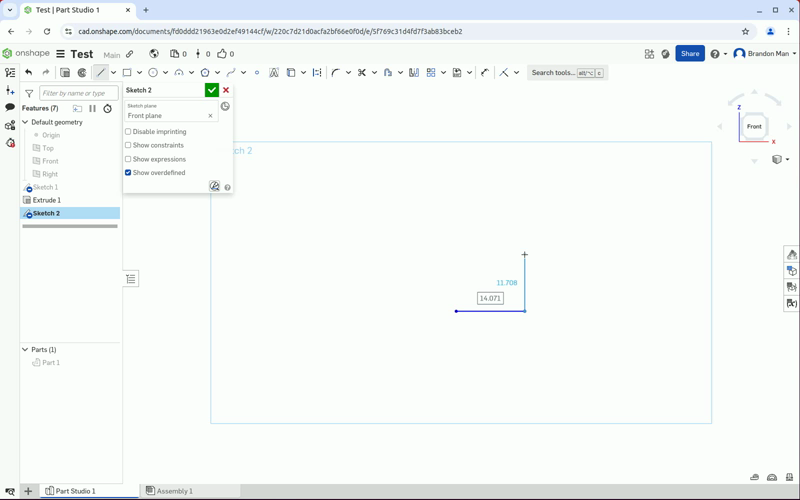
key_down(shift)
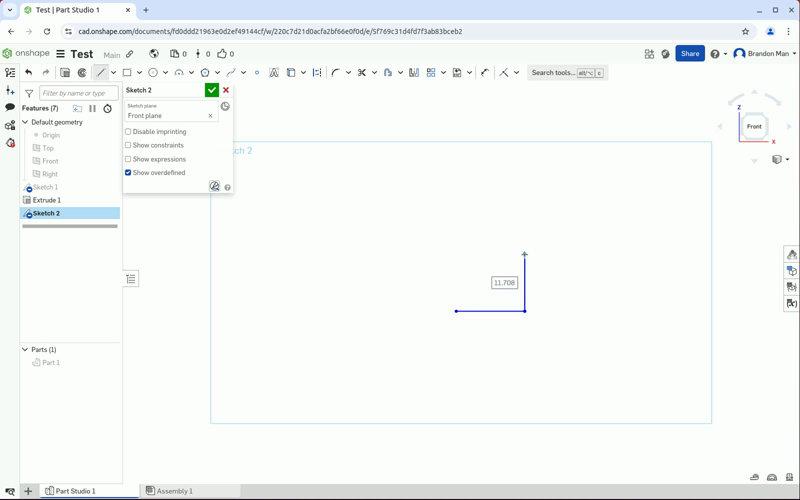
mouse_move(456, 254)
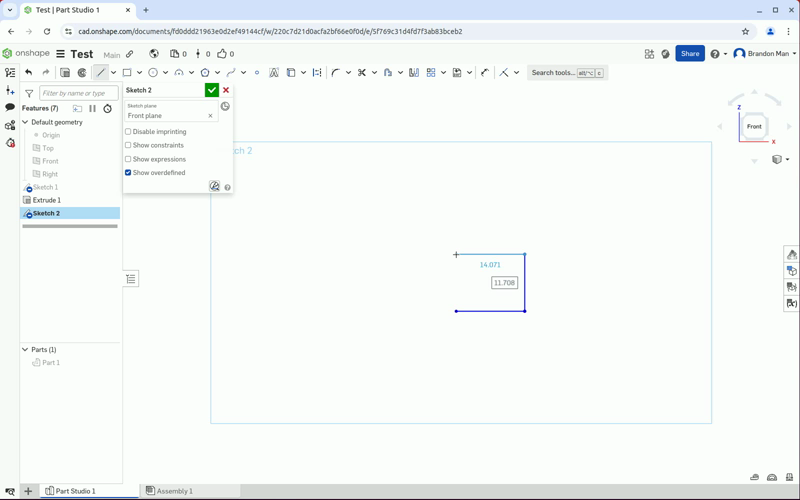
click(456, 254)
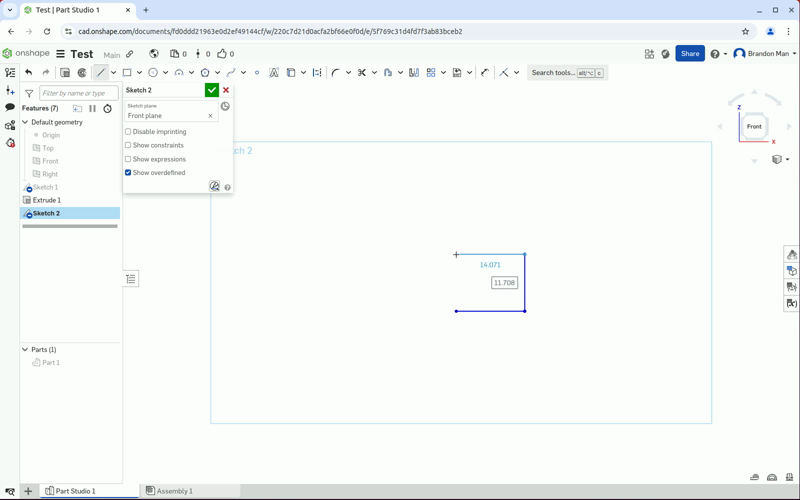
key_up(shift)
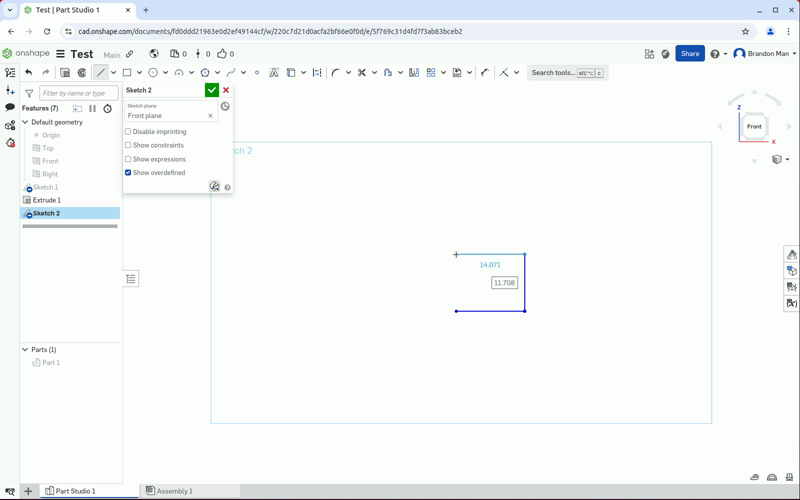
mouse_move(486, 254)
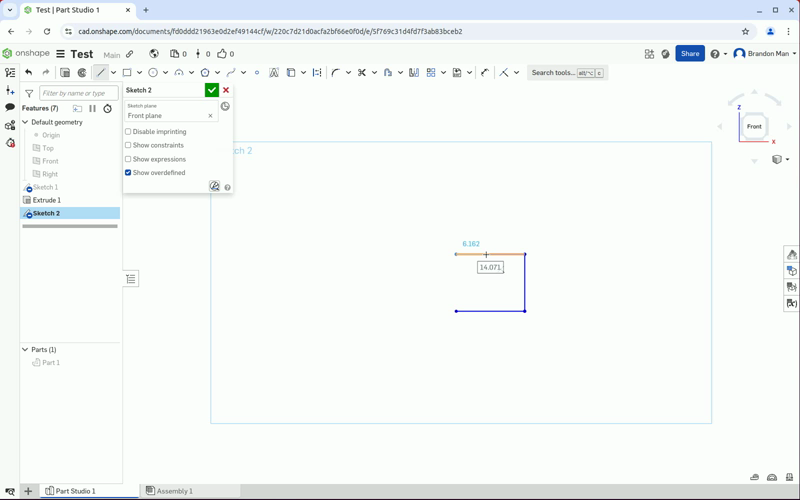
key_down(shift)
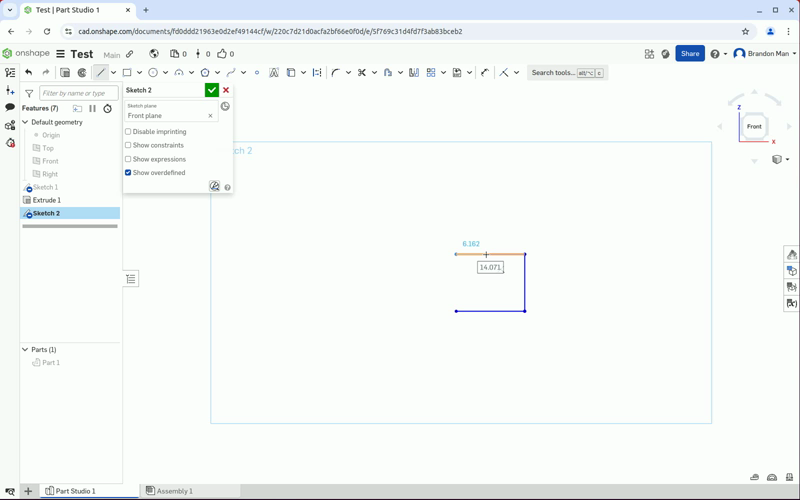
mouse_move(456, 311)
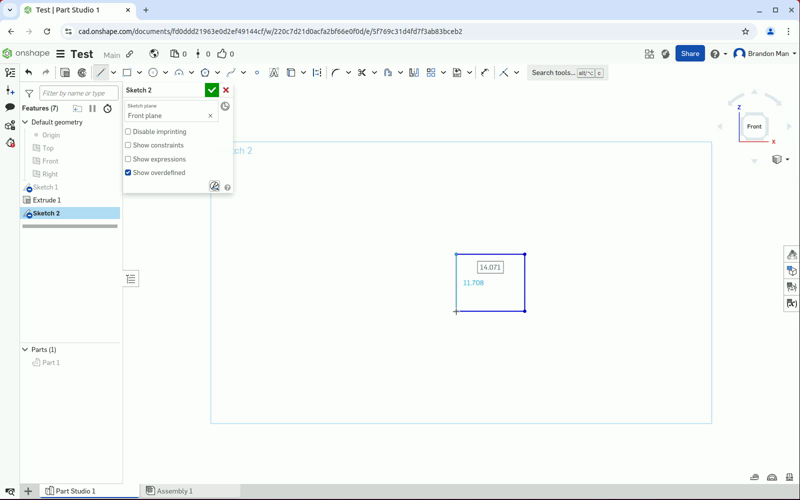
key_up(shift)
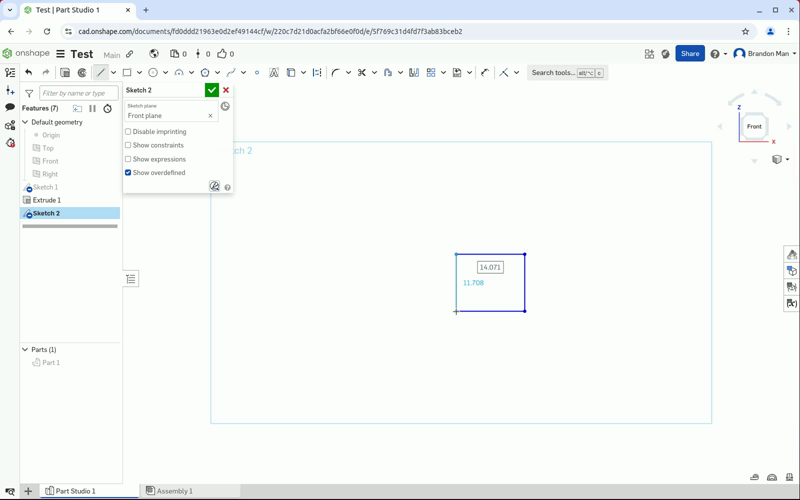
click(456, 311)
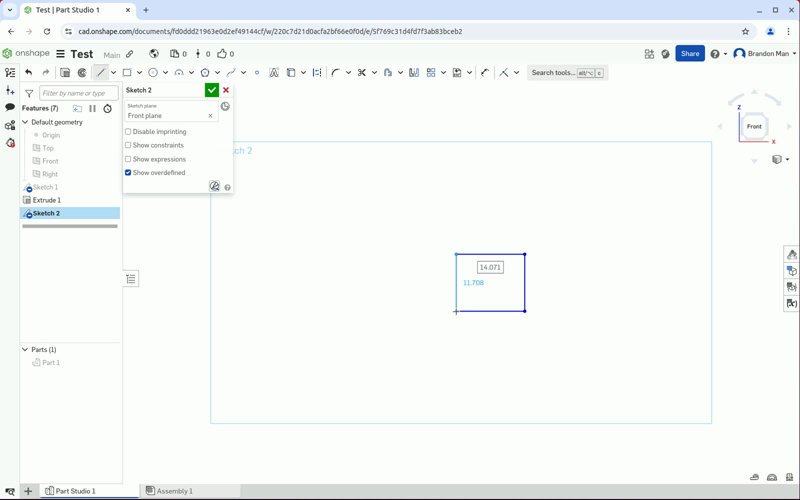
key(esc)
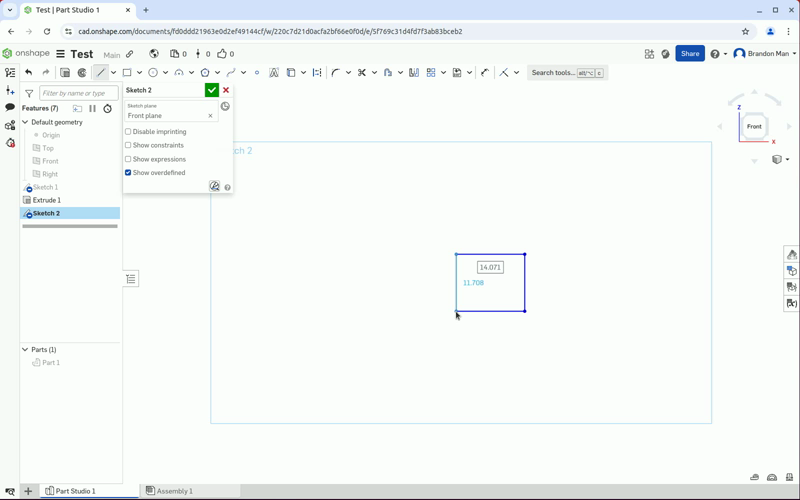
mouse_move(515, 291)
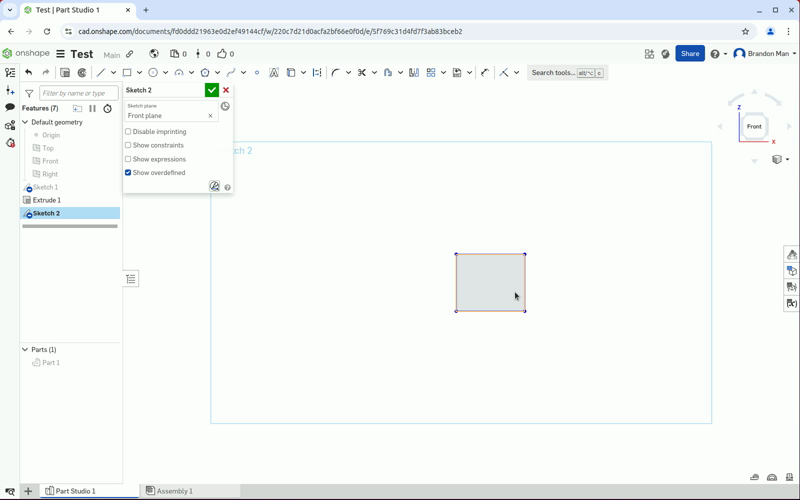
click(515, 291)
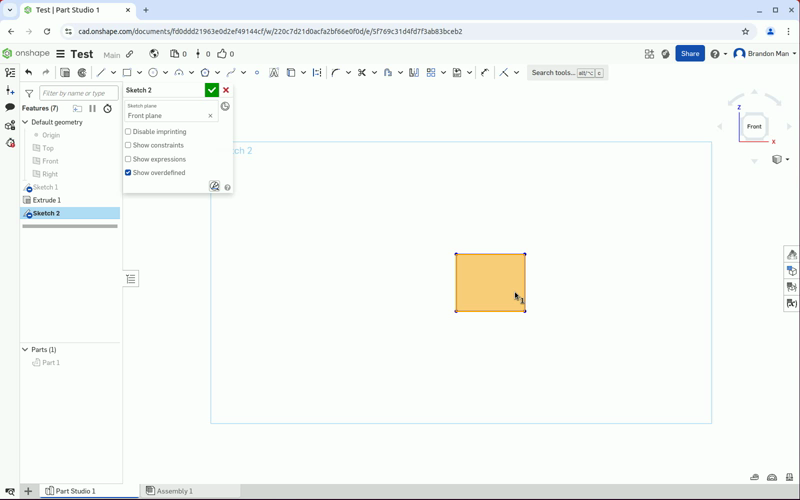
mouse_move(73, 352)
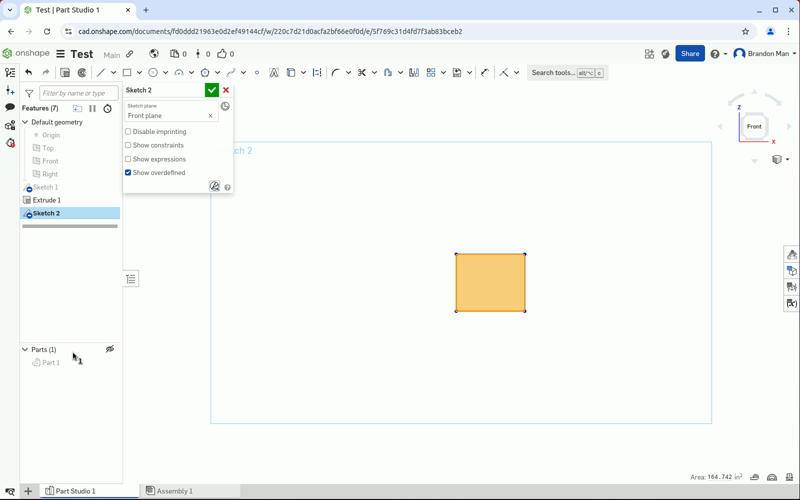
key(shift+y)
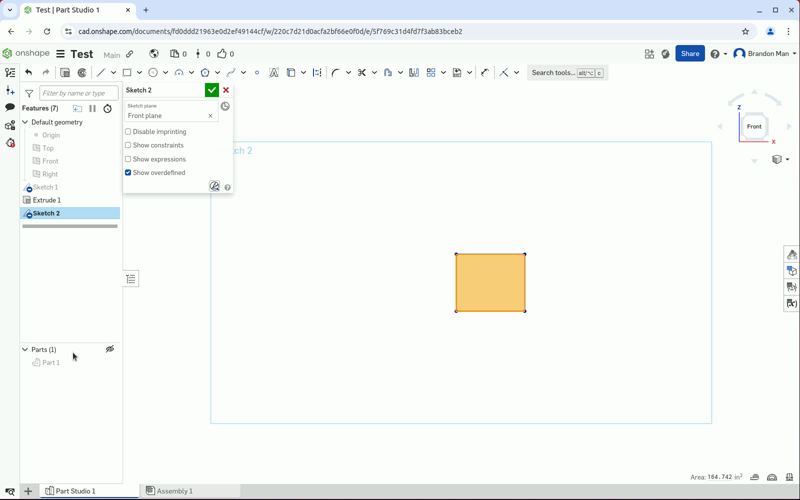
key(shift+e)
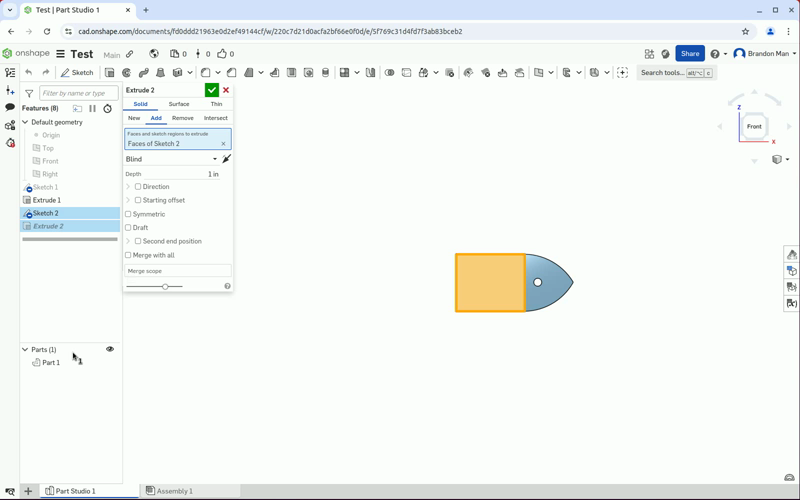
mouse_move(143, 106)
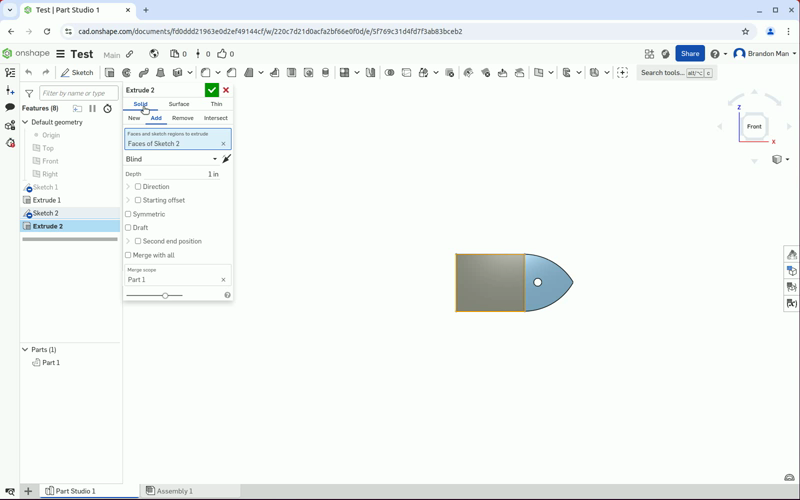
click(143, 106)
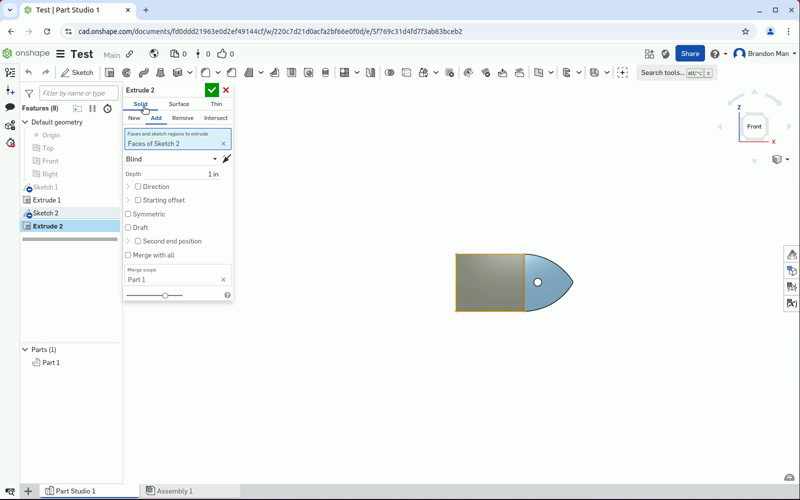
mouse_move(137, 120)
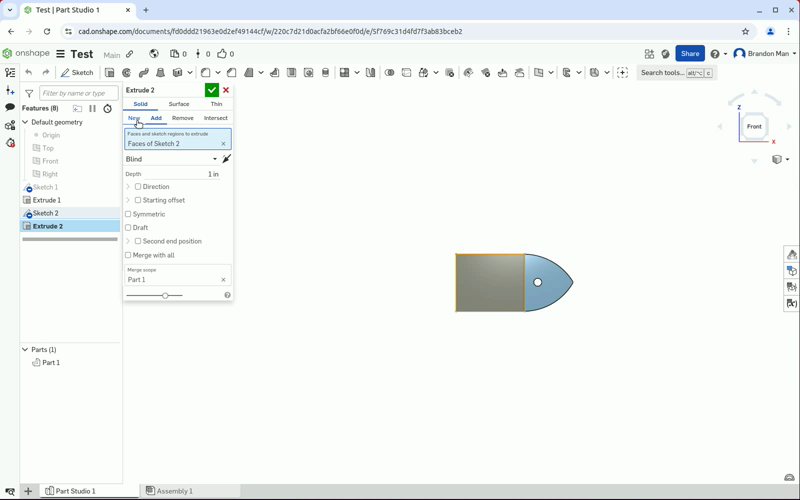
click(137, 120)
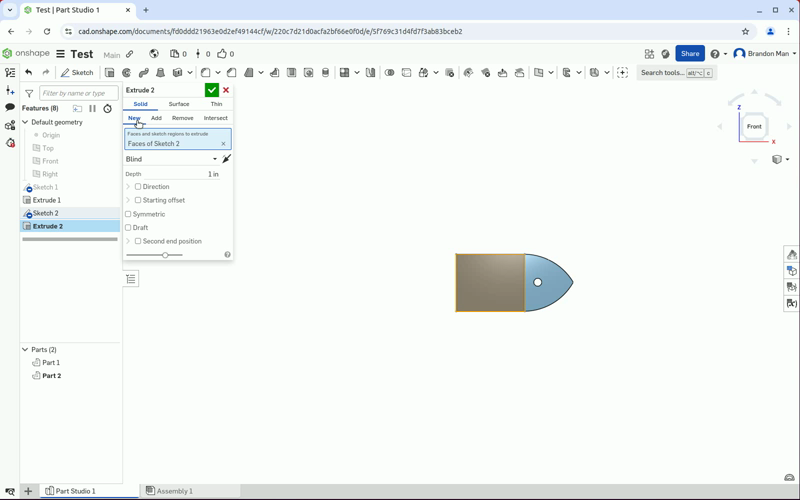
key(tab, 4)
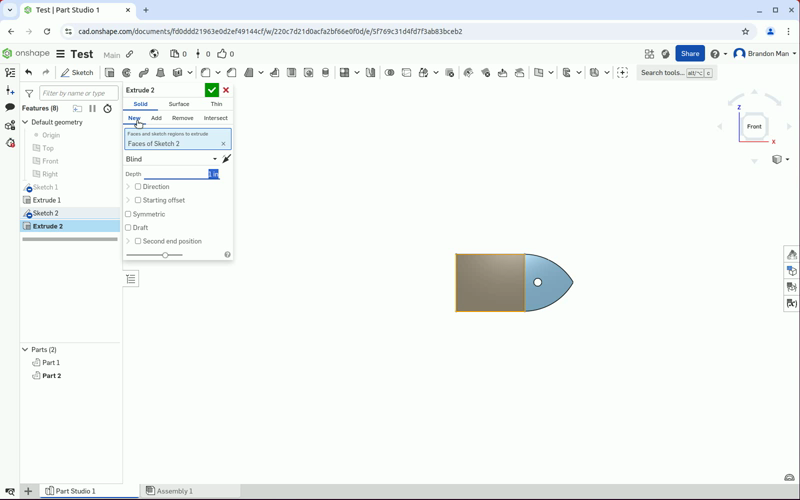
text(6.499)
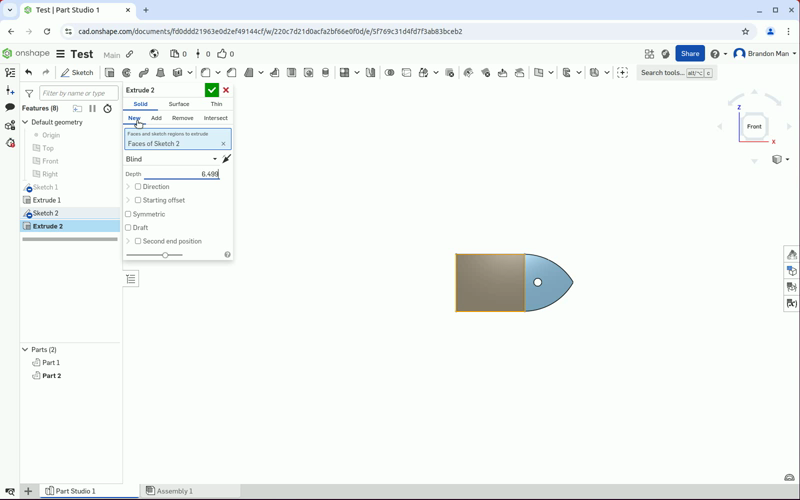
key(enter)
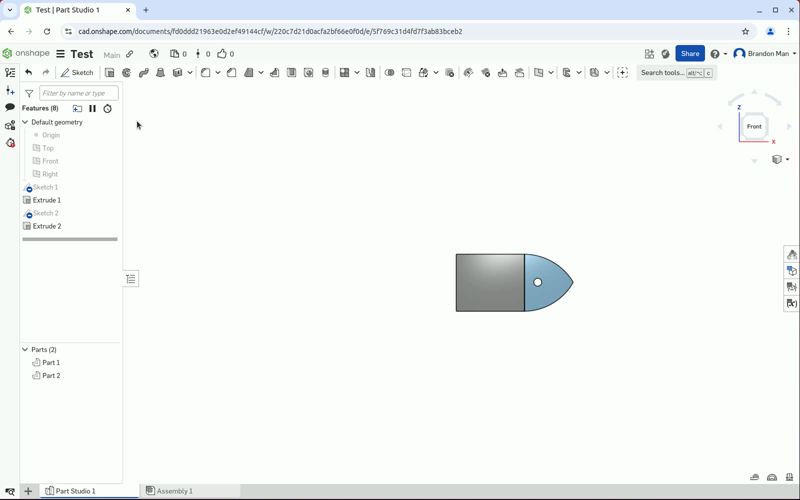
key(shift+h)
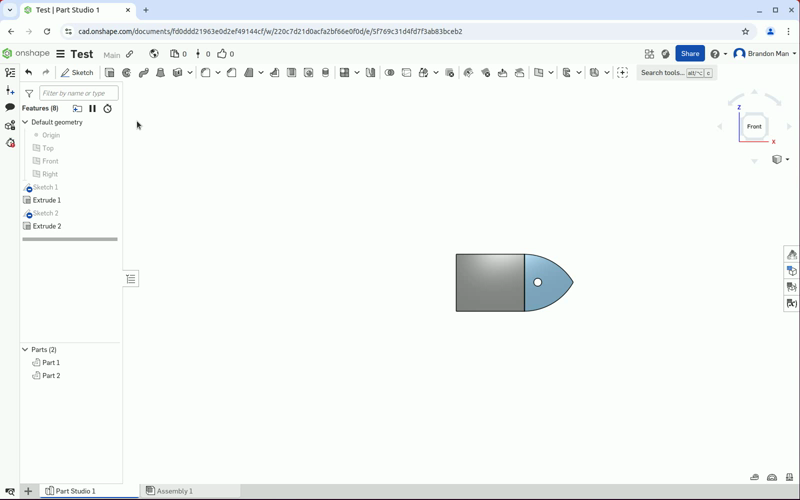
key(shift+h)
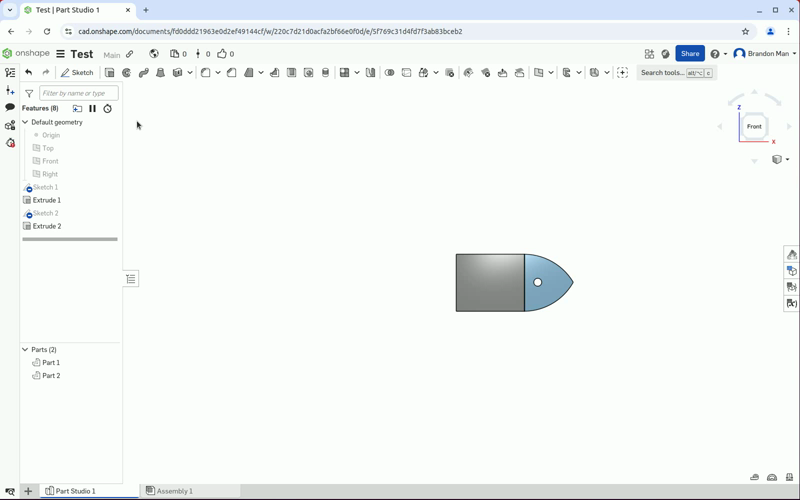
mouse_move(73, 189)
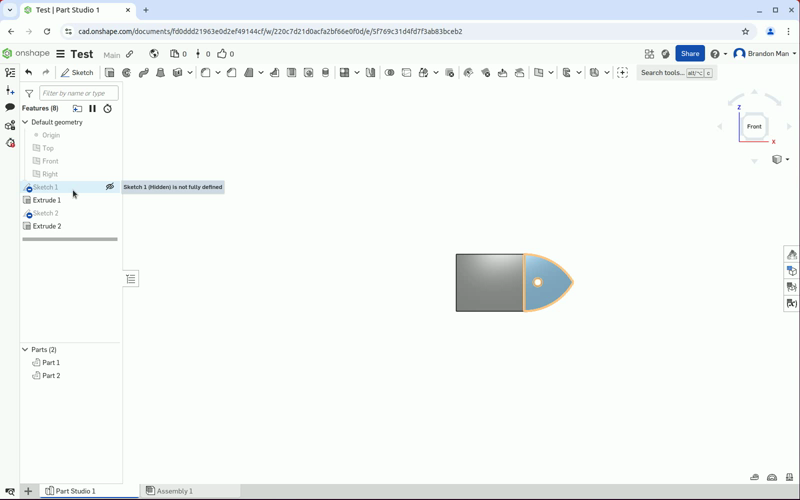
click(73, 189)
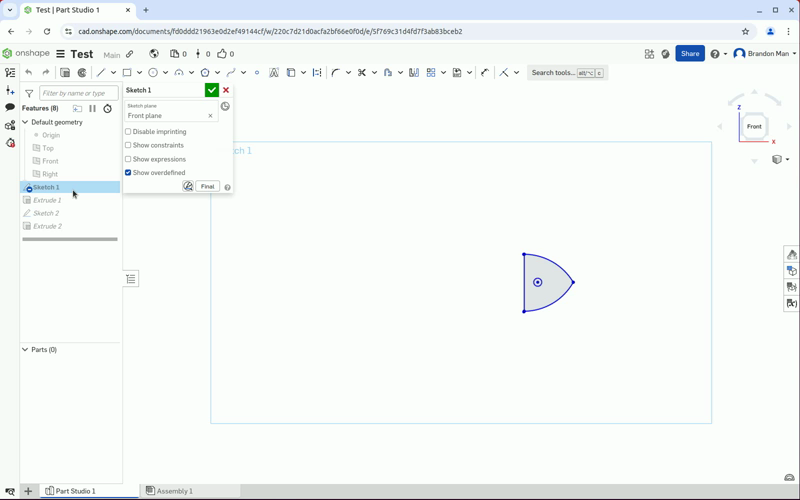
mouse_move(229, 92)
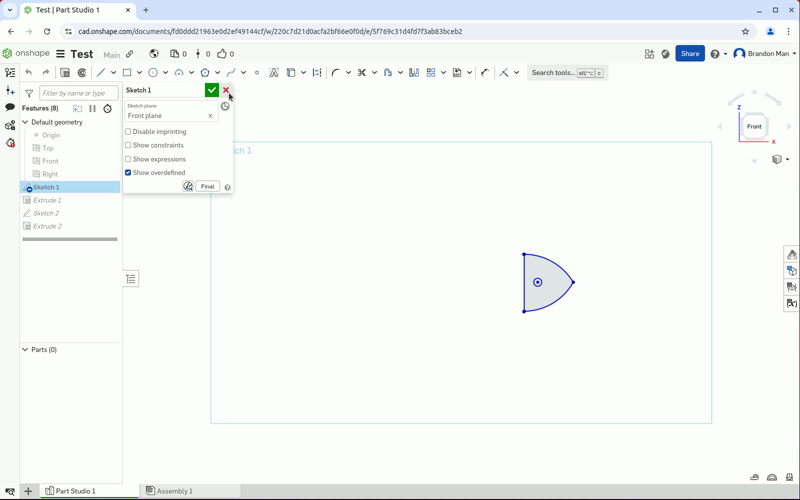
click(229, 92)
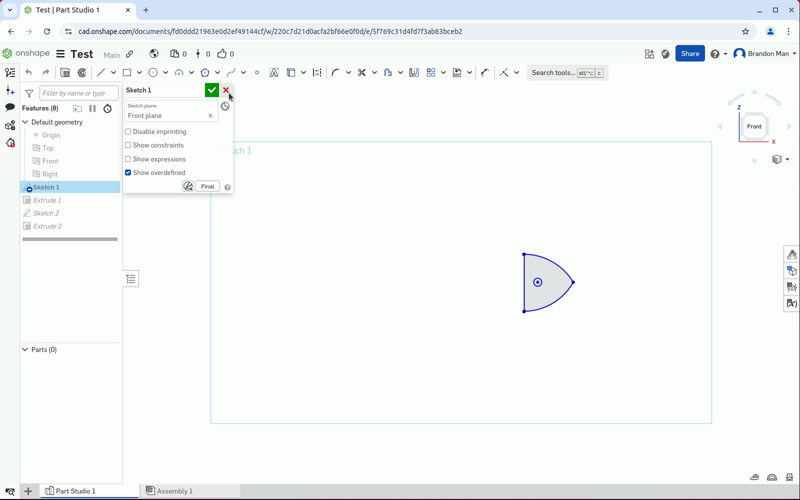
key(shift+s)
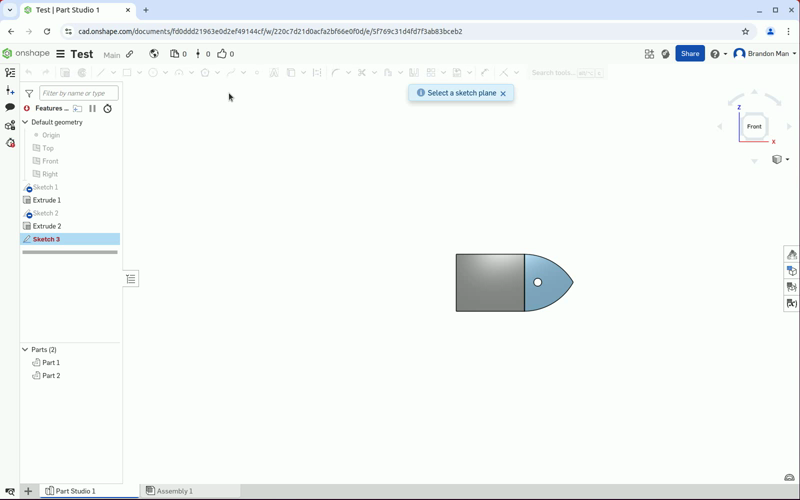
mouse_move(73, 163)
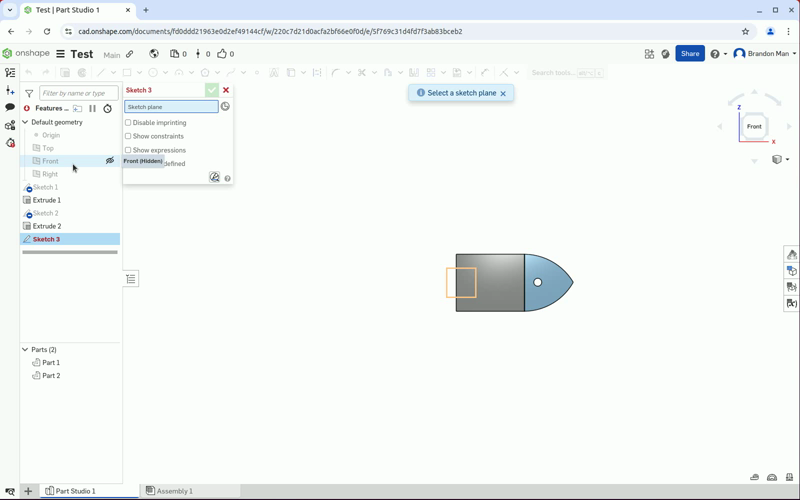
click(73, 163)
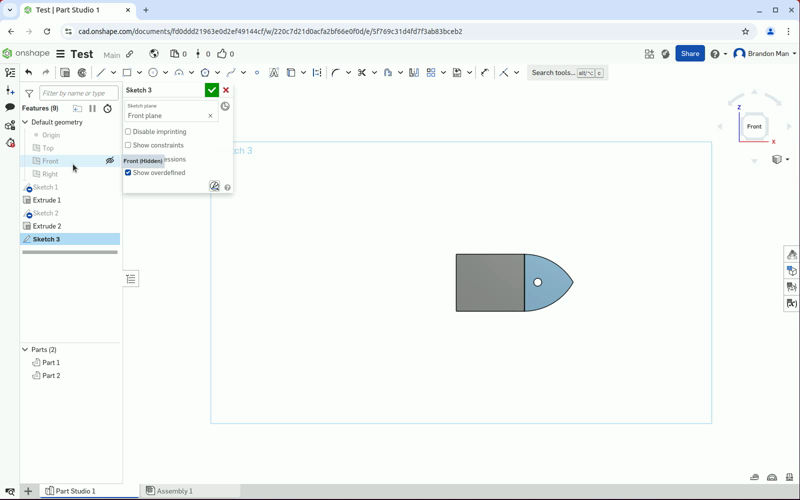
mouse_move(73, 352)
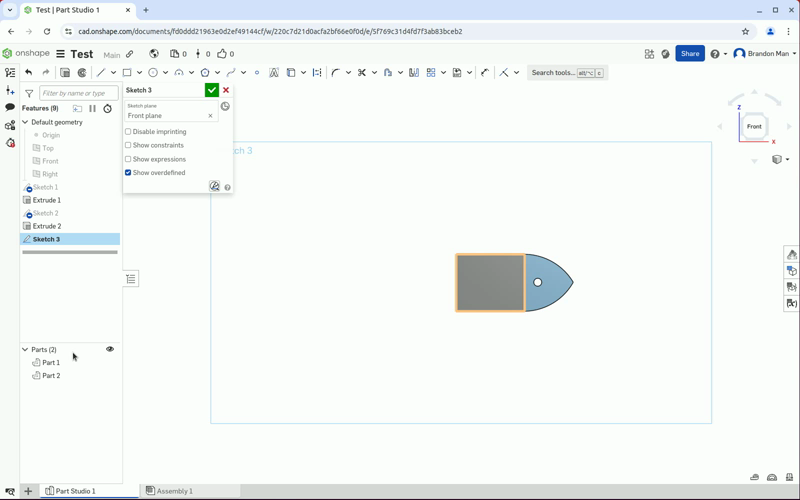
key(y)
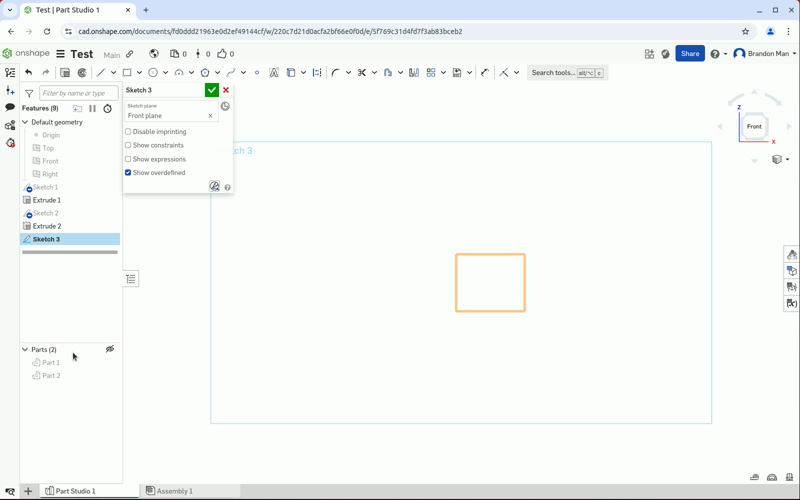
key(l)
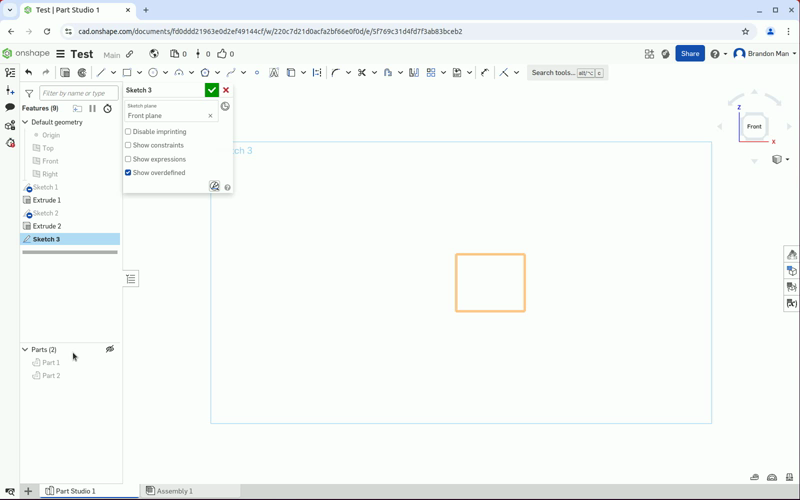
key_down(shift)
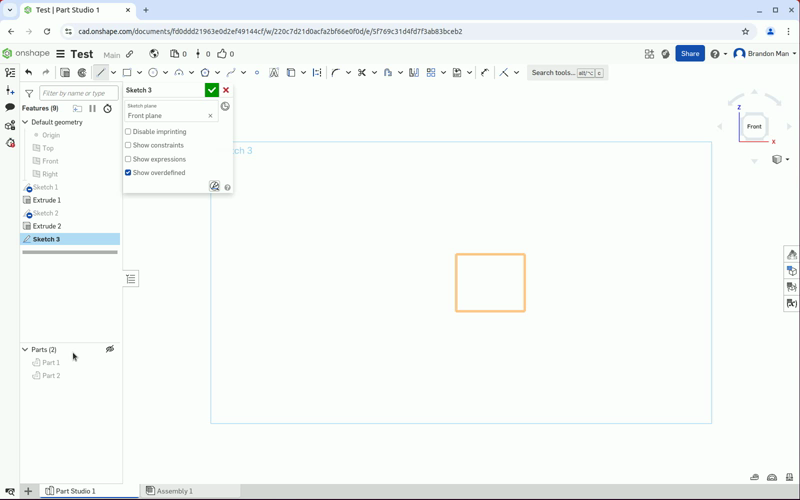
mouse_move(397, 311)
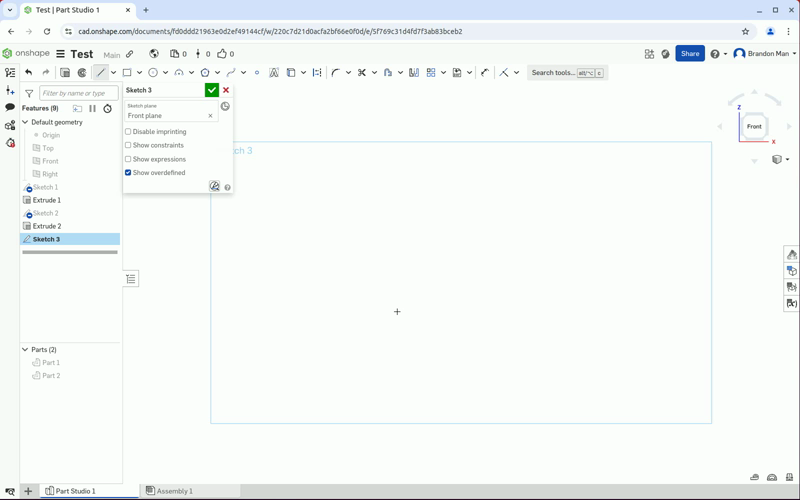
click(397, 311)
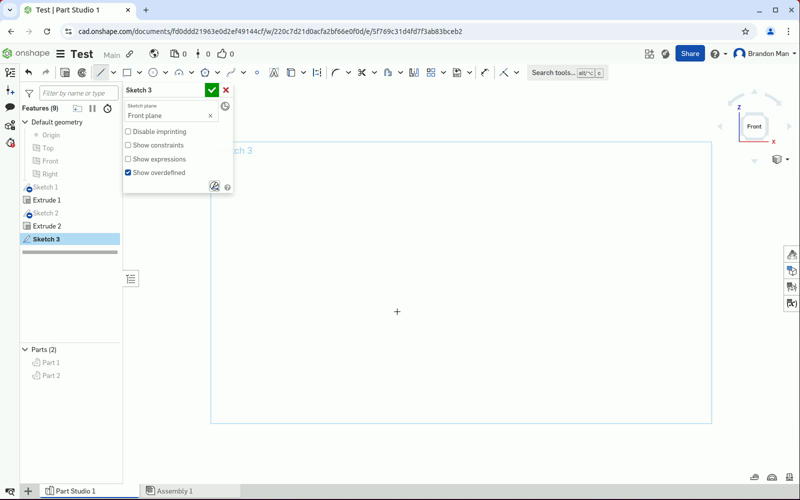
key_up(shift)
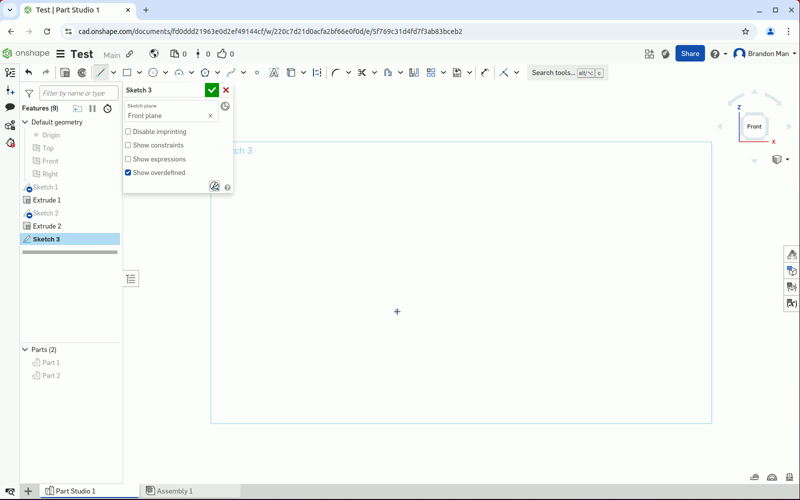
key_down(shift)
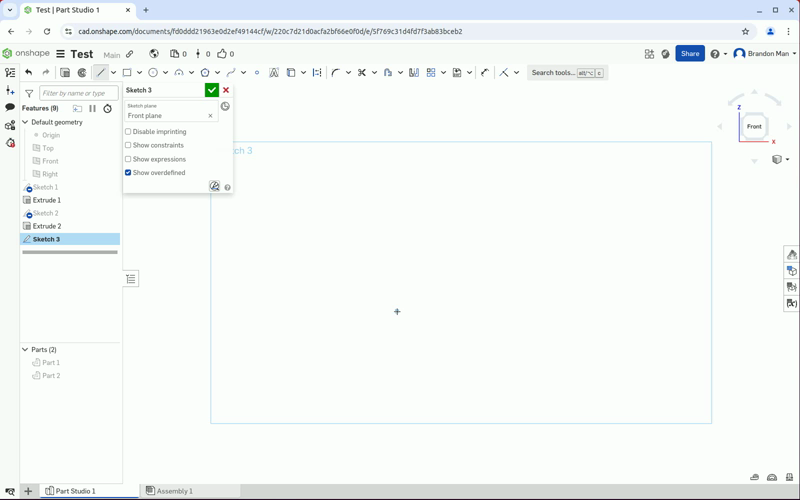
mouse_move(427, 311)
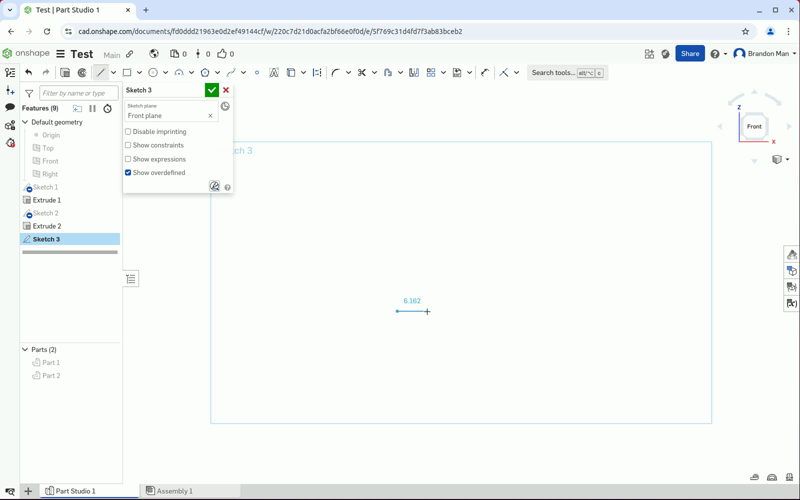
mouse_move(424, 311)
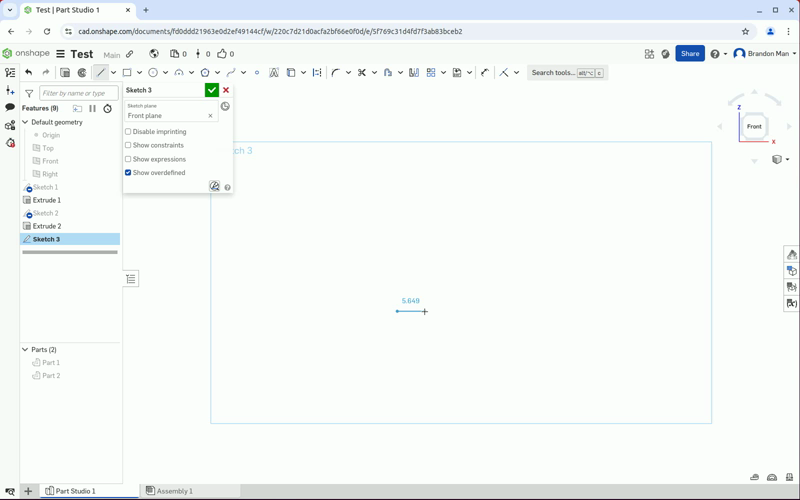
click(424, 311)
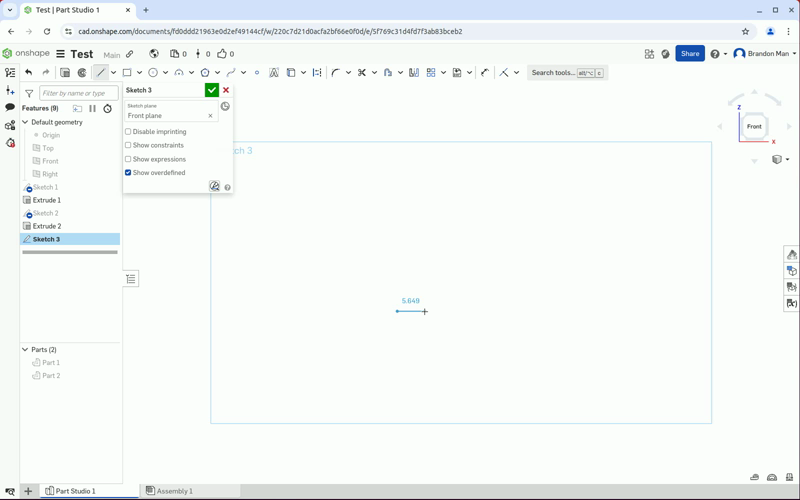
key_up(shift)
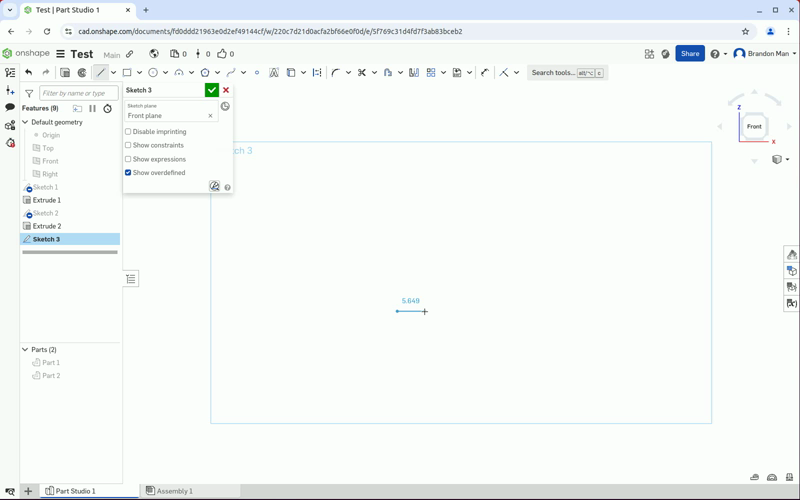
key_down(shift)
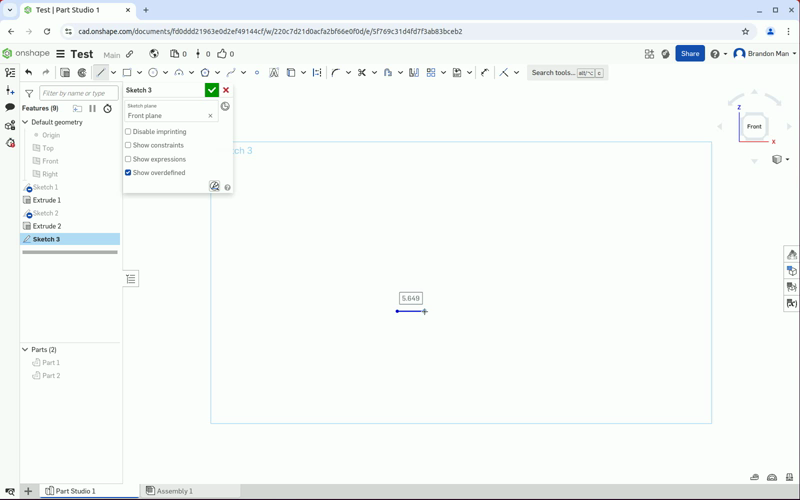
mouse_move(454, 311)
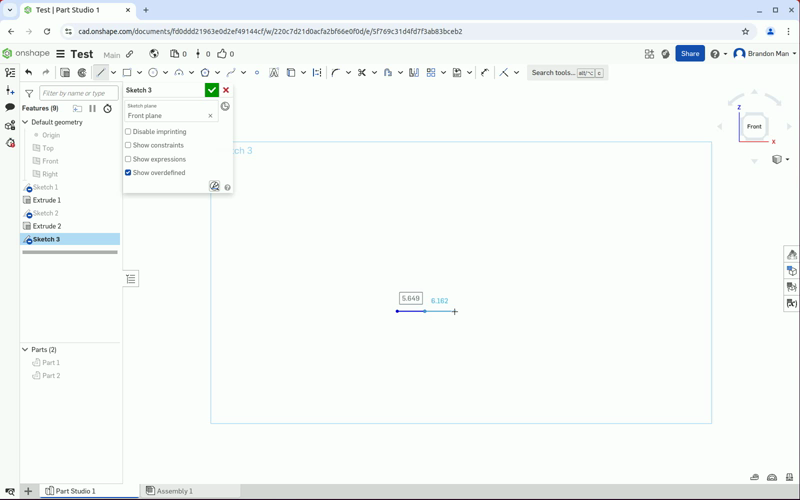
mouse_move(424, 254)
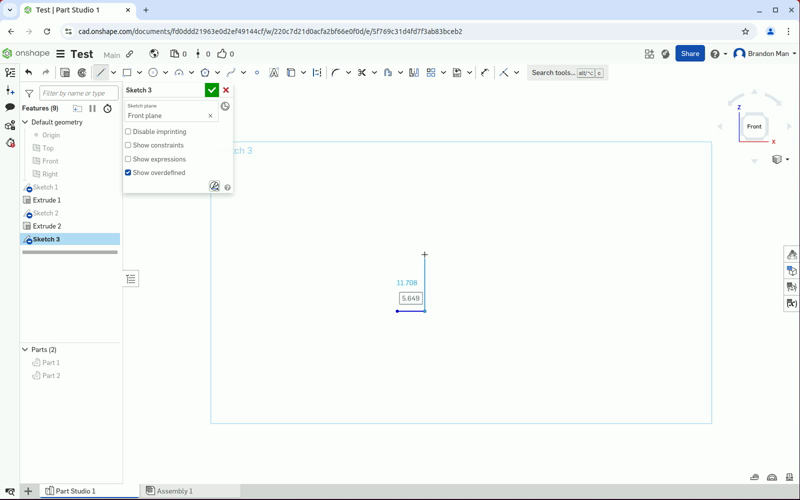
click(424, 254)
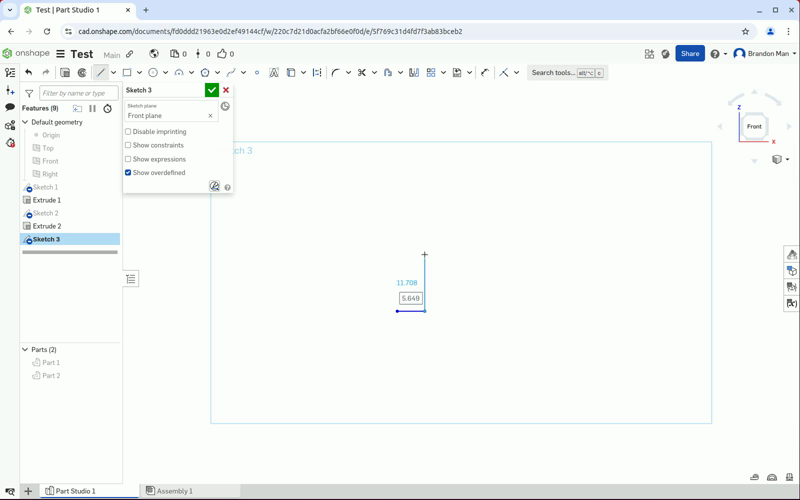
key_up(shift)
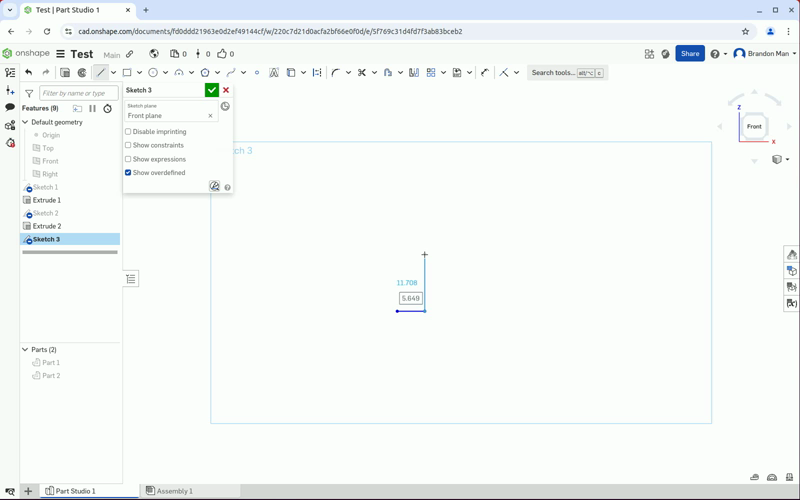
key_down(shift)
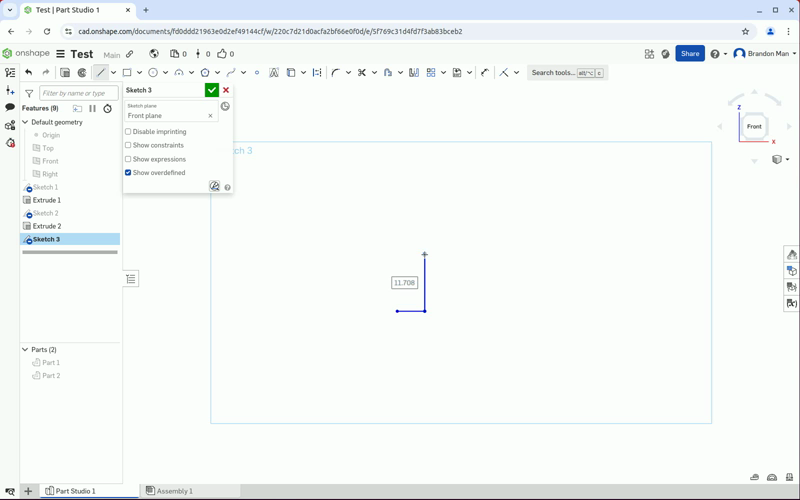
mouse_move(454, 254)
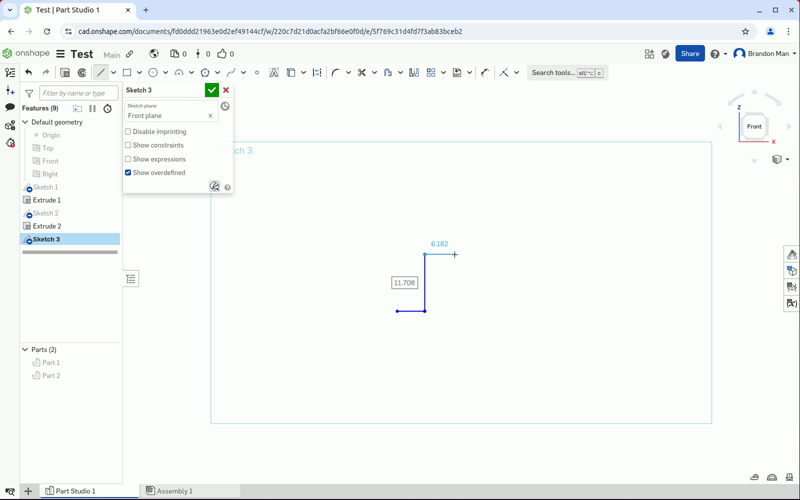
mouse_move(397, 254)
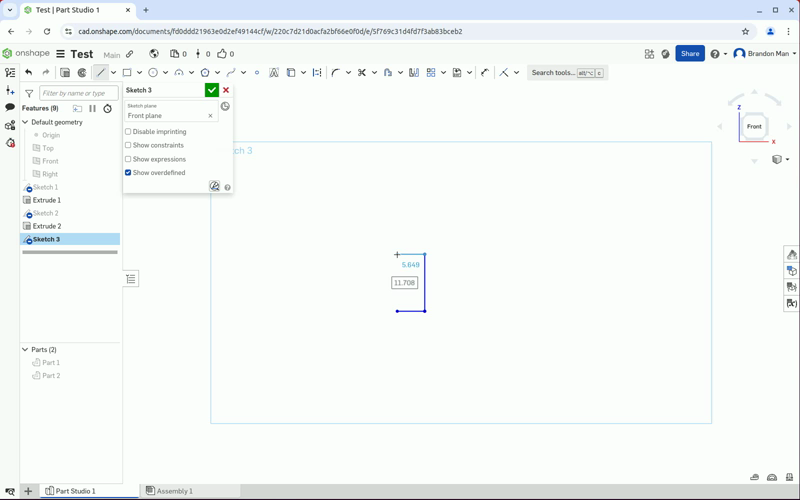
click(397, 254)
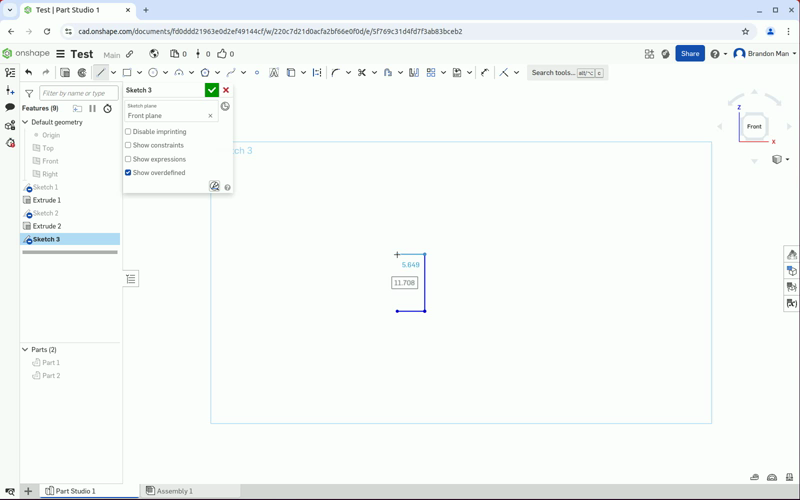
key_up(shift)
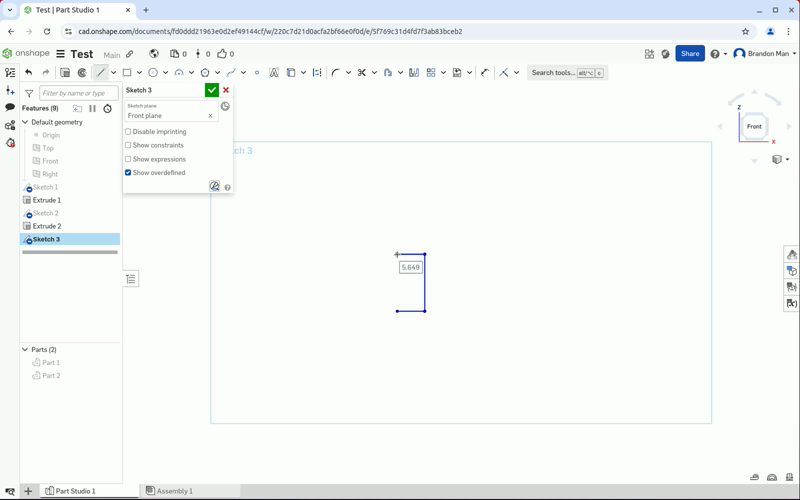
mouse_move(427, 254)
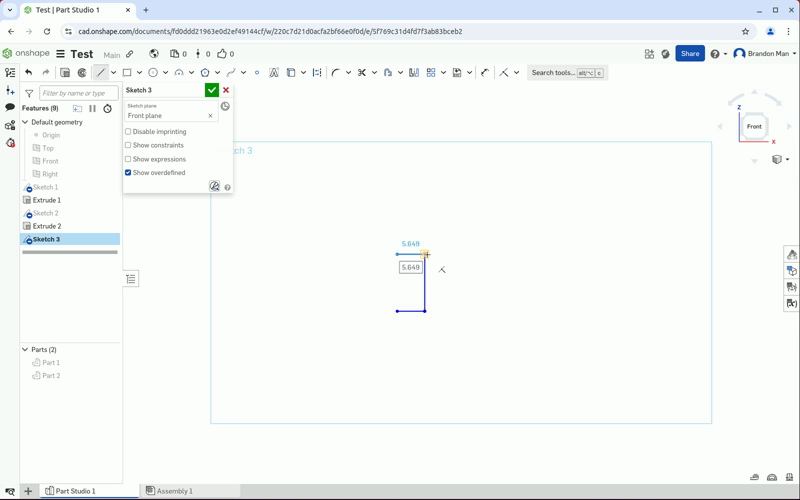
key_down(shift)
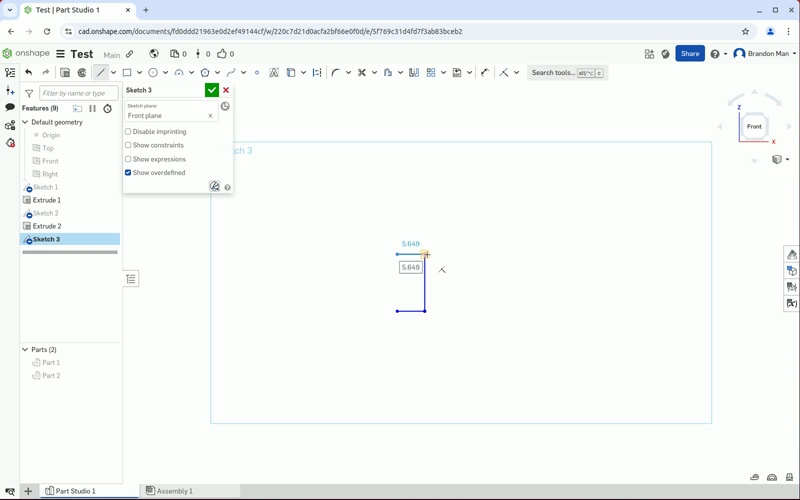
mouse_move(397, 311)
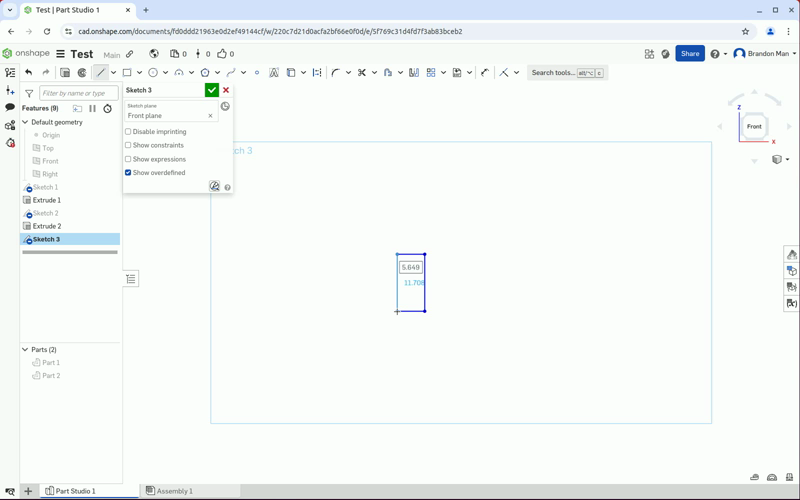
key_up(shift)
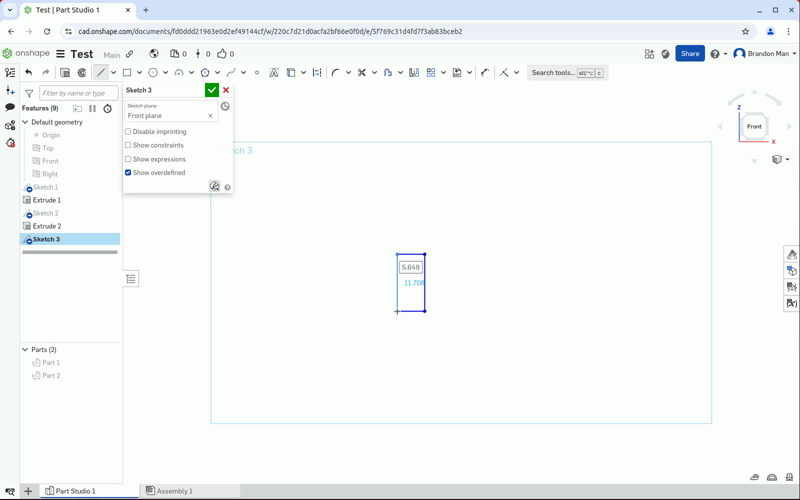
click(397, 311)
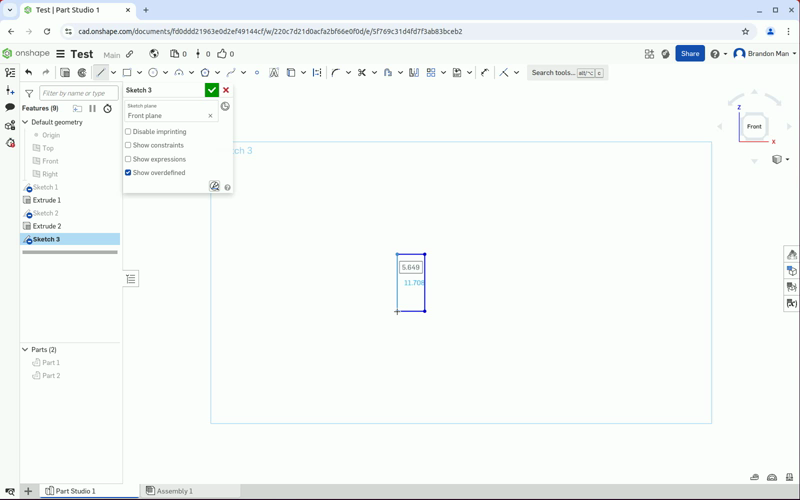
key(esc)
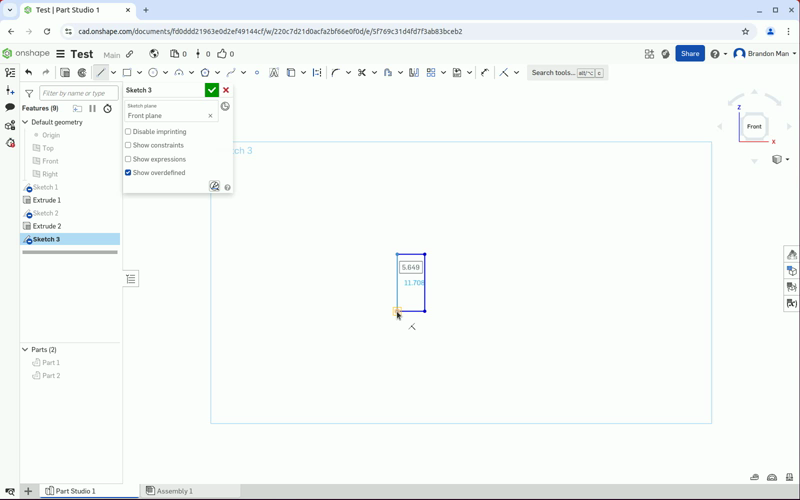
key(c)
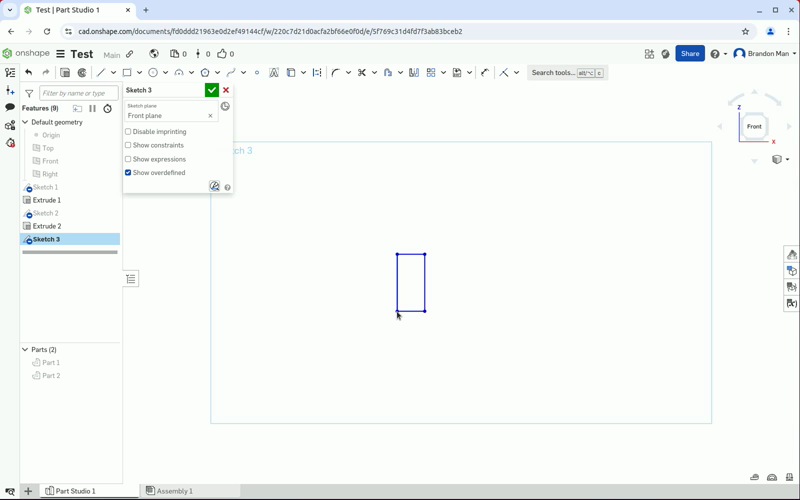
key_down(shift)
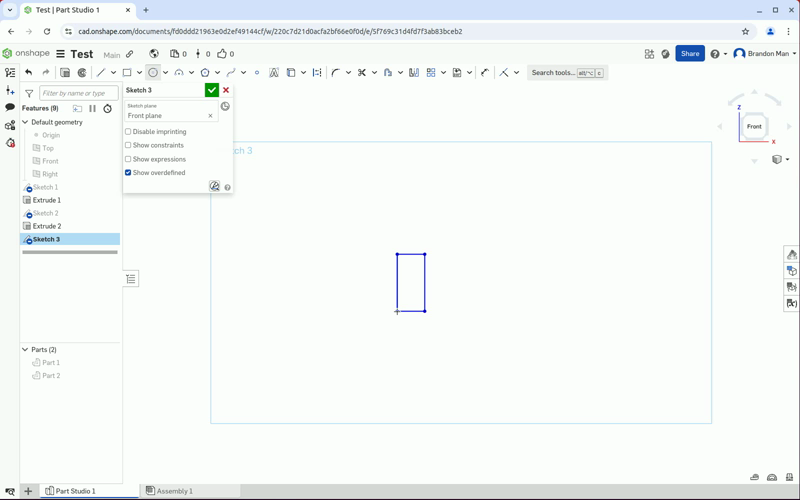
mouse_move(410, 282)
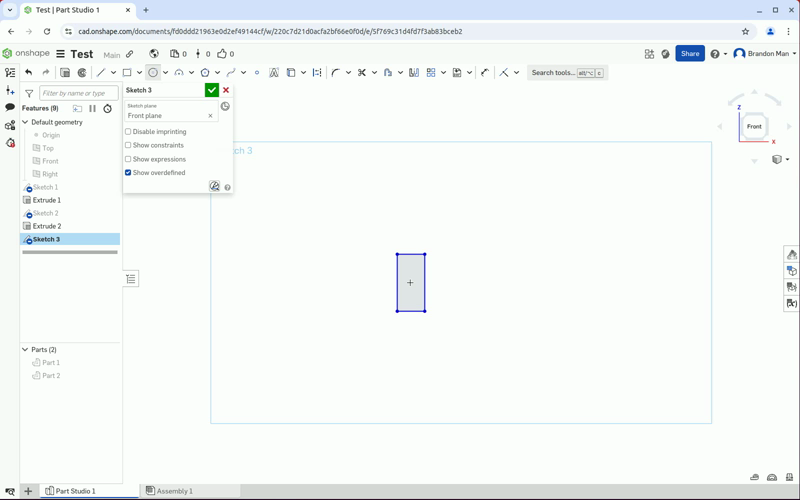
click(410, 282)
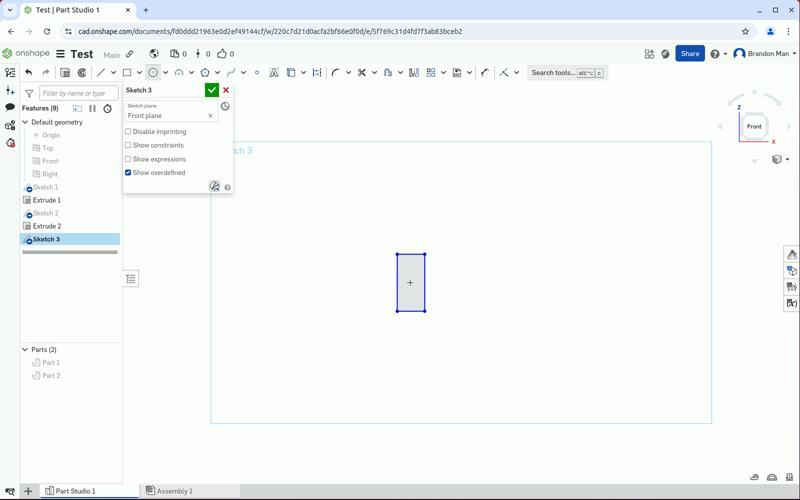
key_up(shift)
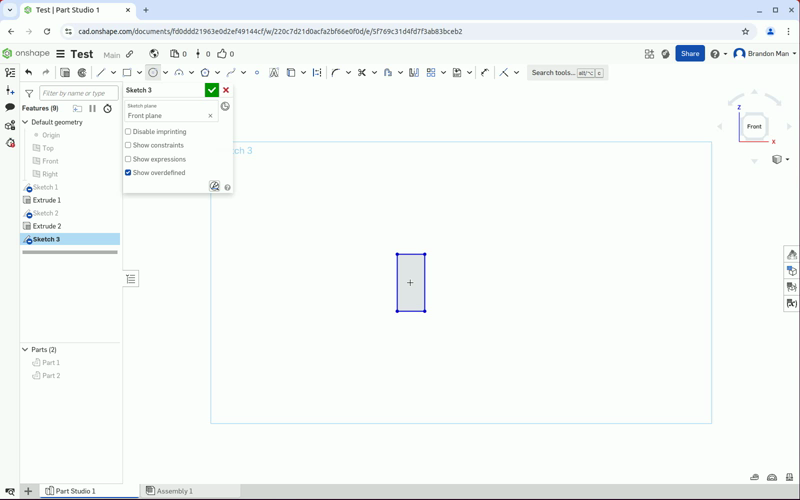
mouse_move(413, 282)
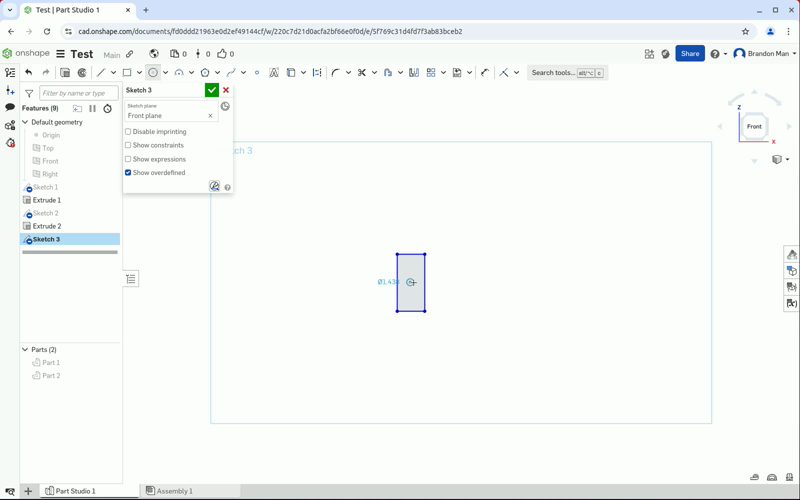
click(413, 282)
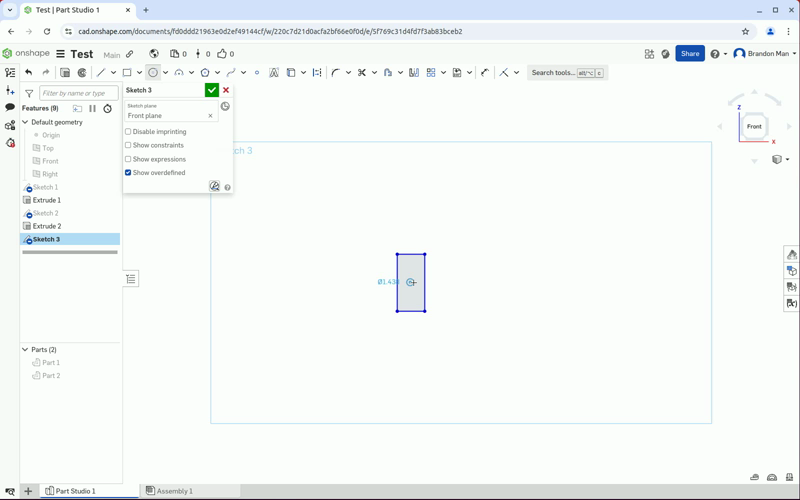
key(esc)
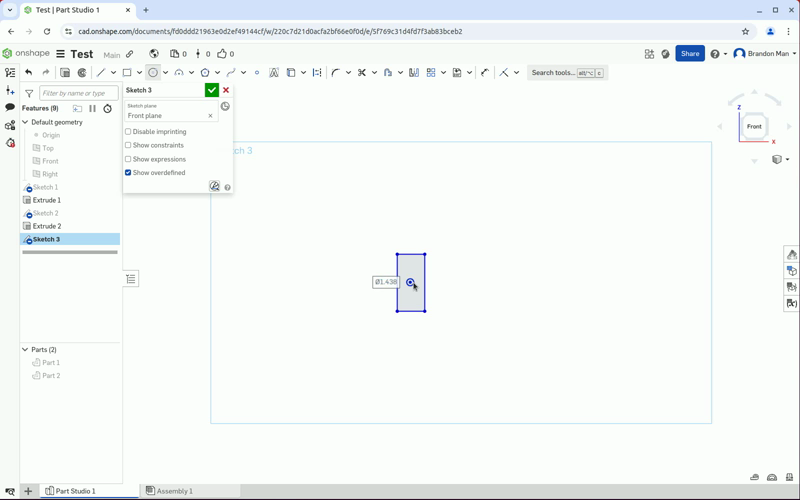
mouse_move(412, 302)
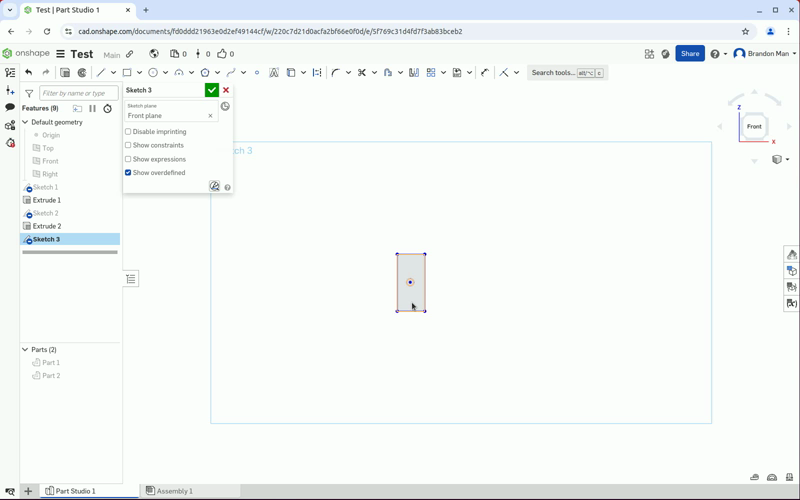
scroll(6)
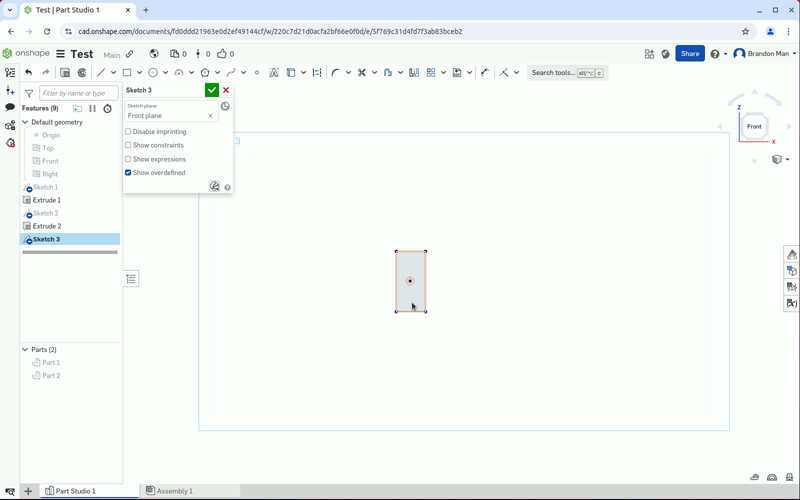
scroll(6)
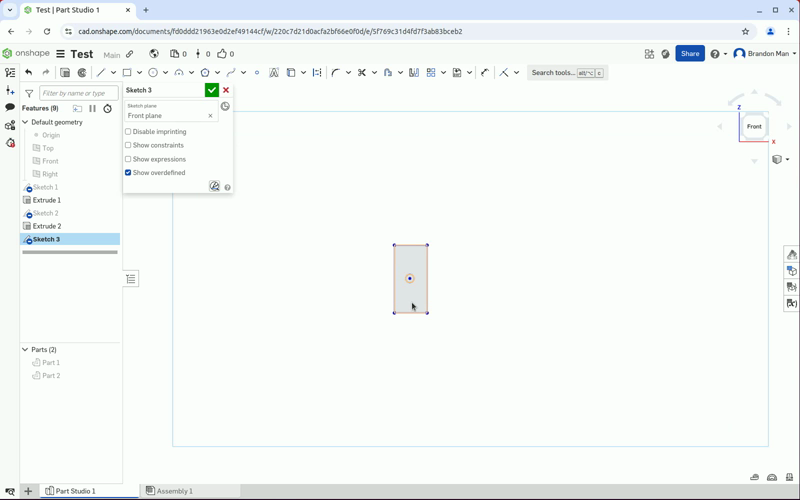
scroll(6)
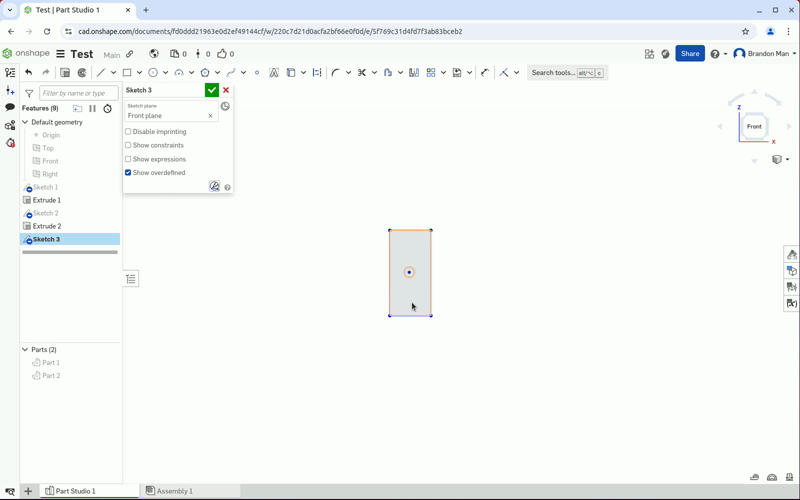
scroll(6)
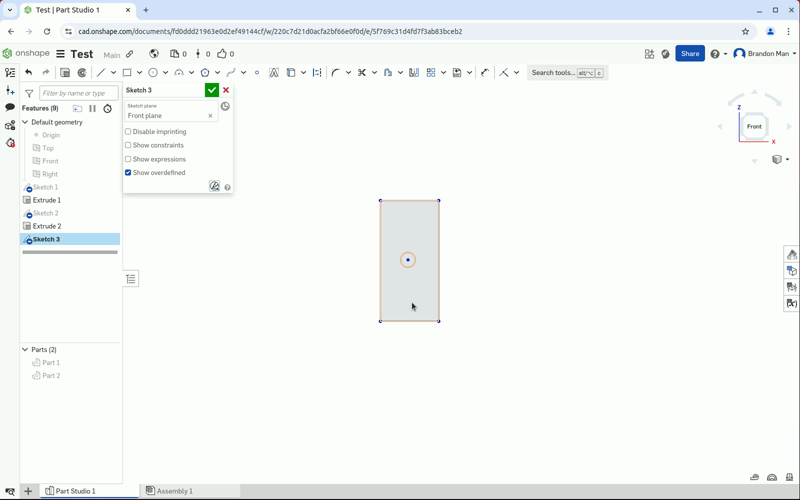
scroll(6)
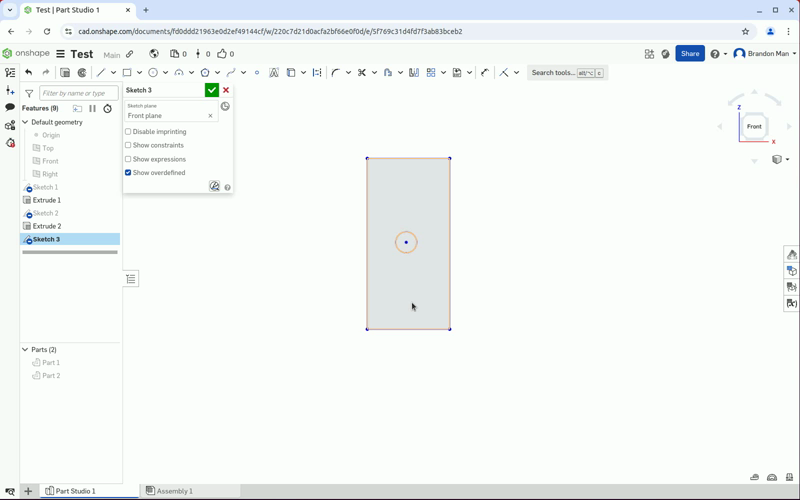
scroll(6)
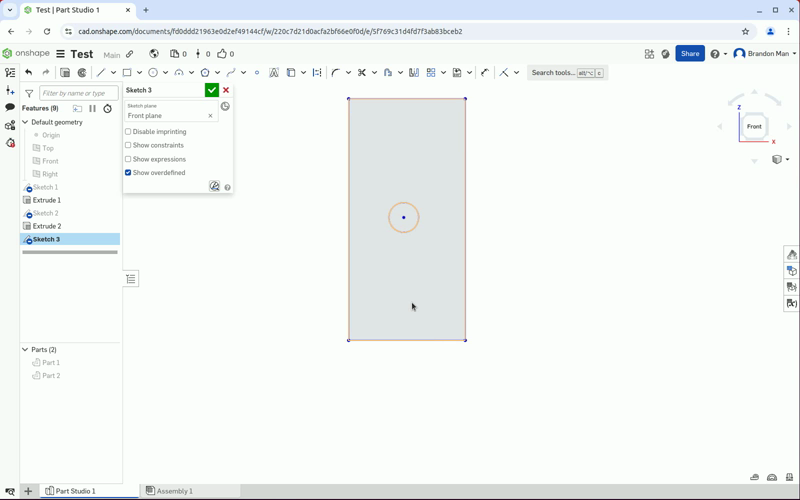
scroll(6)
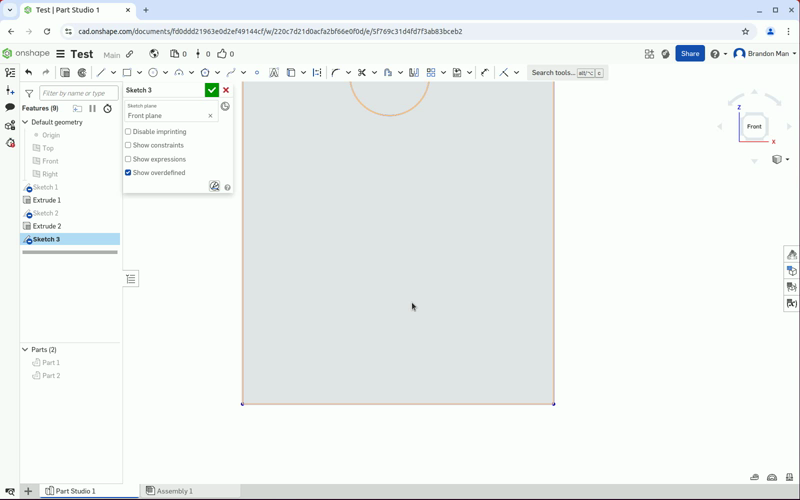
click(412, 302)
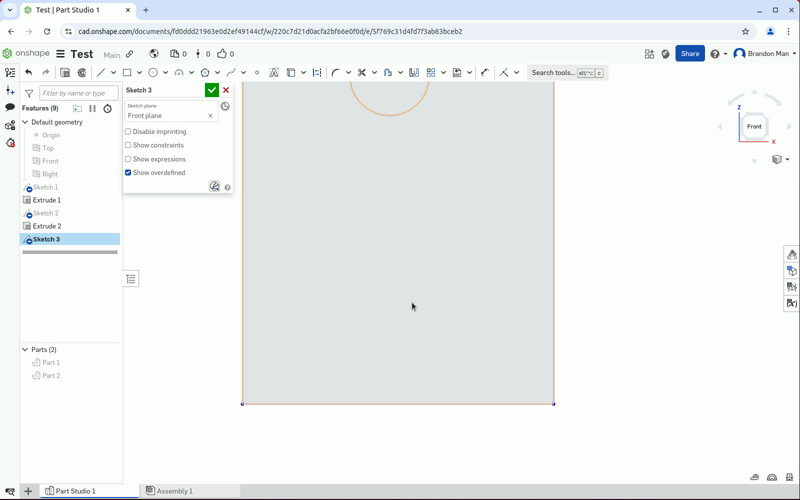
scroll(-6)
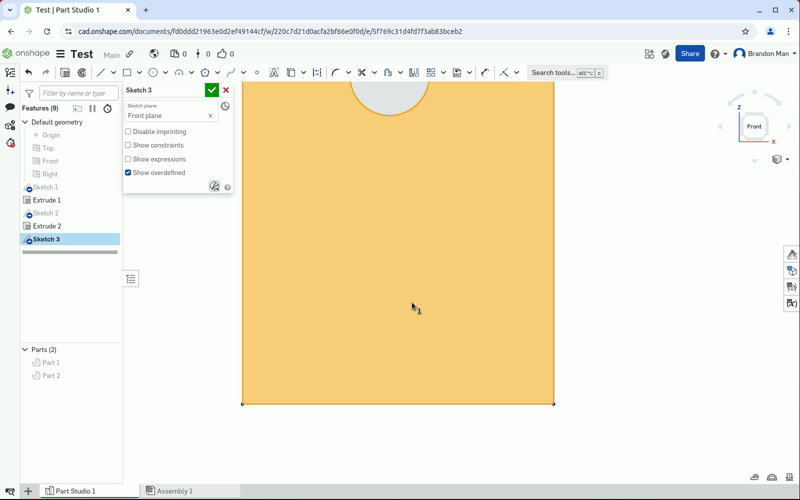
scroll(-6)
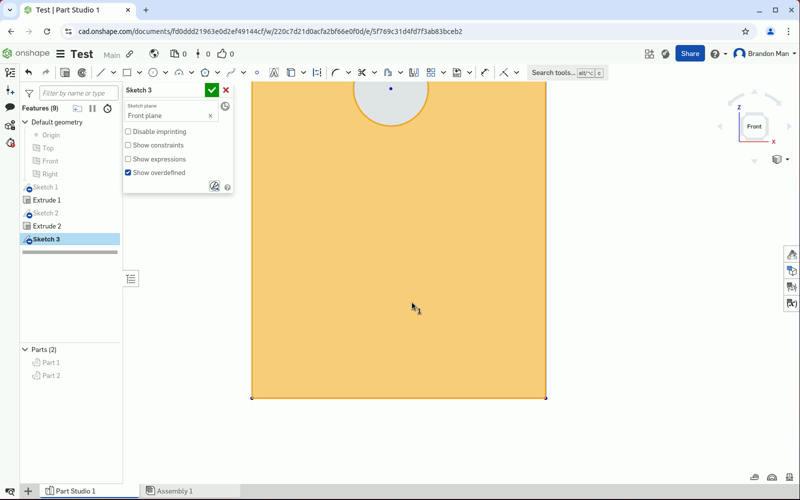
scroll(-6)
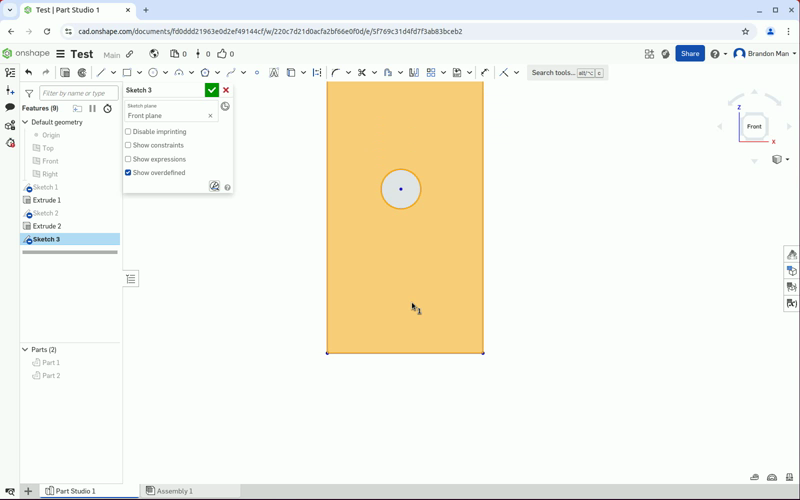
scroll(-6)
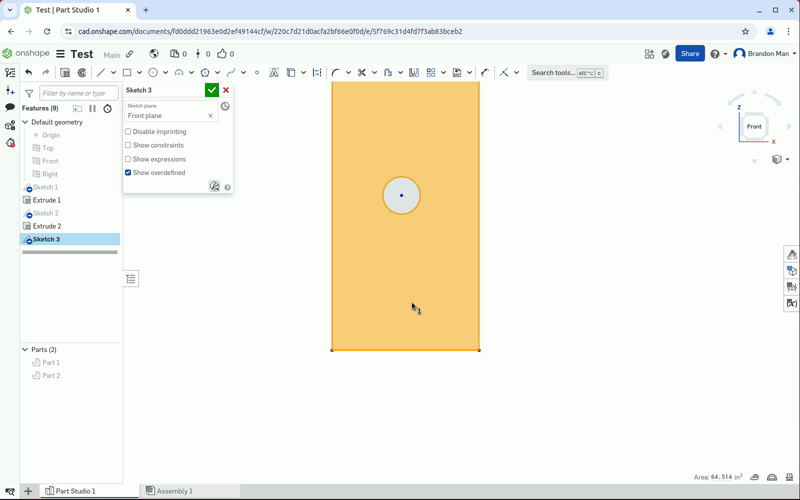
scroll(-6)
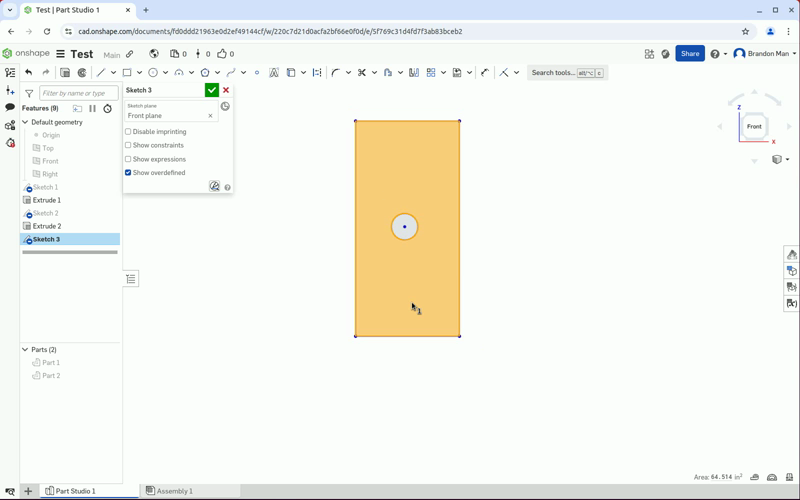
scroll(-6)
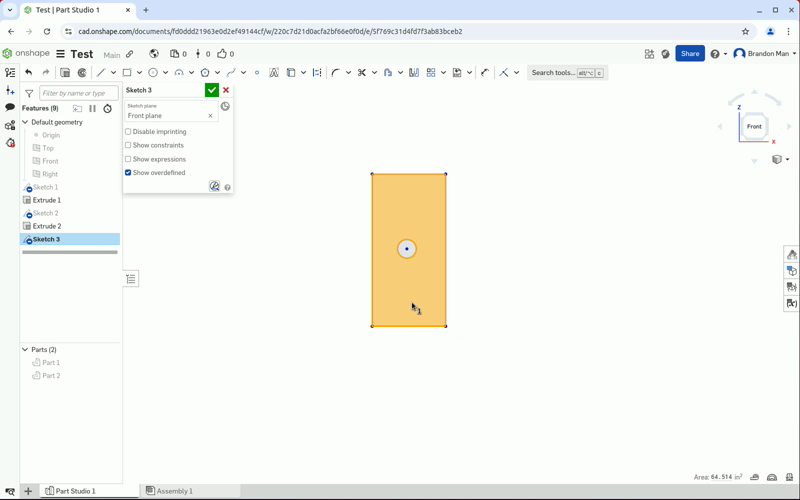
scroll(-6)
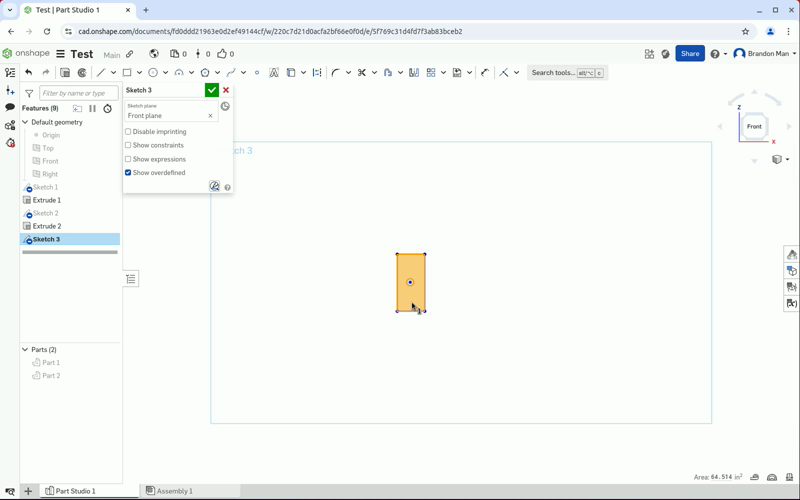
mouse_move(73, 352)
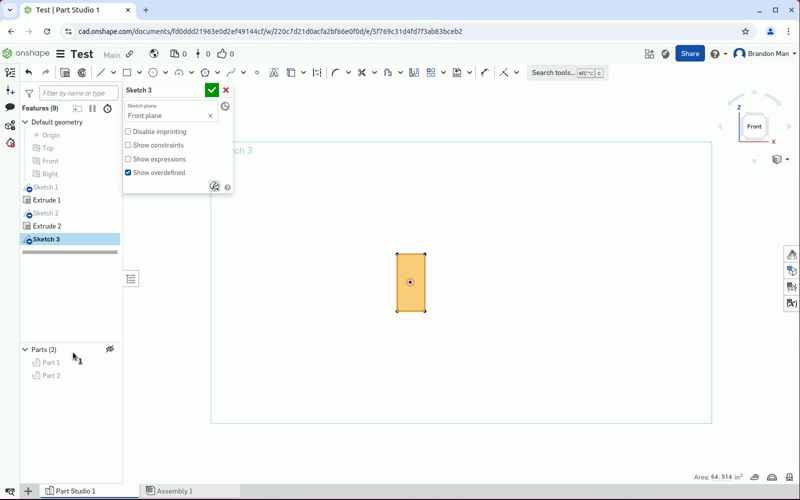
key(shift+y)
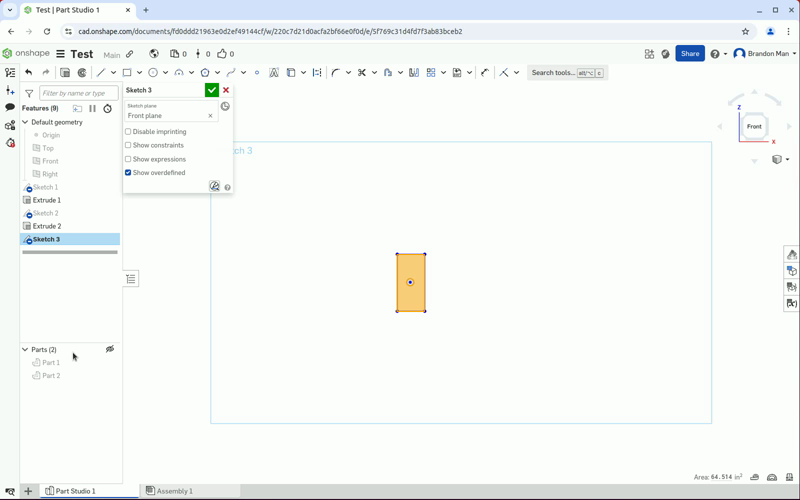
key(shift+e)
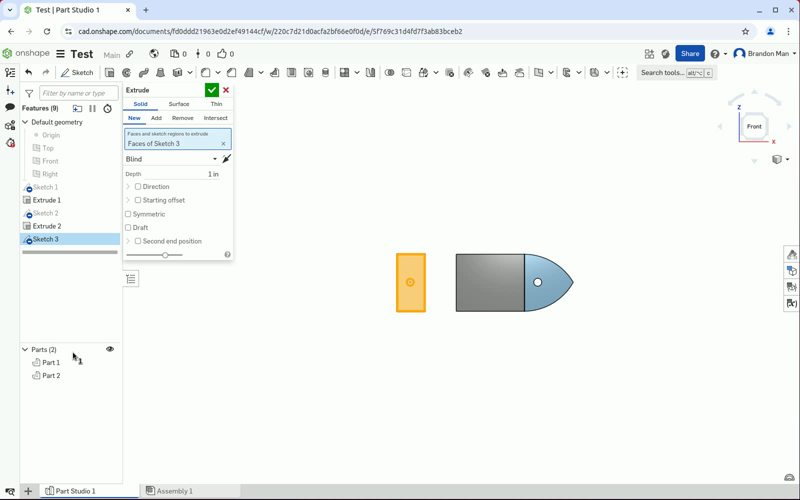
mouse_move(143, 106)
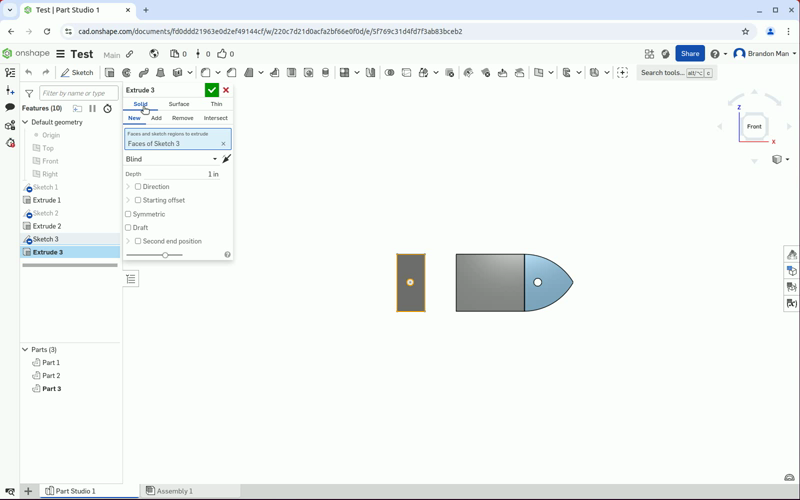
click(143, 106)
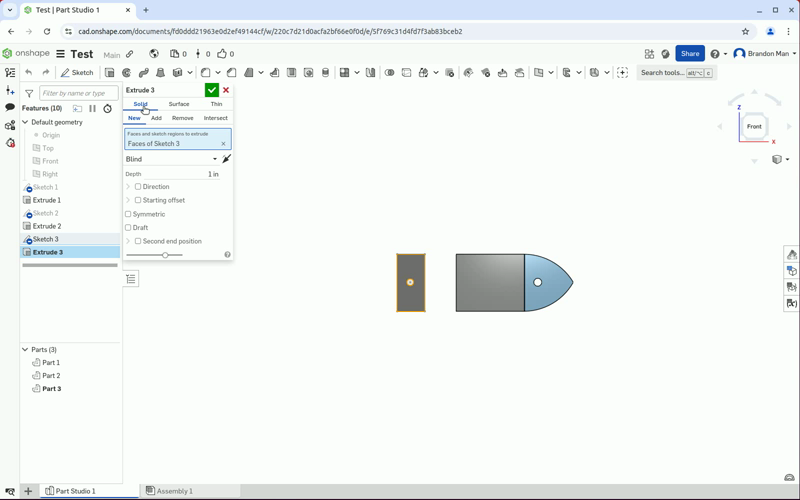
mouse_move(137, 120)
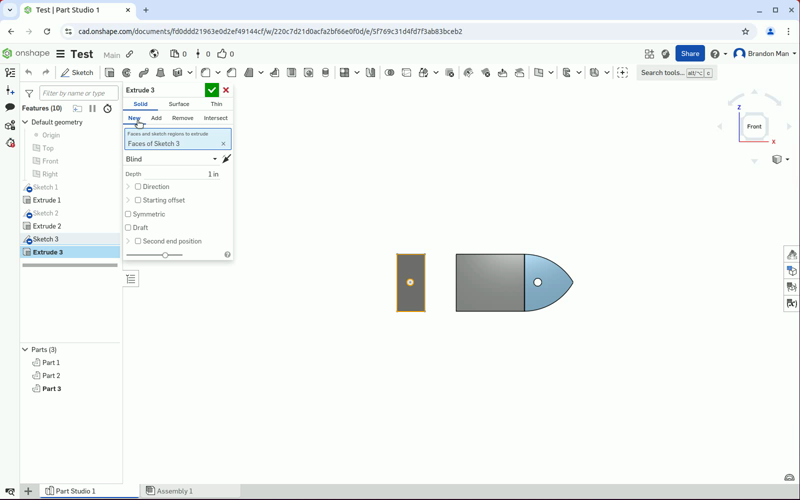
click(137, 120)
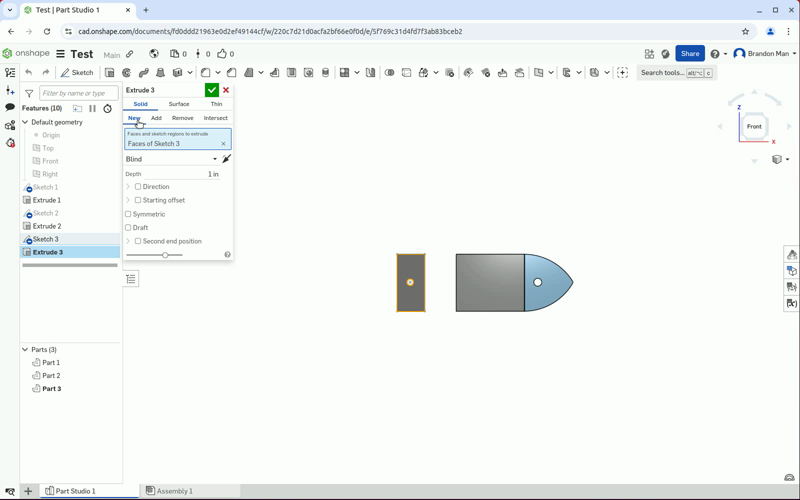
key(tab, 4)
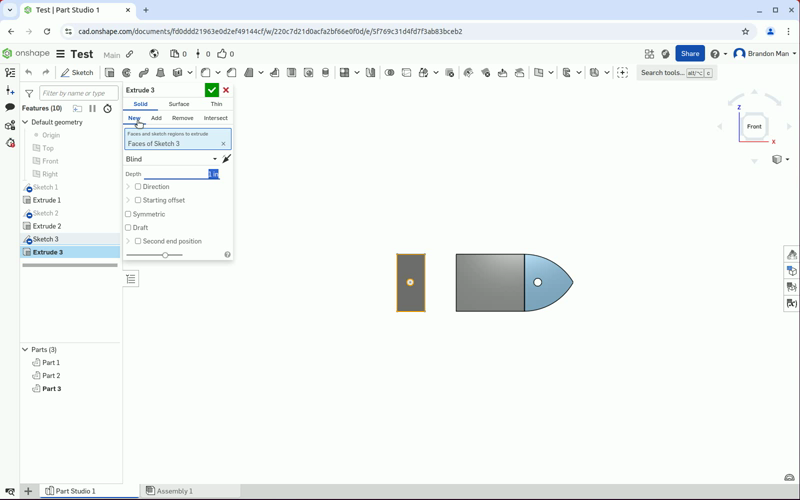
text(6.499)
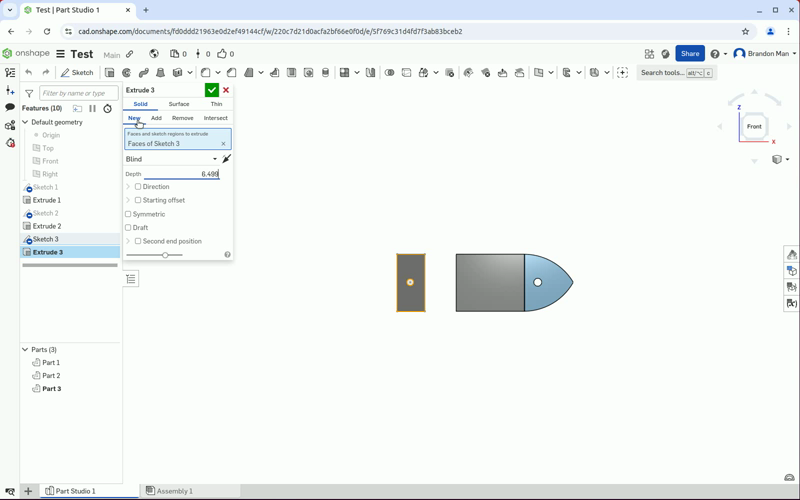
key(enter)
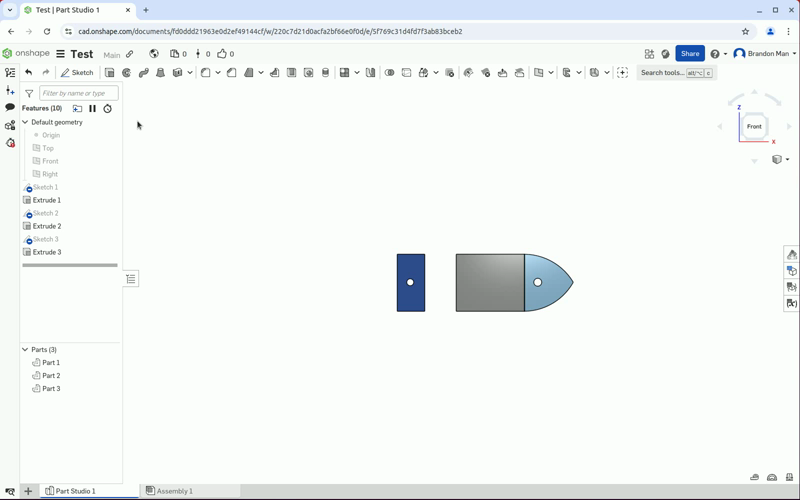
key(shift+h)
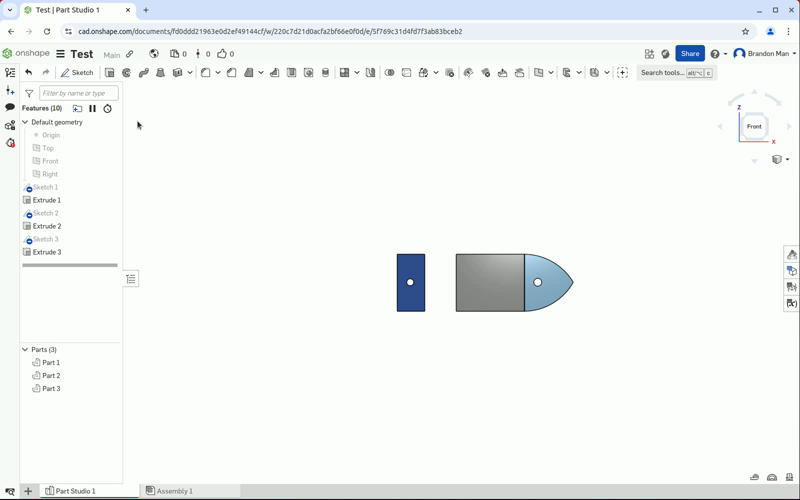
key(shift+h)
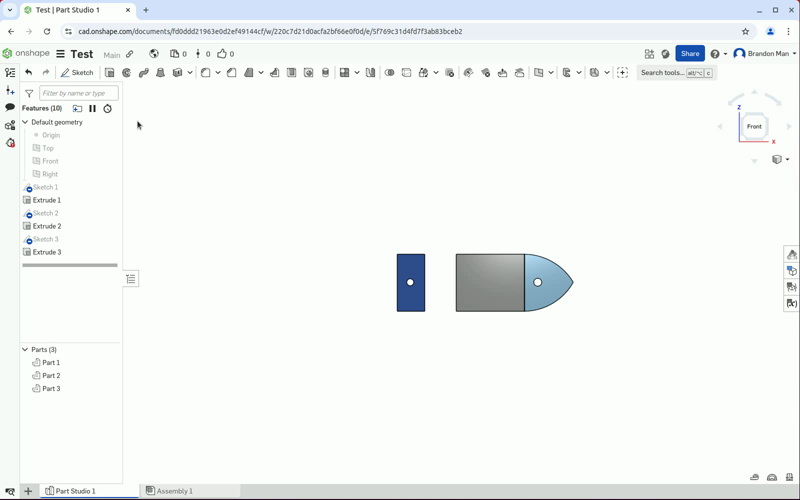
mouse_move(73, 189)
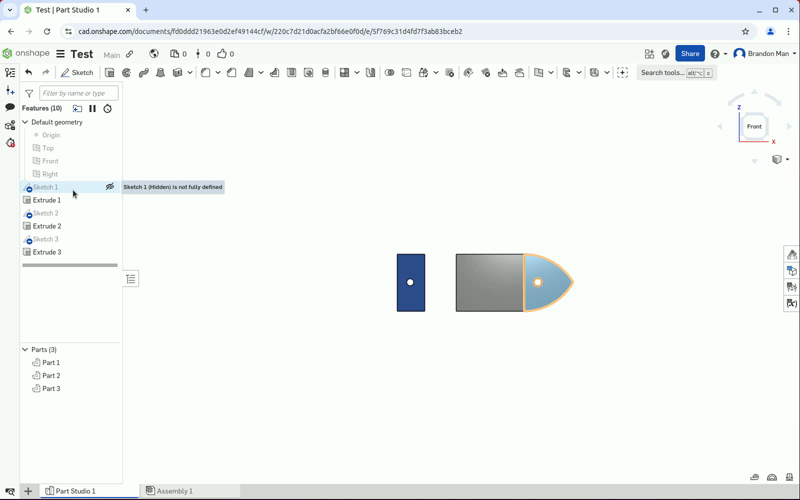
click(73, 189)
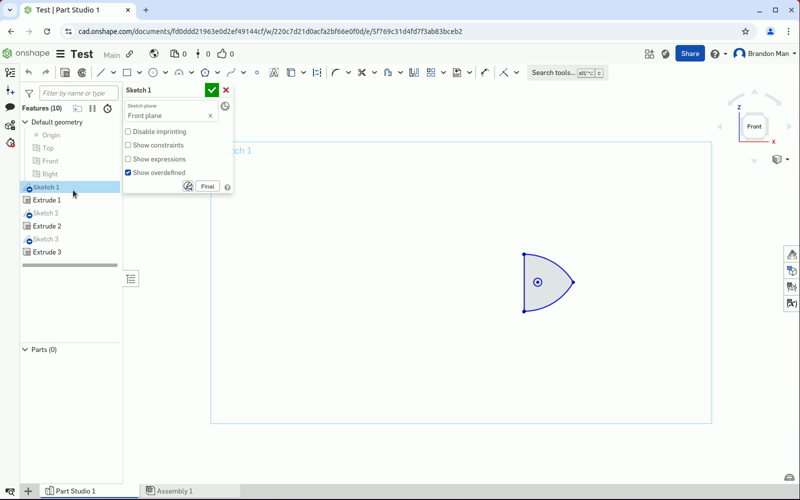
mouse_move(229, 92)
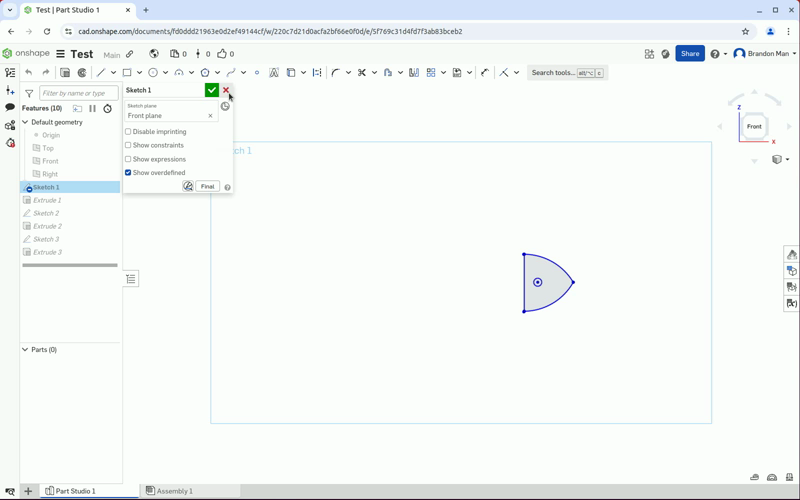
click(229, 92)
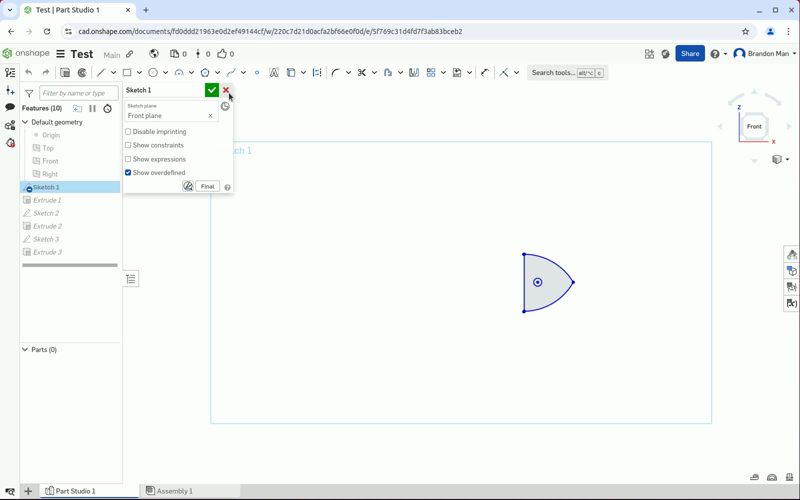
key(shift+s)
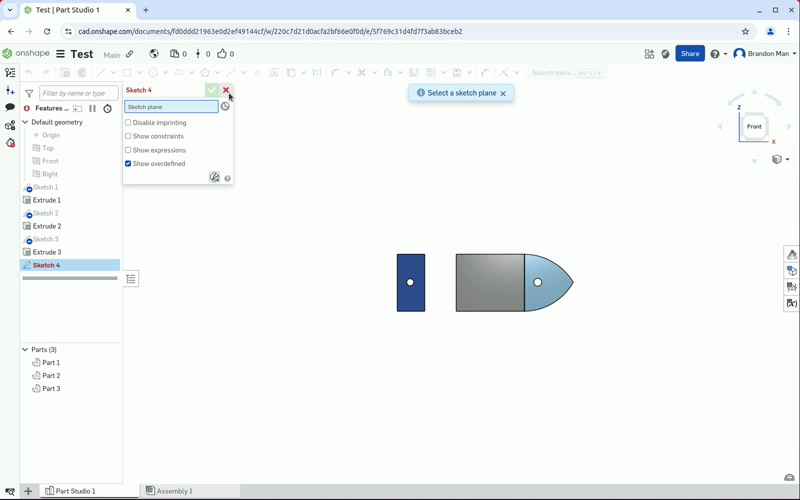
mouse_move(73, 163)
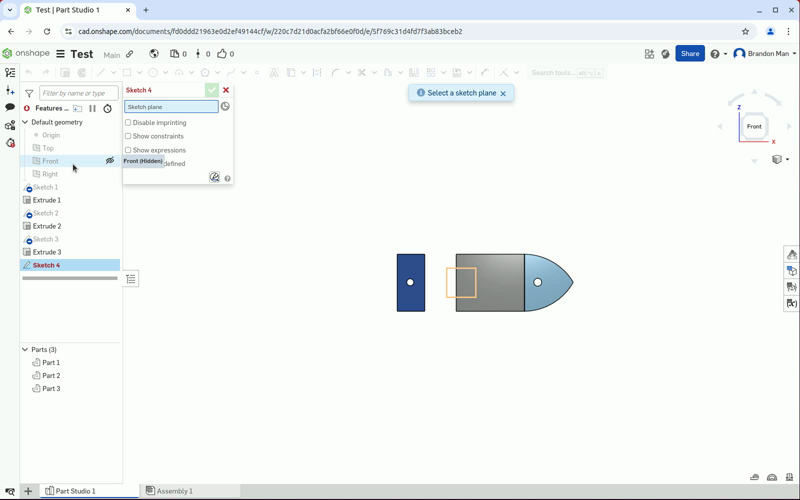
click(73, 163)
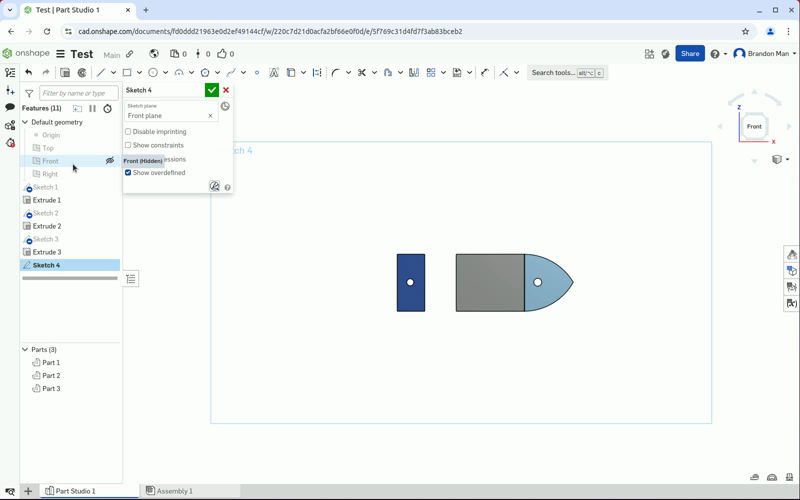
mouse_move(73, 352)
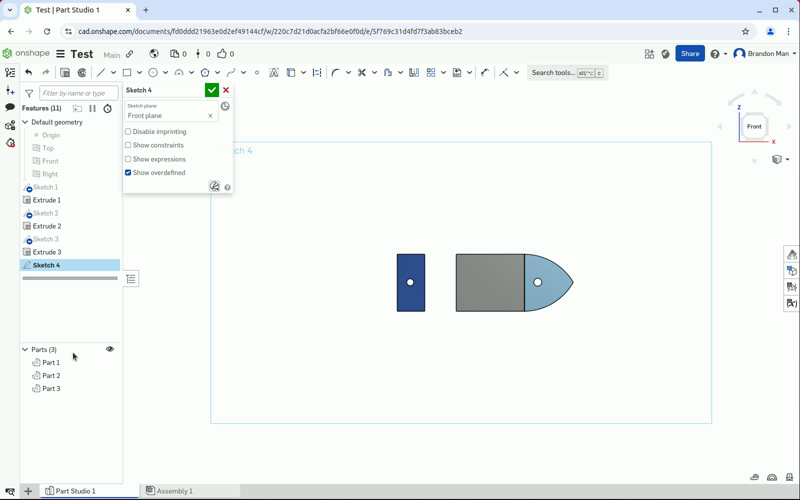
key(y)
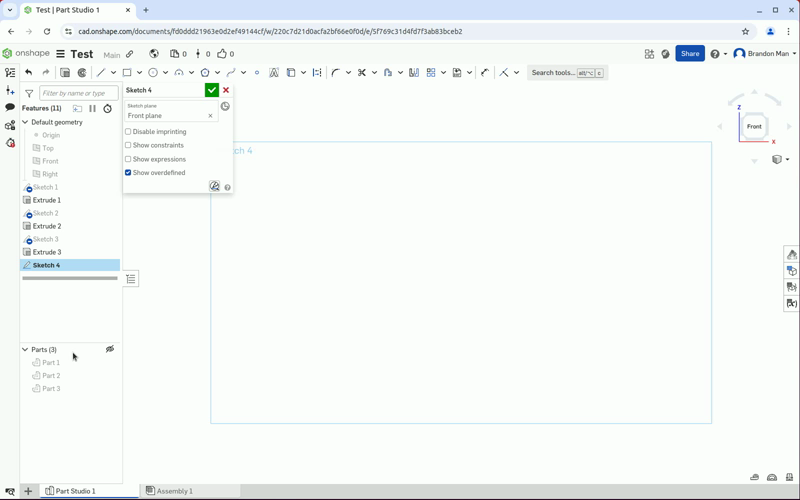
key(l)
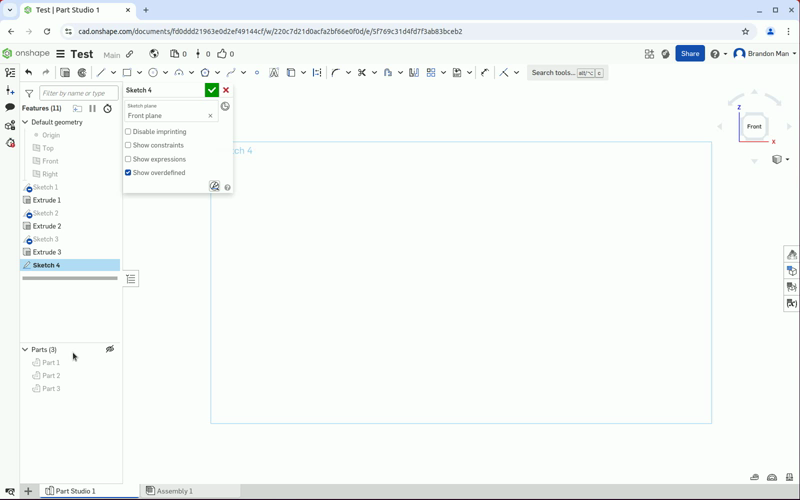
key_down(shift)
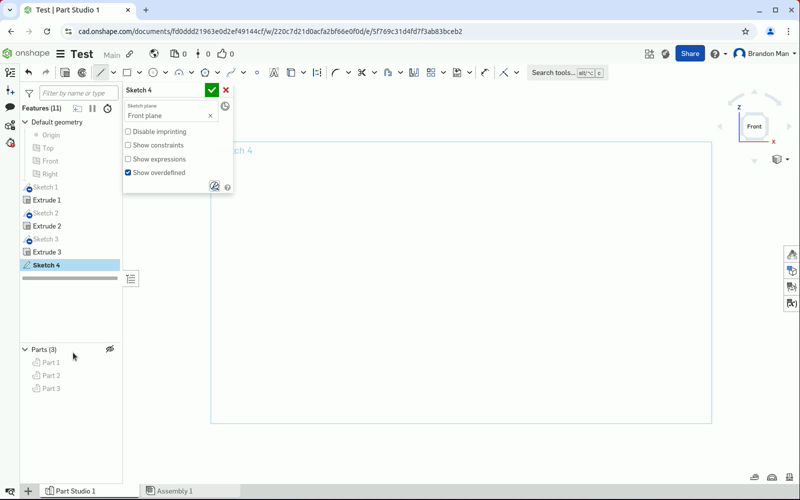
mouse_move(397, 311)
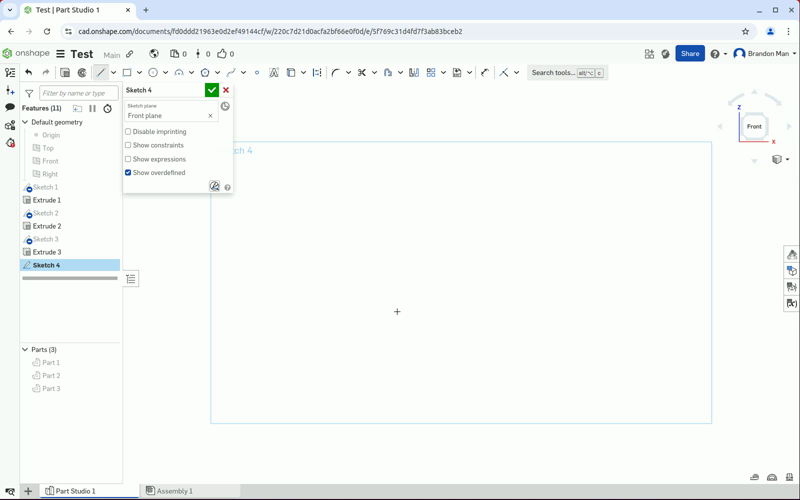
click(397, 311)
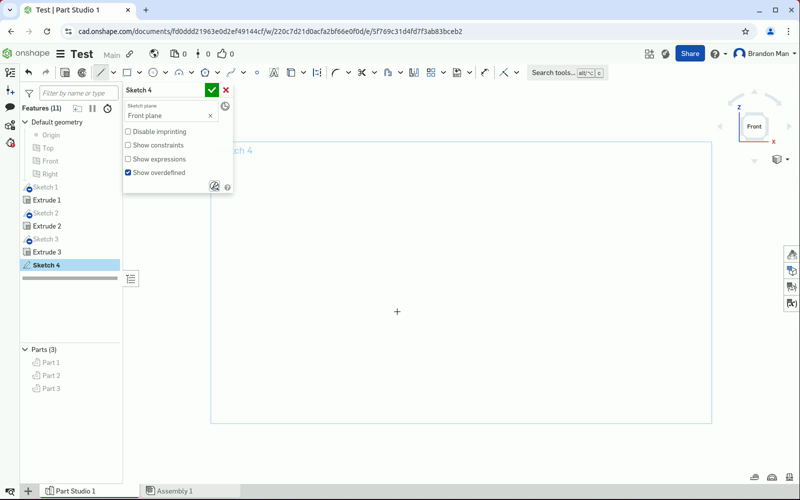
key_up(shift)
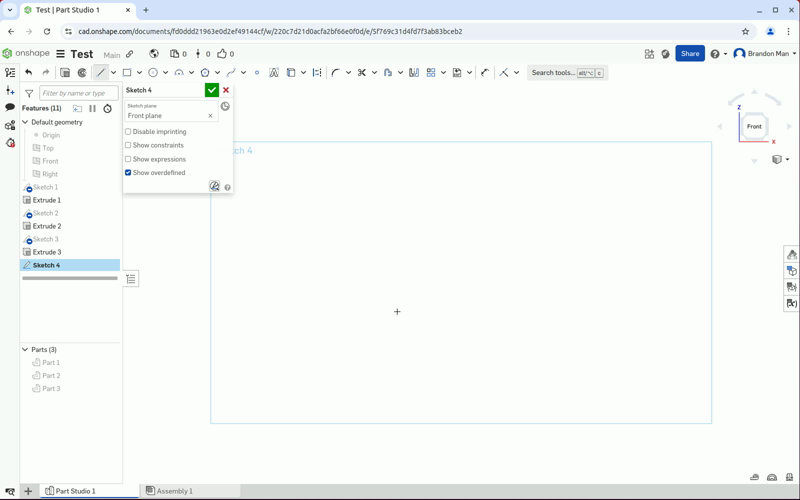
key_down(shift)
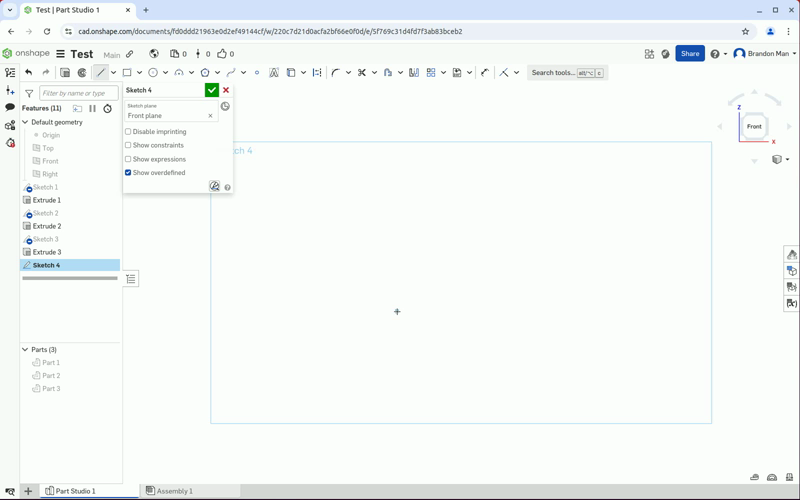
mouse_move(427, 311)
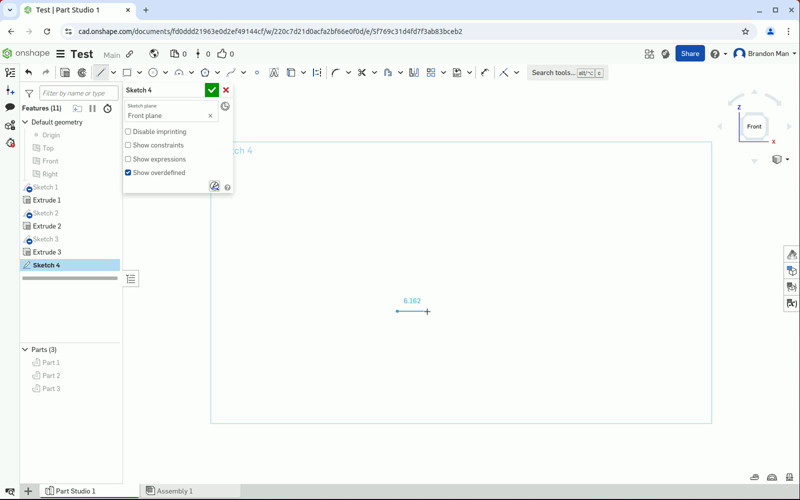
mouse_move(397, 254)
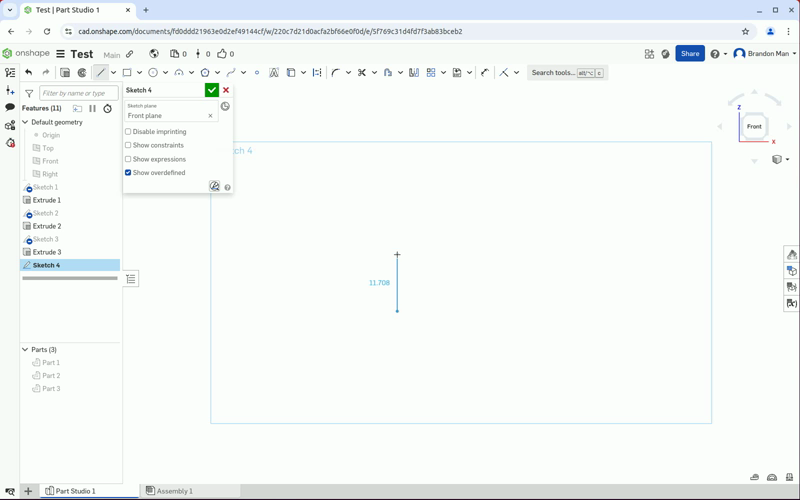
click(397, 254)
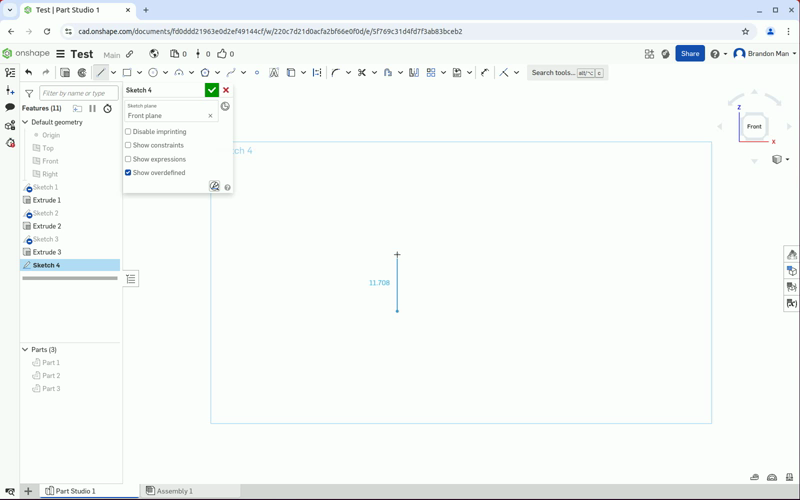
key_up(shift)
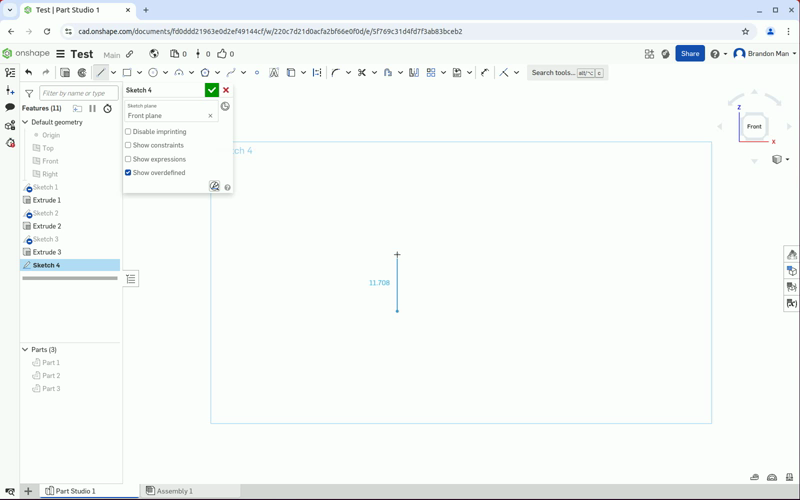
key(esc)
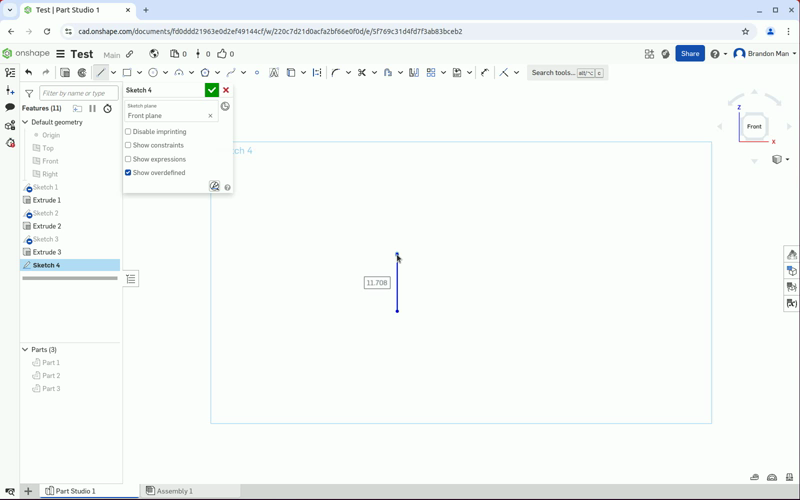
key(a)
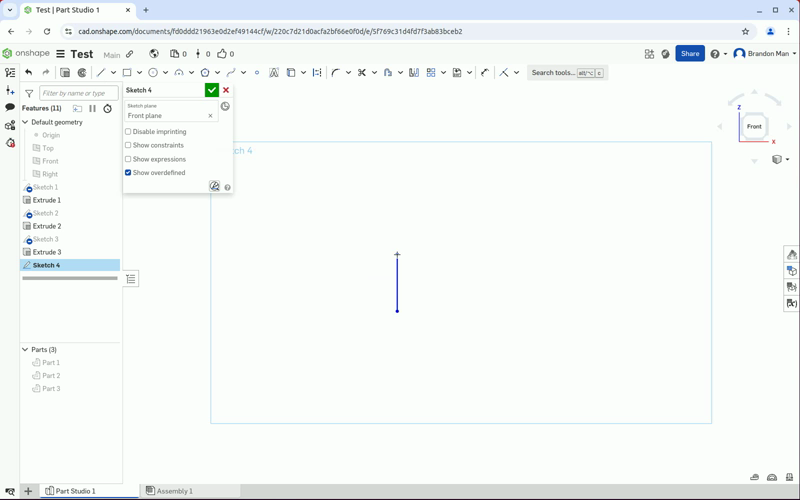
mouse_move(397, 254)
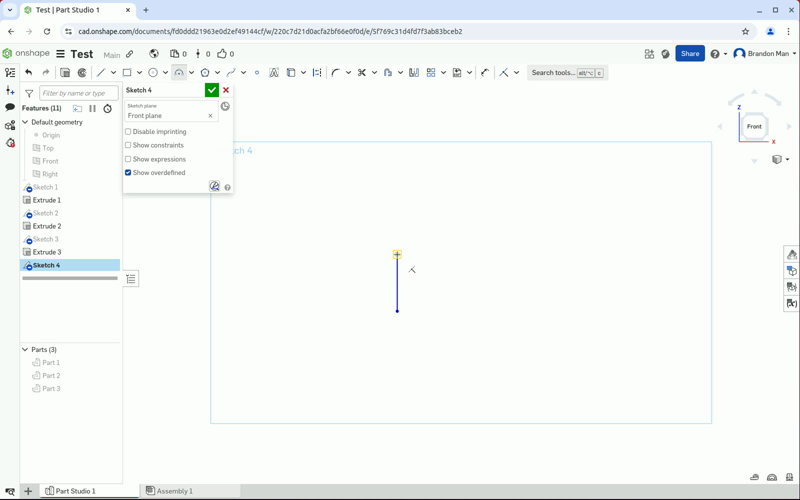
click(397, 254)
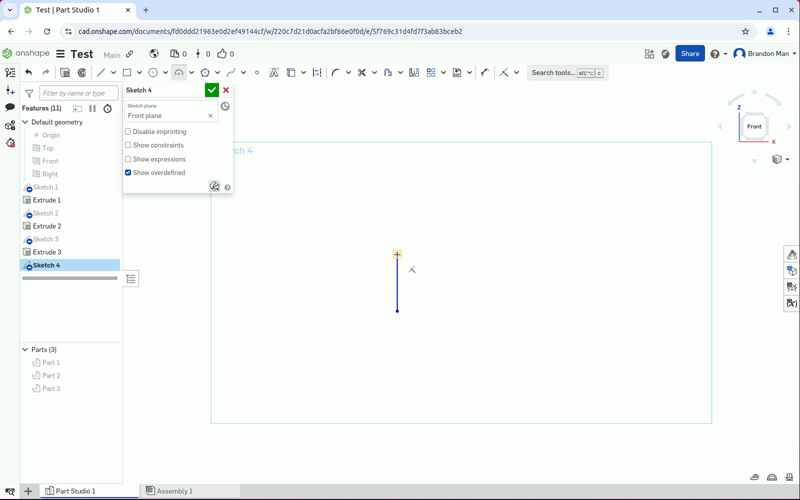
mouse_move(397, 311)
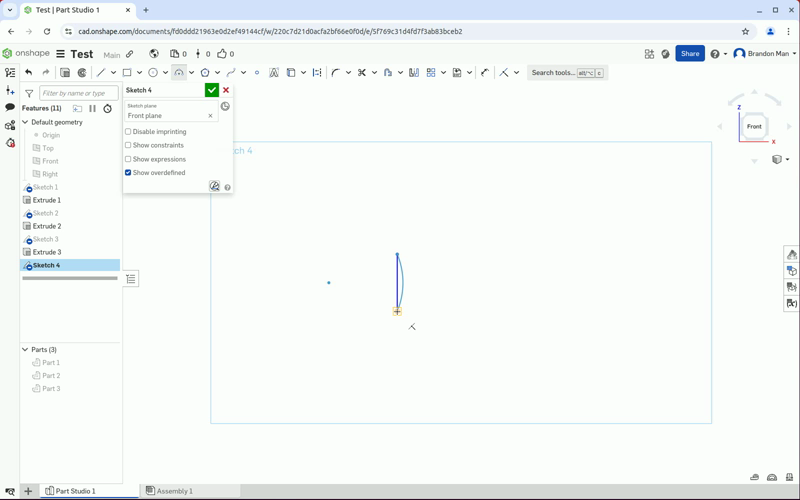
click(397, 311)
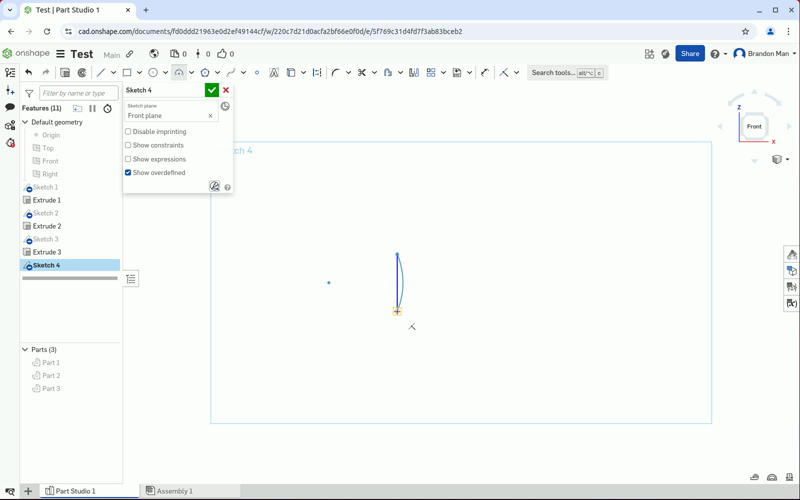
key_down(shift)
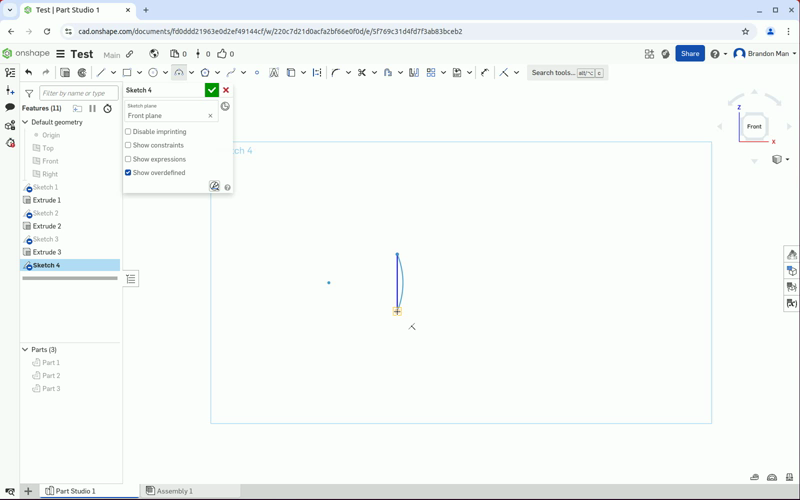
mouse_move(371, 282)
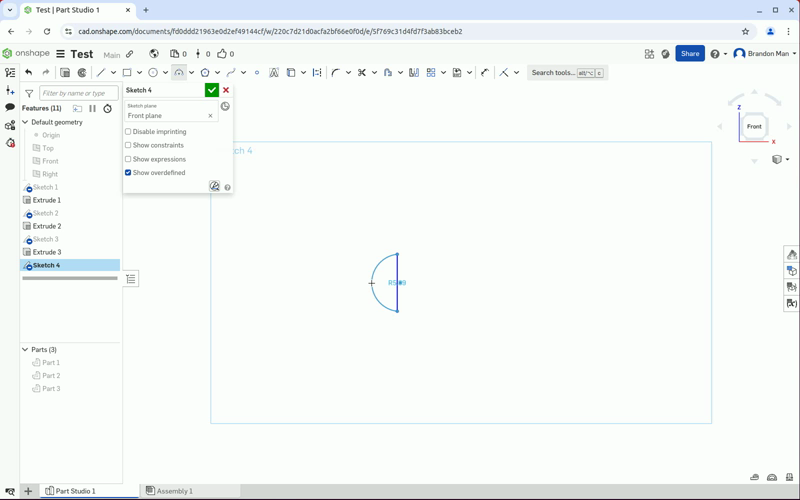
click(371, 282)
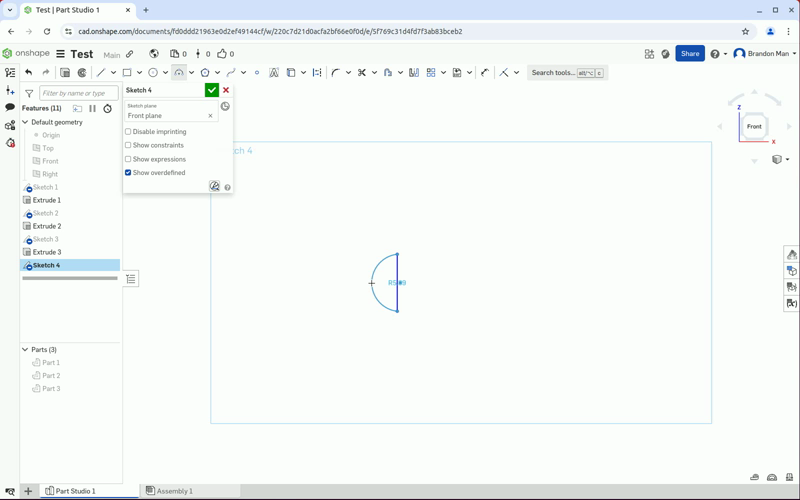
key_up(shift)
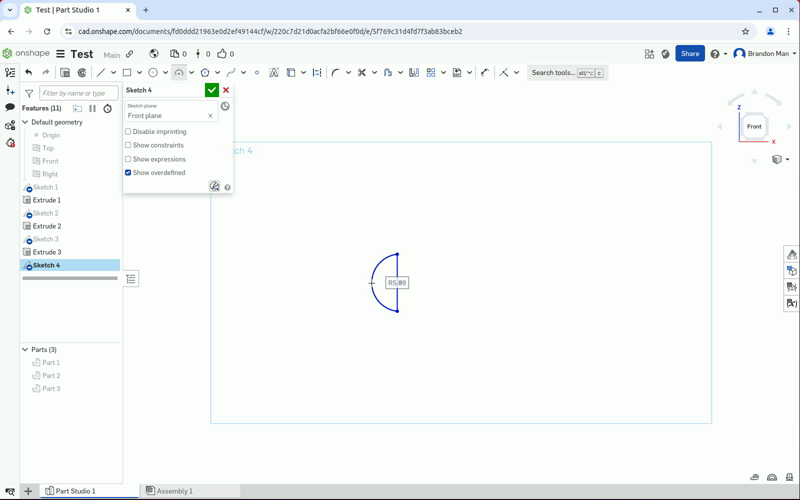
key(esc)
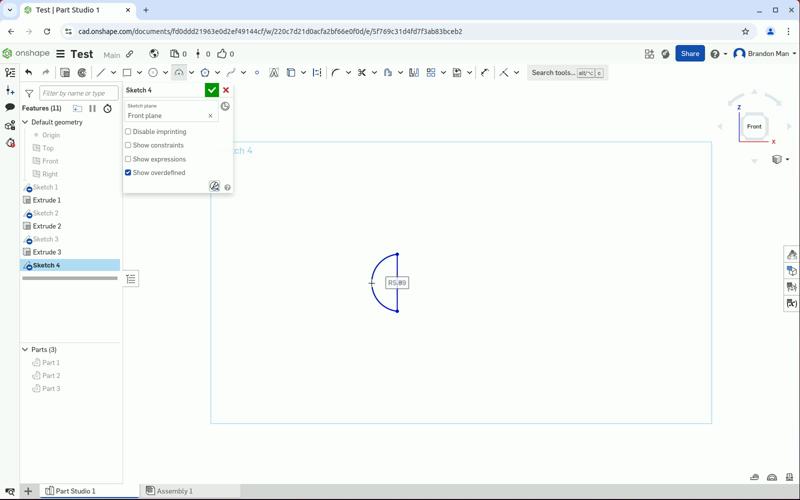
mouse_move(385, 268)
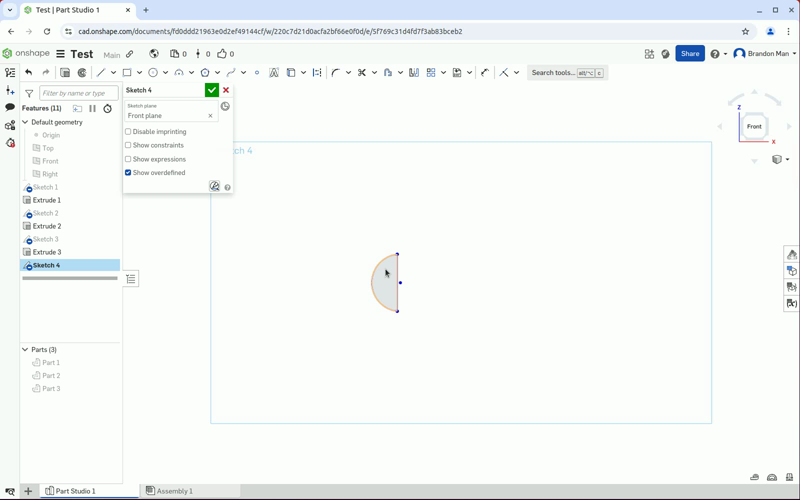
scroll(6)
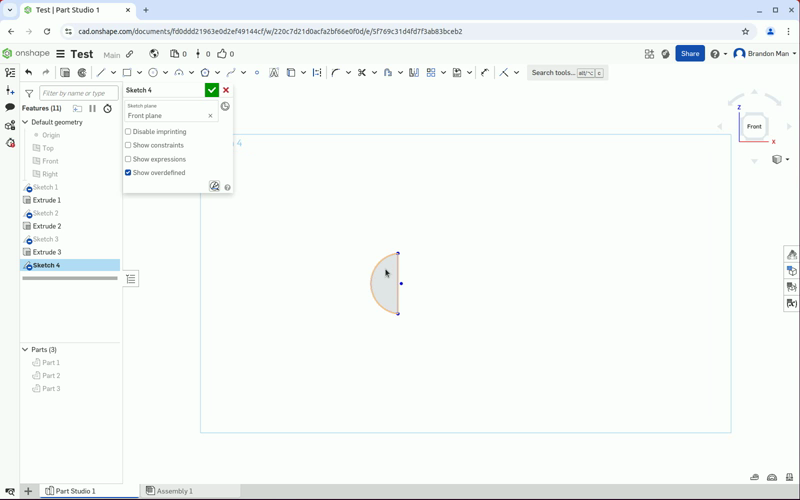
scroll(6)
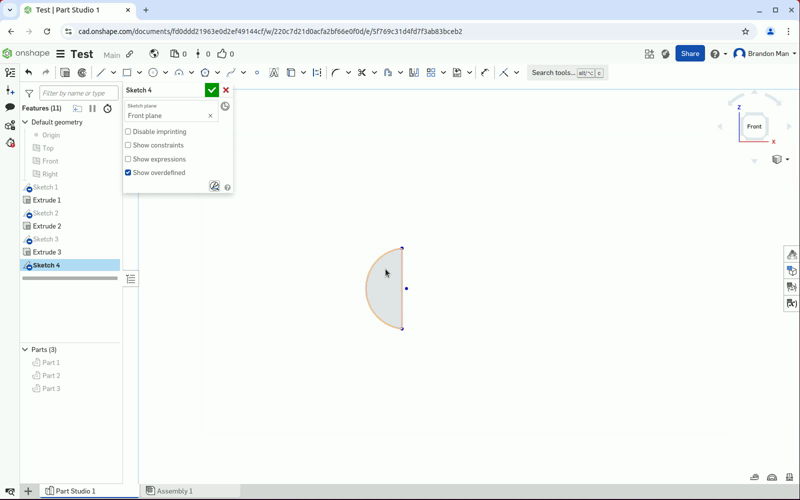
scroll(6)
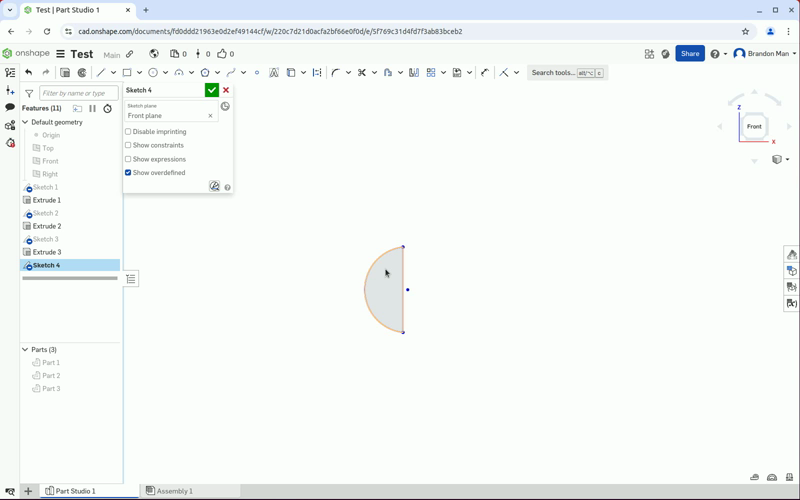
scroll(6)
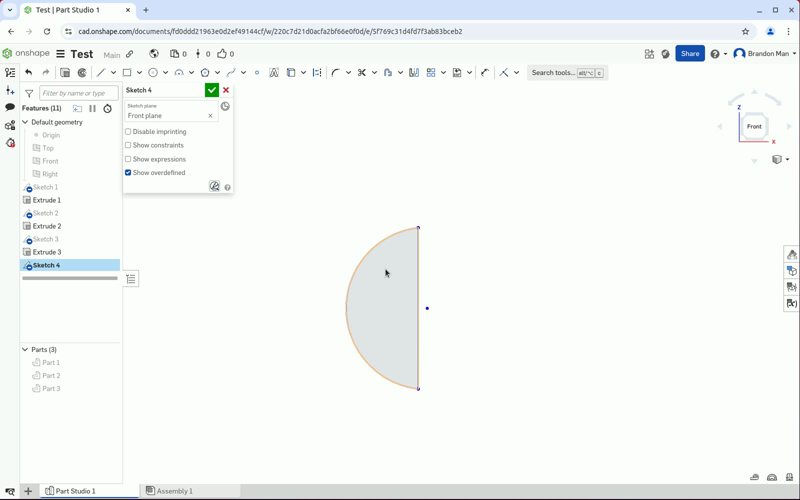
scroll(6)
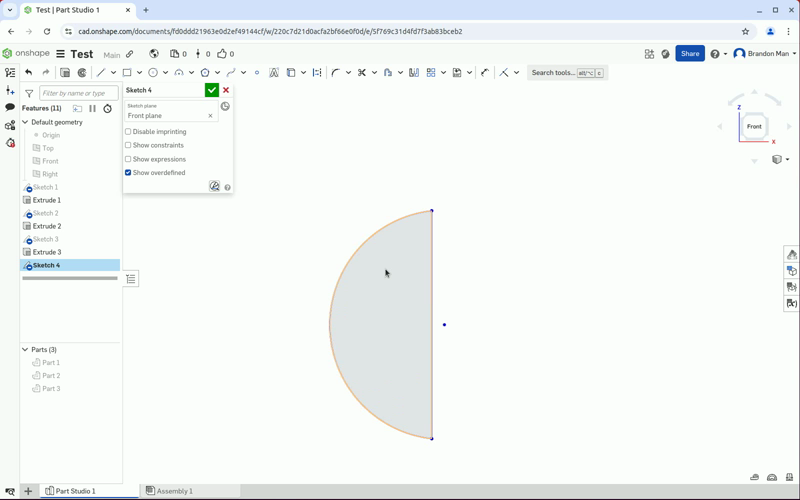
scroll(6)
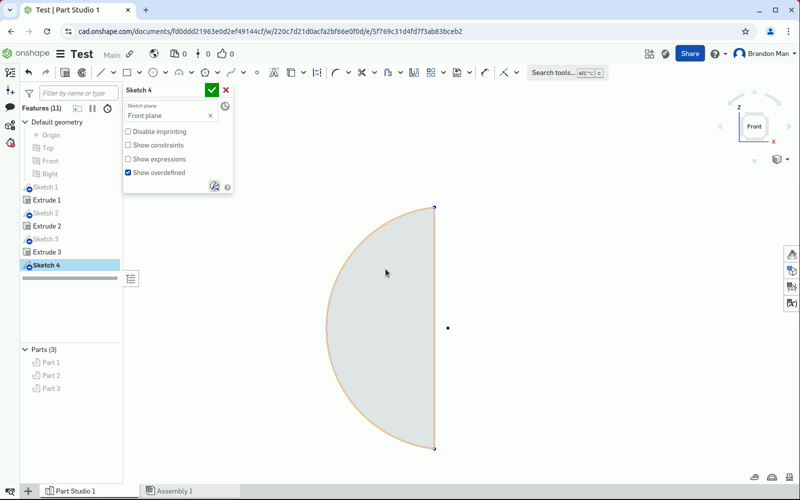
scroll(6)
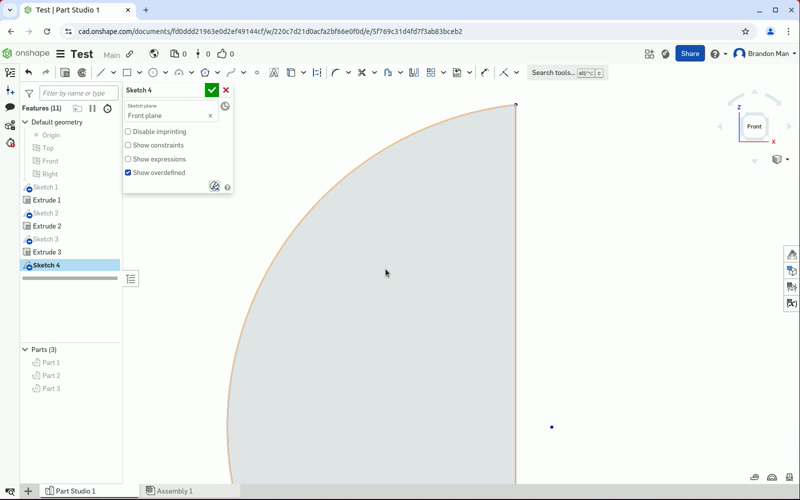
click(385, 268)
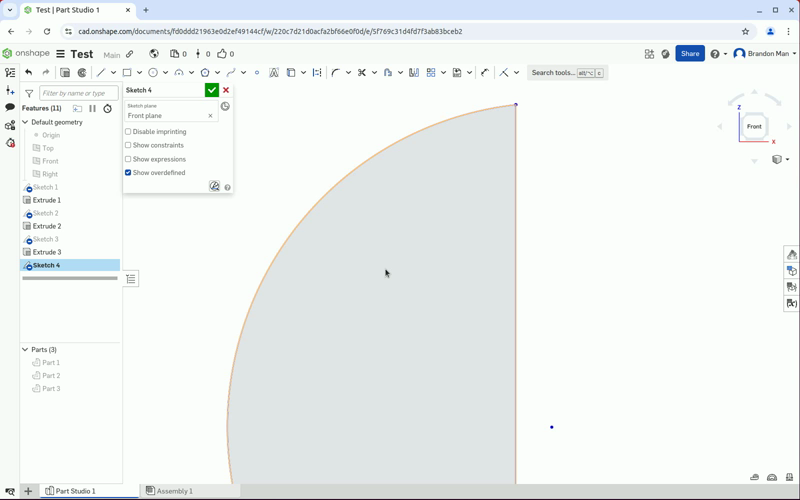
scroll(-6)
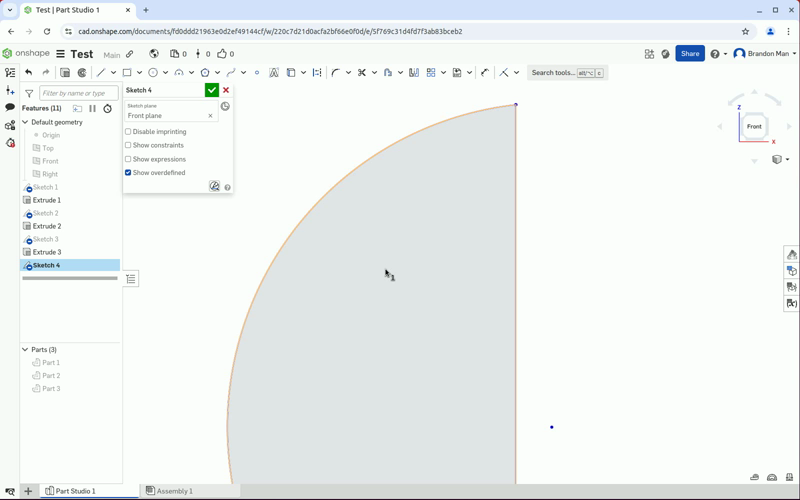
scroll(-6)
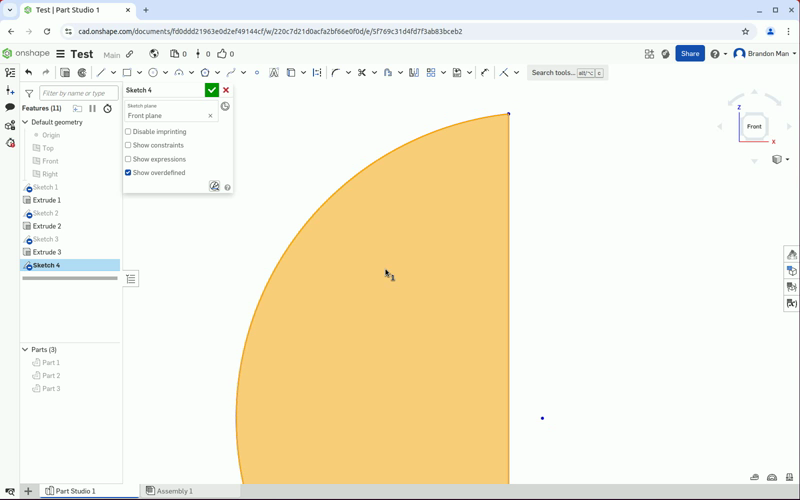
scroll(-6)
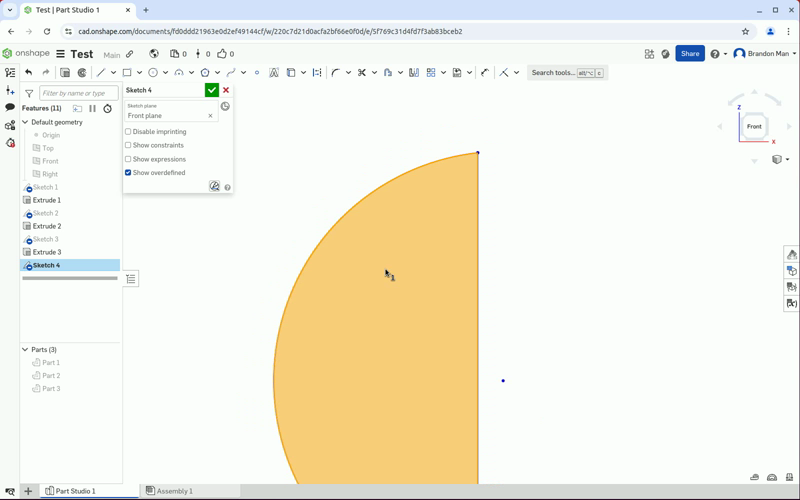
scroll(-6)
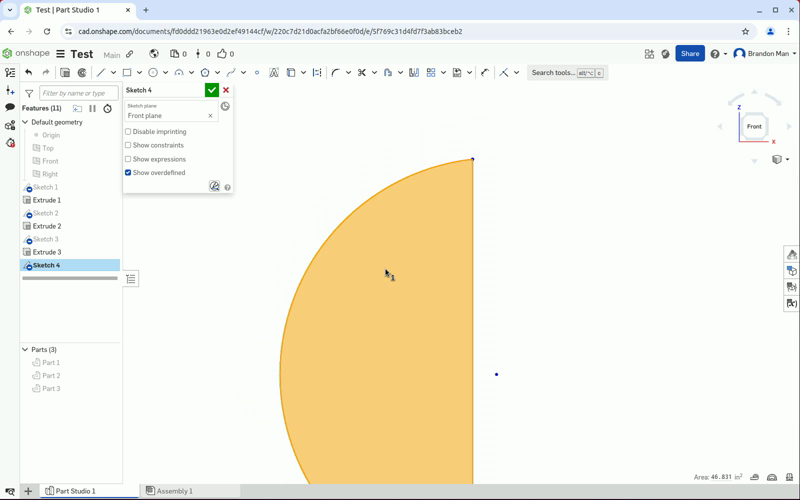
scroll(-6)
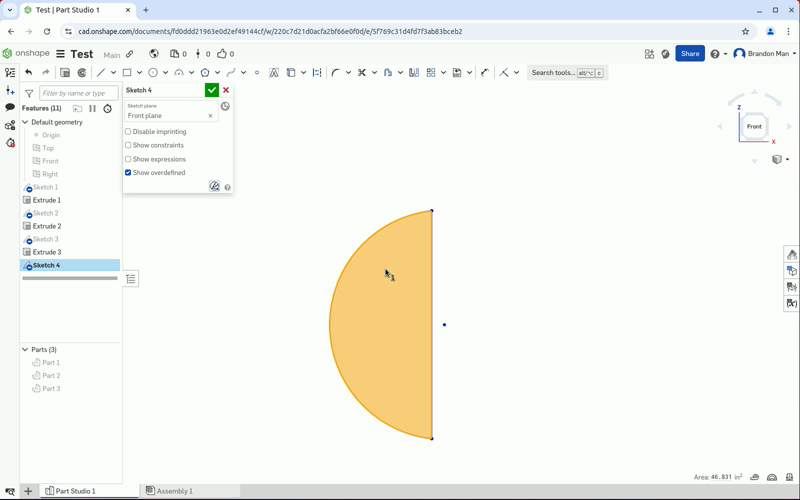
scroll(-6)
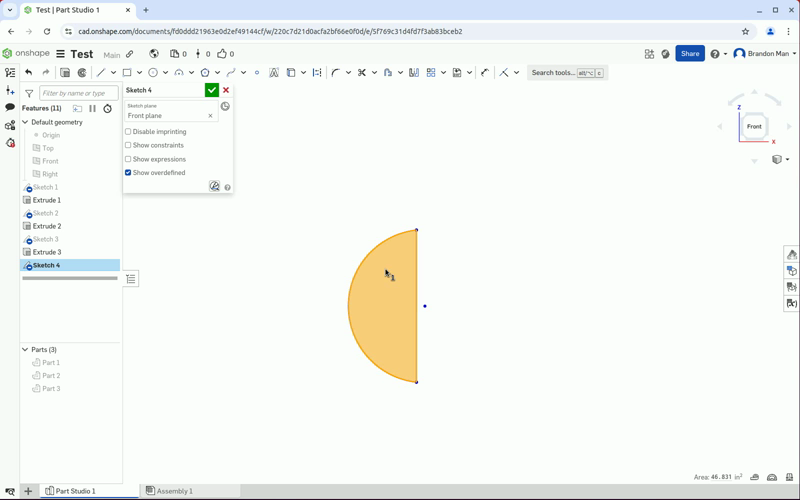
scroll(-6)
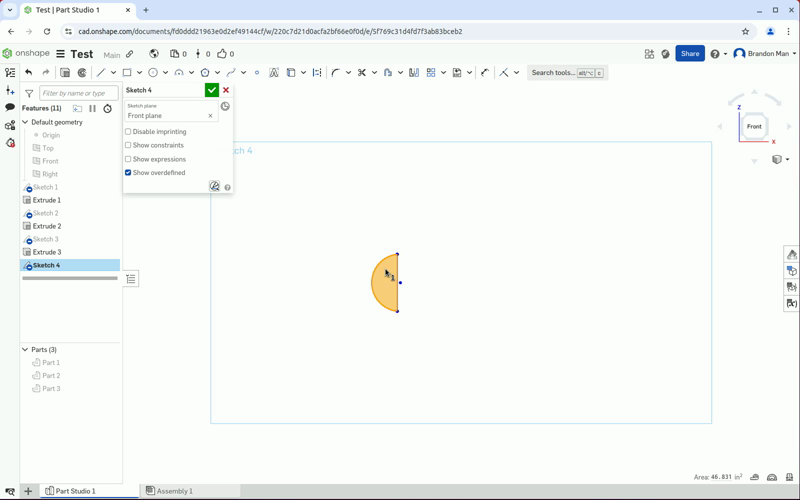
mouse_move(73, 352)
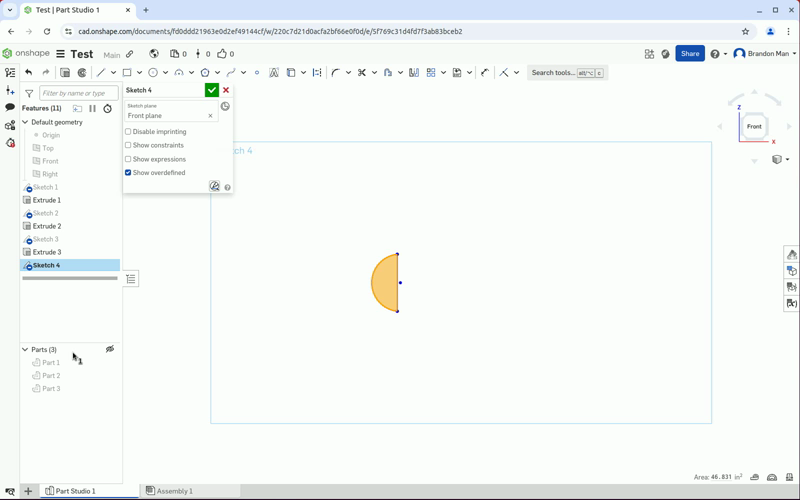
key(shift+y)
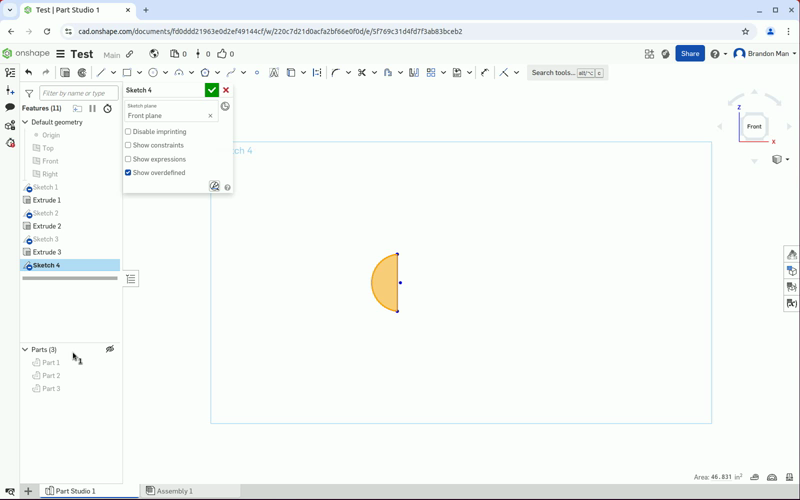
key(shift+e)
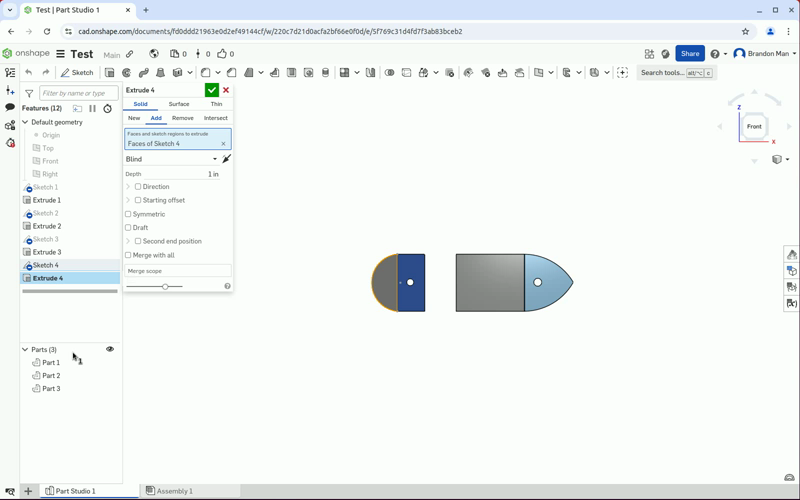
mouse_move(143, 106)
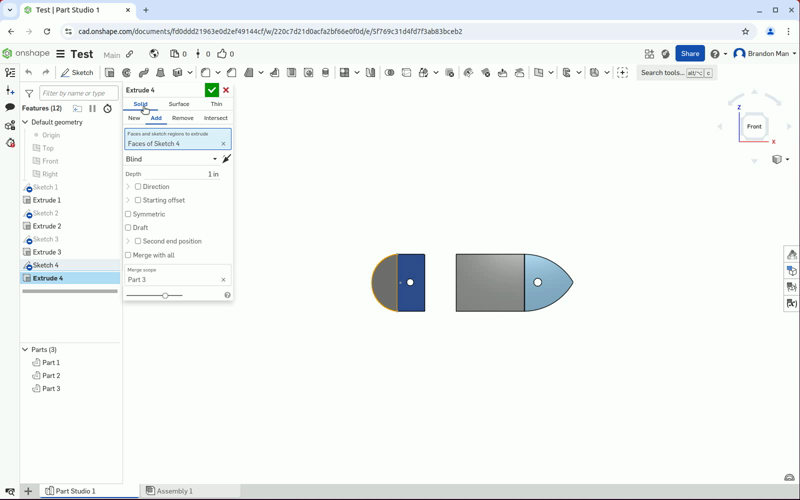
click(143, 106)
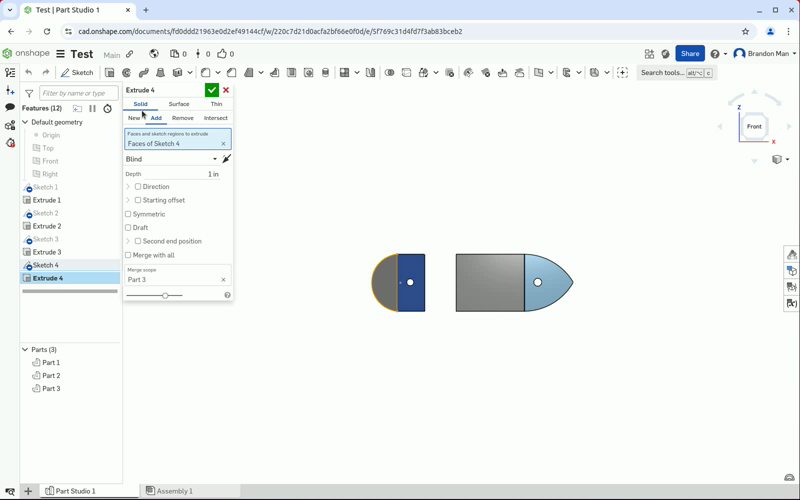
mouse_move(137, 120)
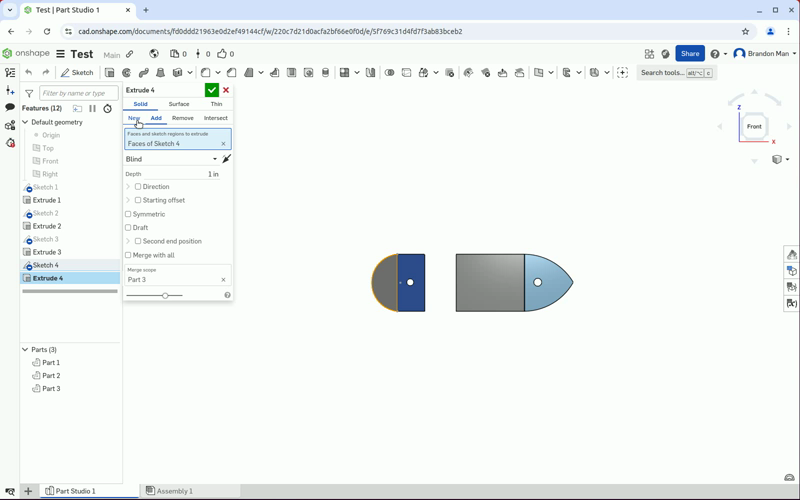
click(137, 120)
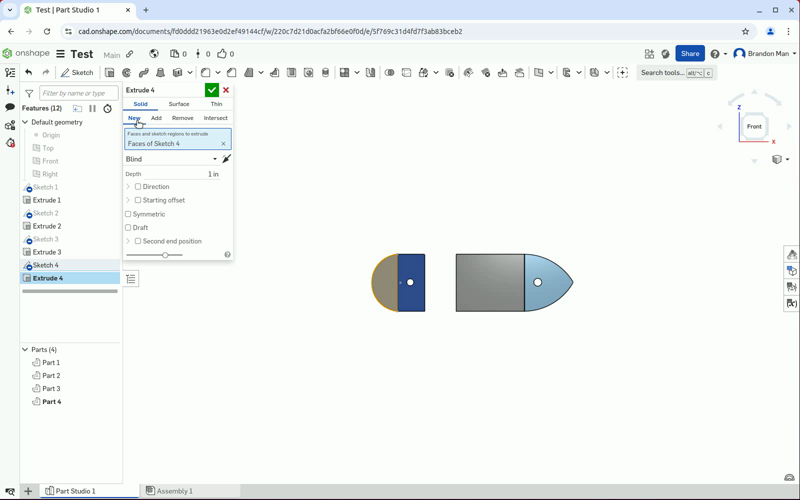
key(tab, 4)
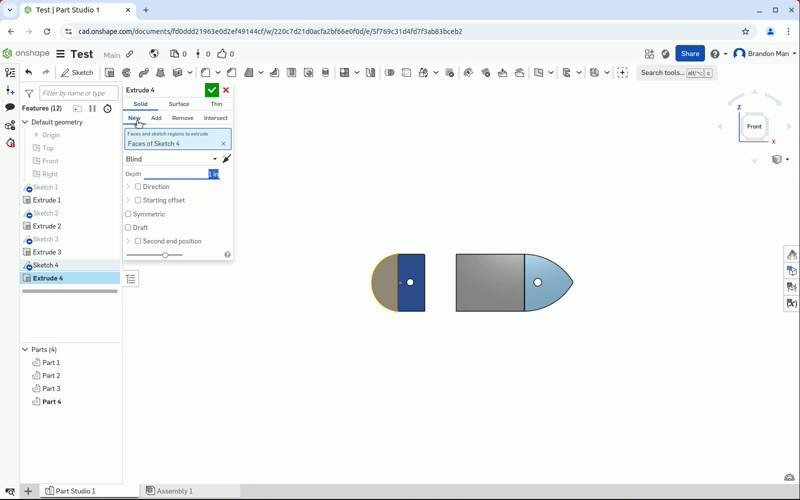
text(6.499)
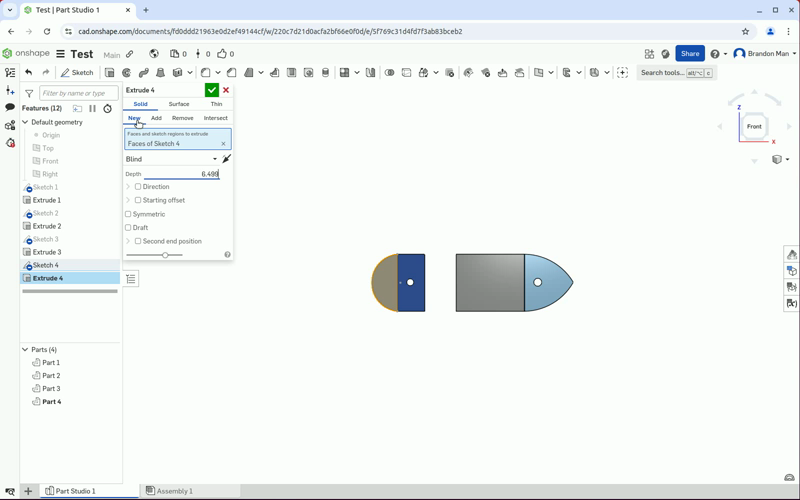
key(enter)
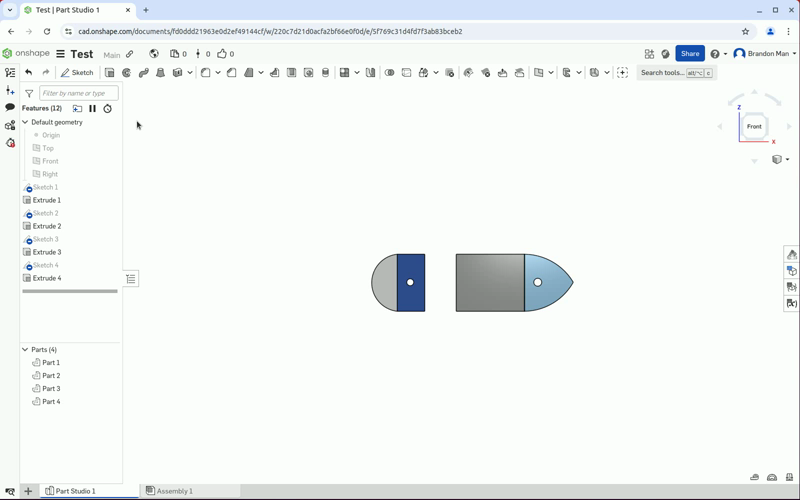
key(shift+h)
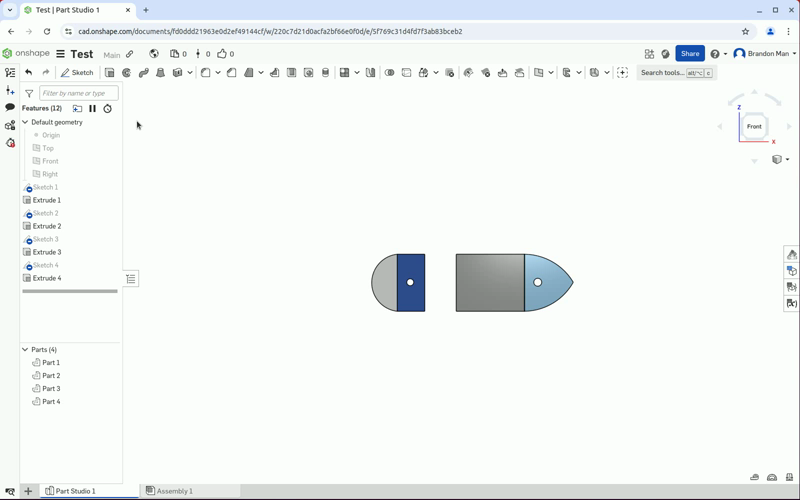
key(shift+h)
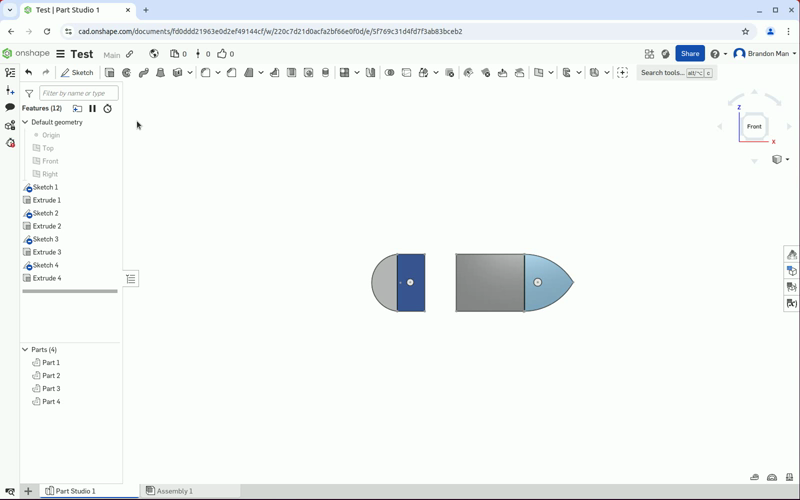
key(shift+7)
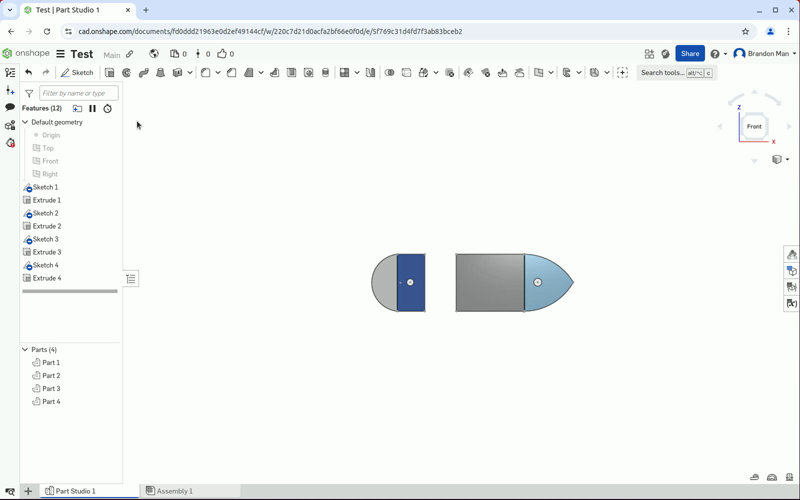
key(left, 2)
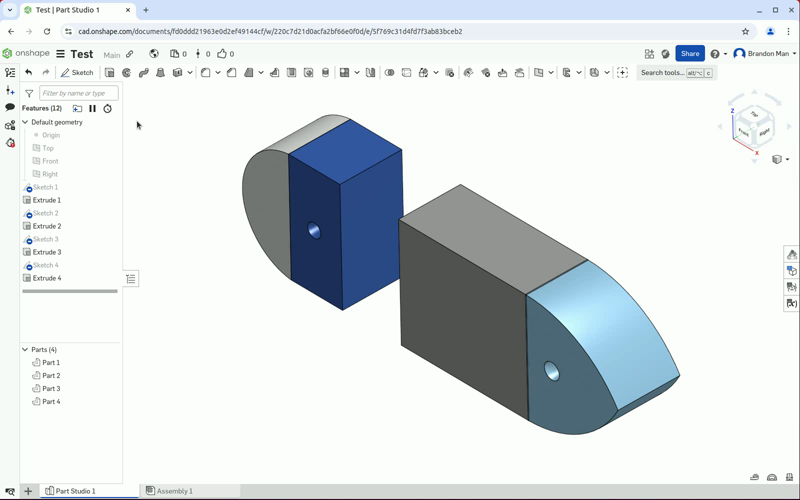
key(down, 2)
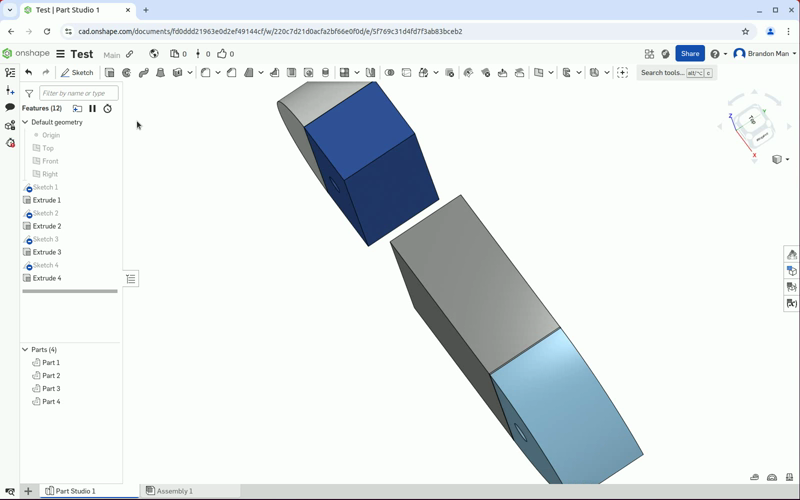
key(up, 2)
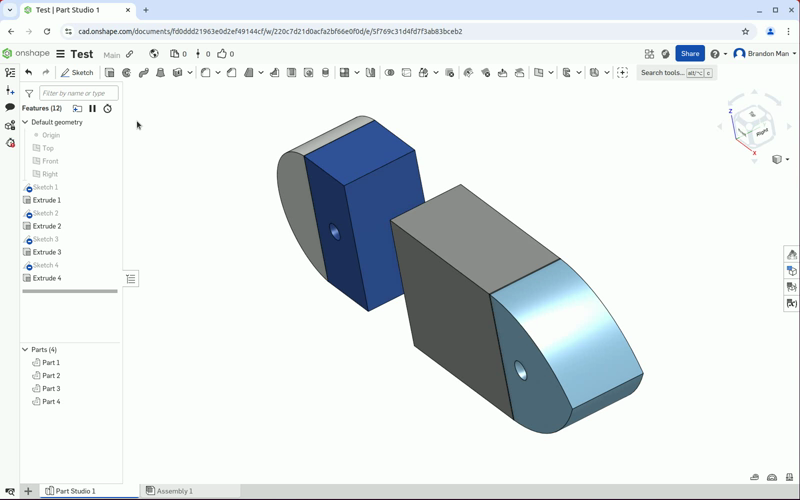
key(right, 2)
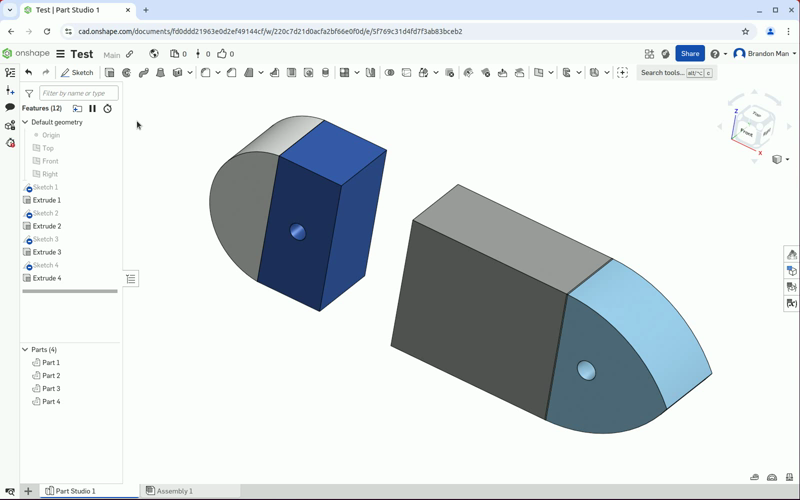
mouse_move(73, 189)
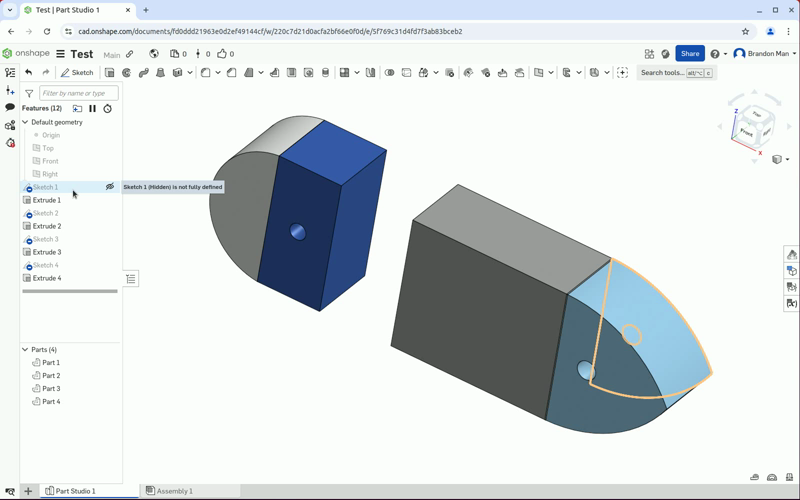
click(73, 189)